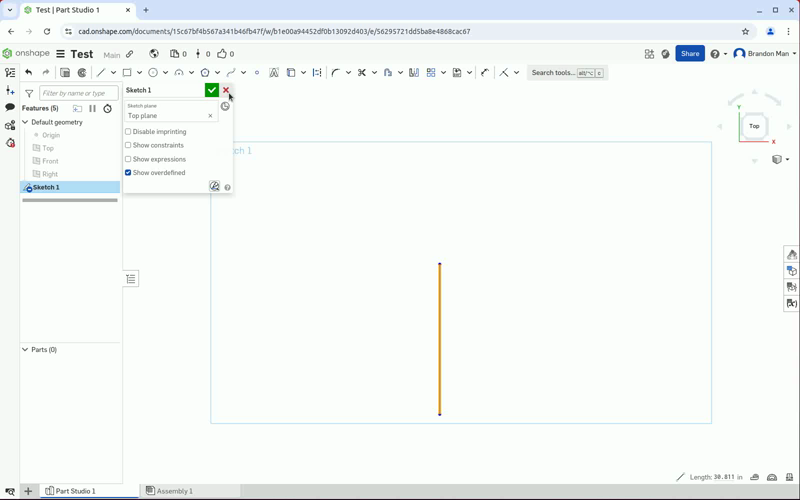
key(shift+h)
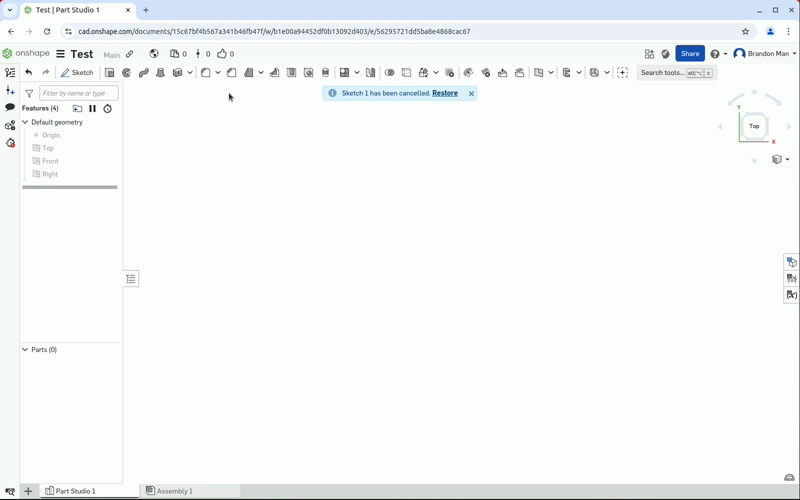
mouse_move(73, 352)
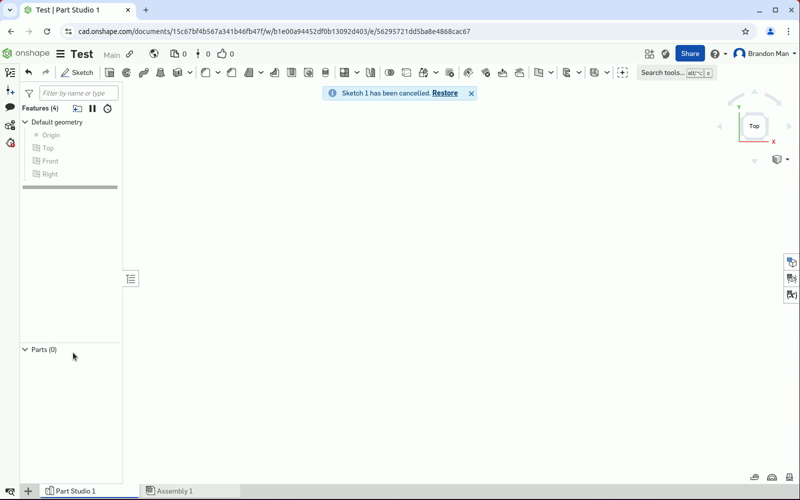
key(y)
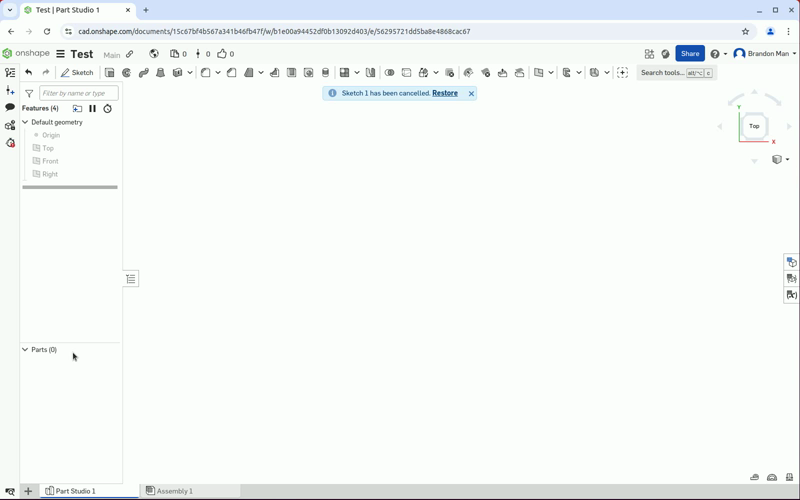
key(shift+p)
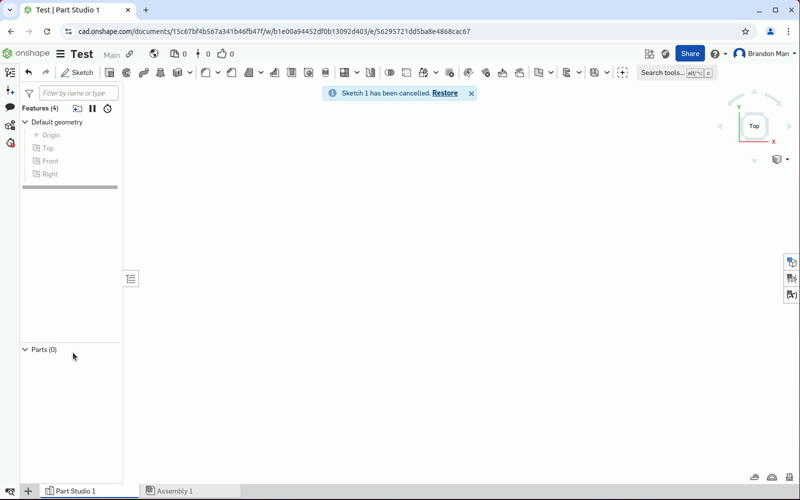
key(space)
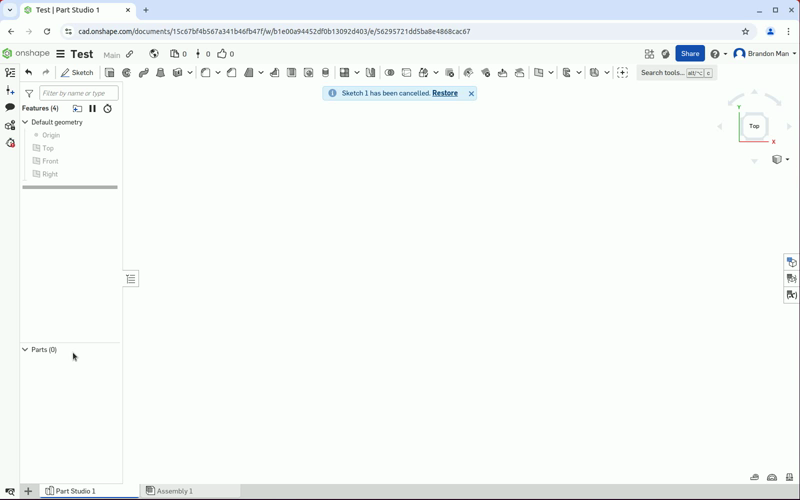
key_down(shift)
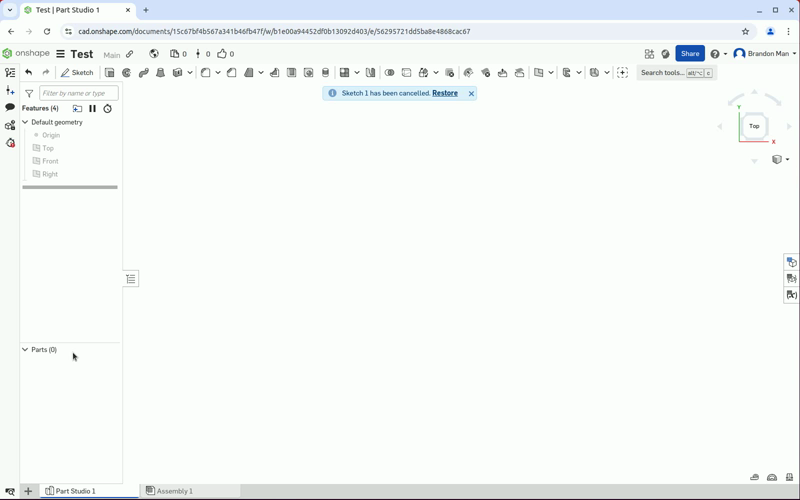
key(up)
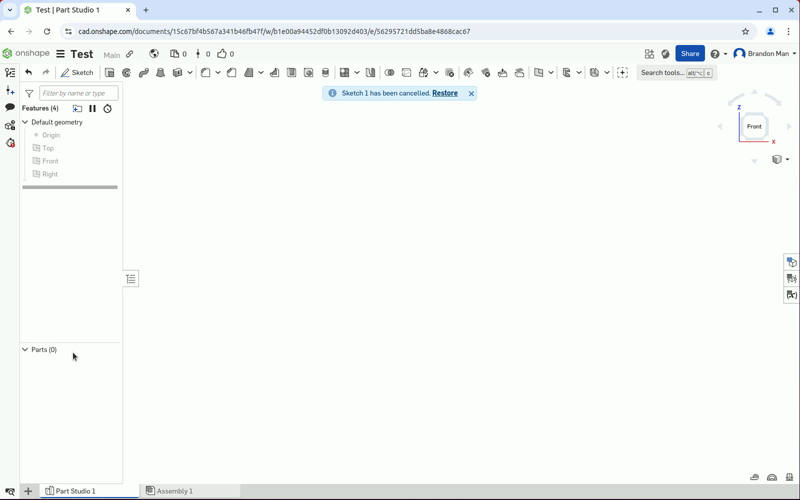
key_up(shift)
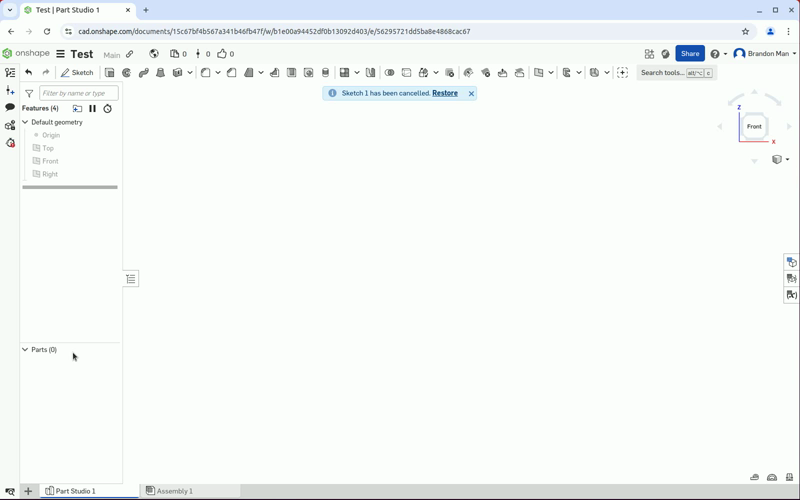
mouse_move(73, 352)
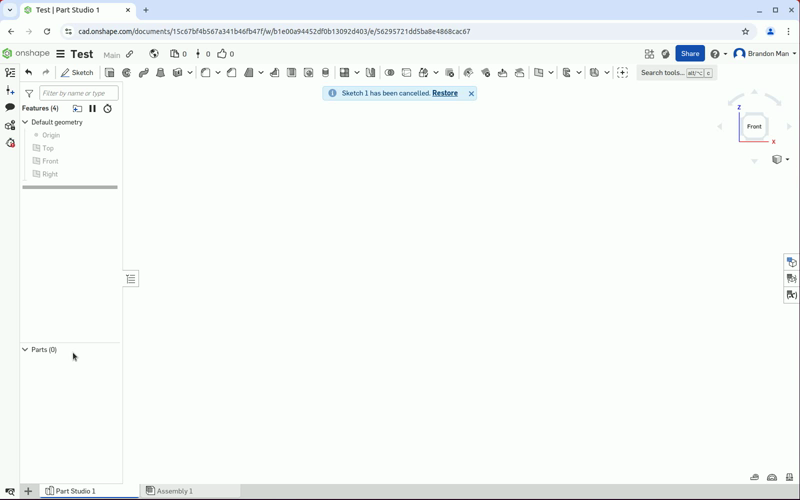
key(shift+y)
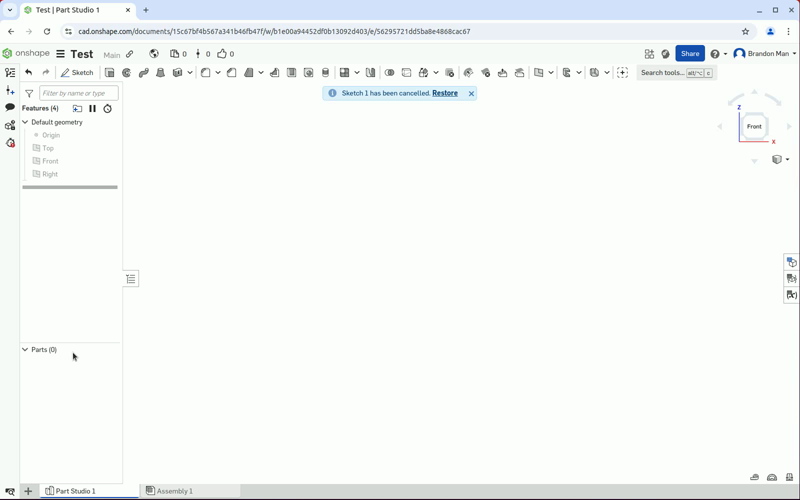
key(shift+s)
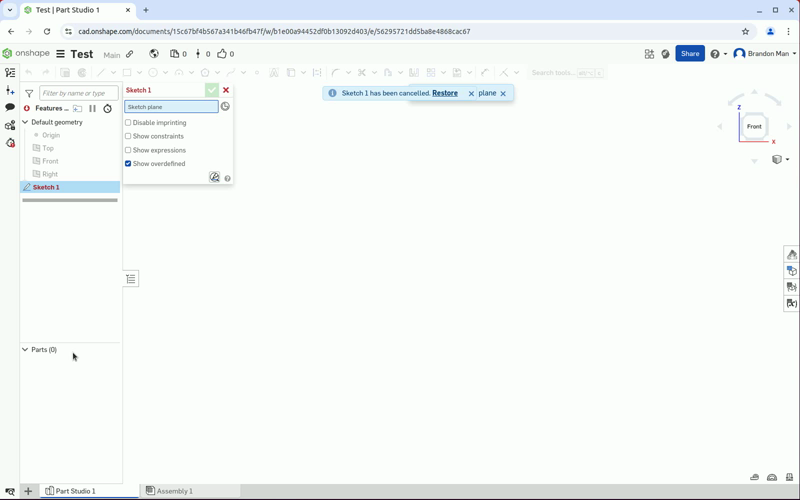
mouse_move(73, 163)
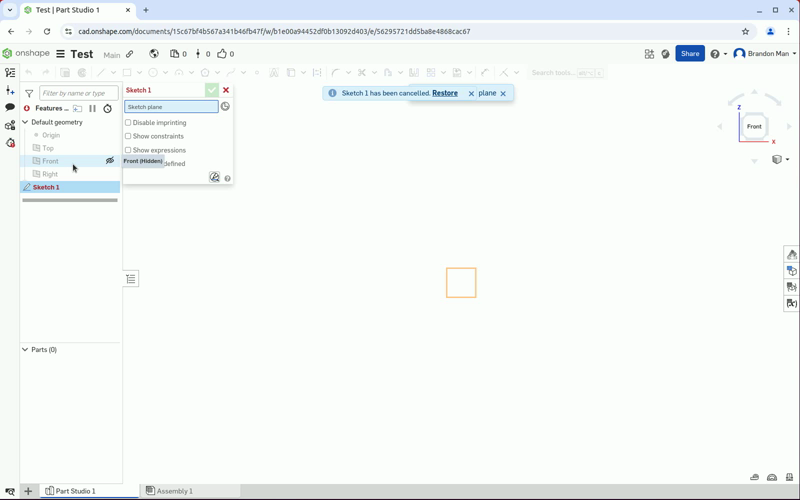
click(73, 163)
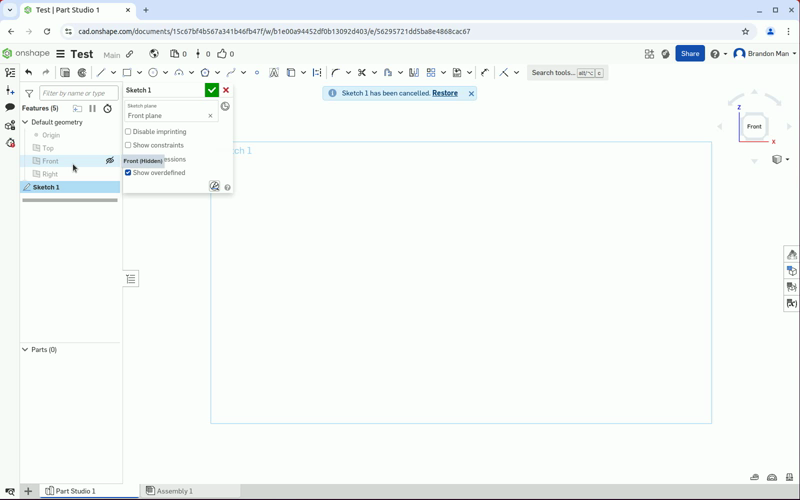
mouse_move(73, 352)
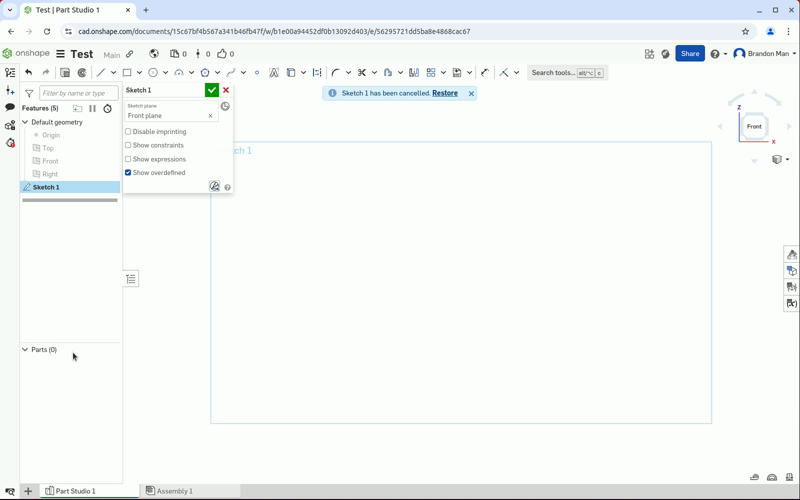
key(y)
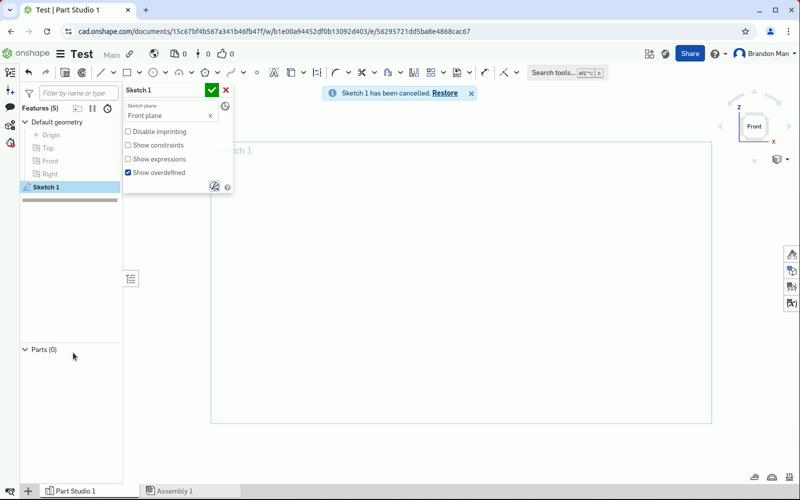
key(l)
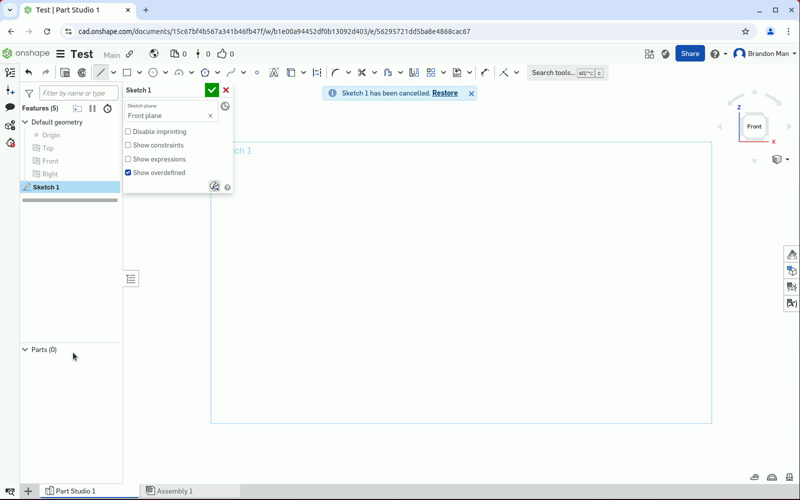
key_down(shift)
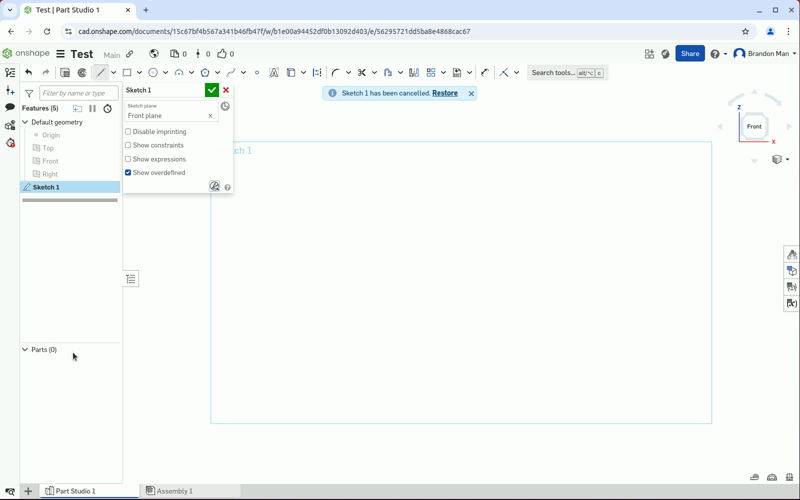
mouse_move(348, 314)
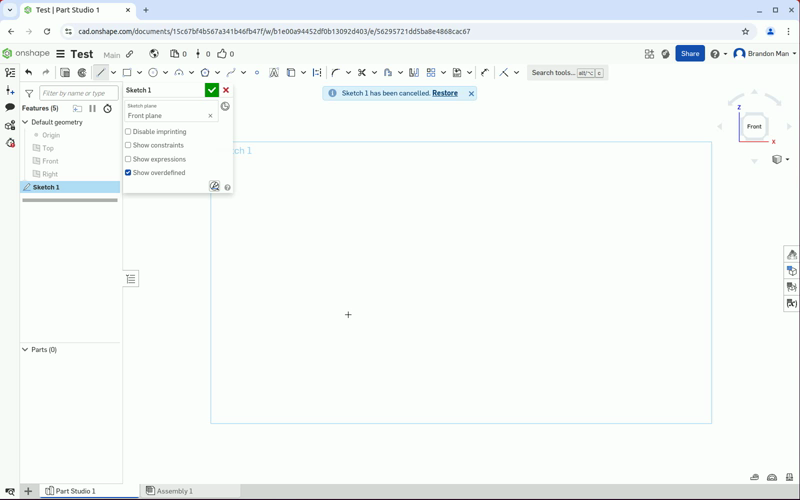
click(348, 314)
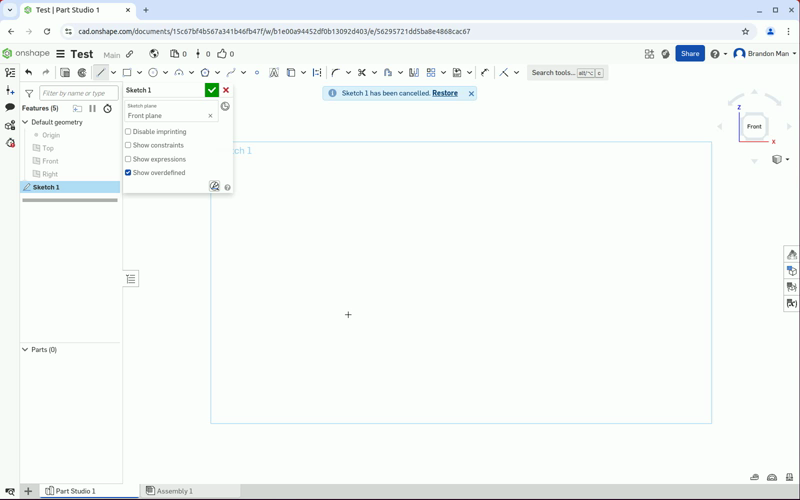
key_up(shift)
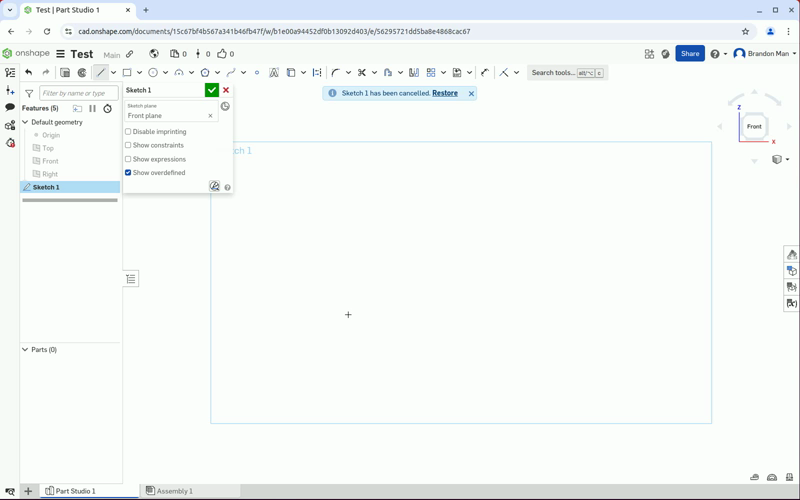
key_down(shift)
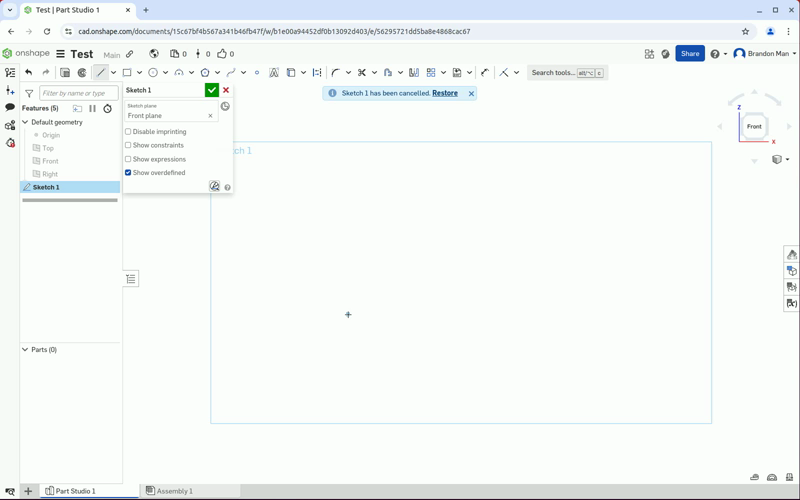
mouse_move(378, 314)
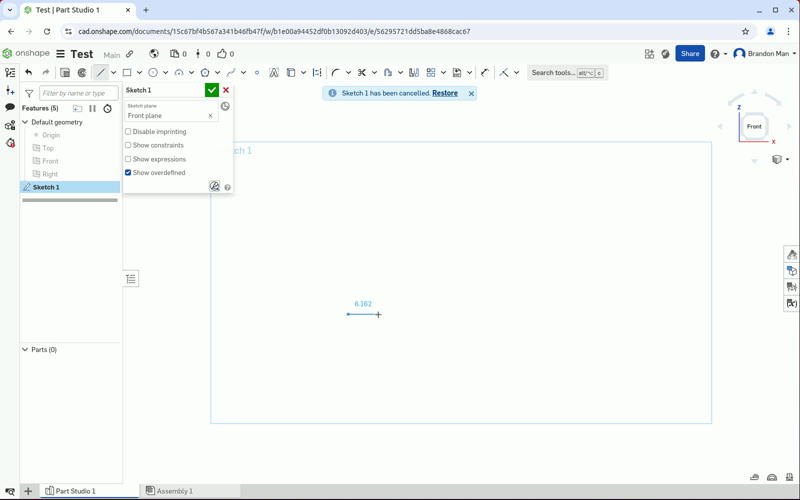
mouse_move(357, 314)
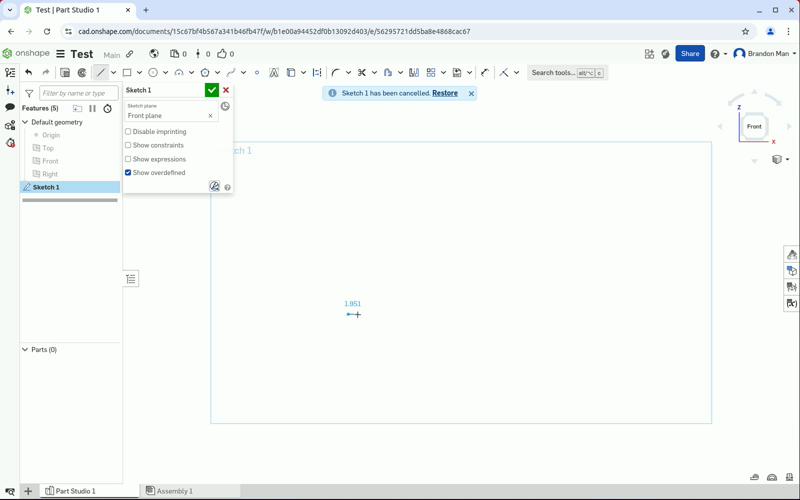
click(357, 314)
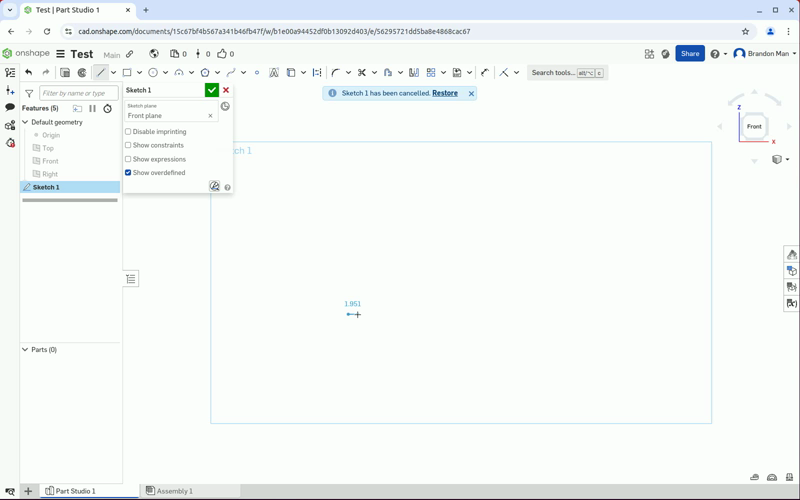
key_up(shift)
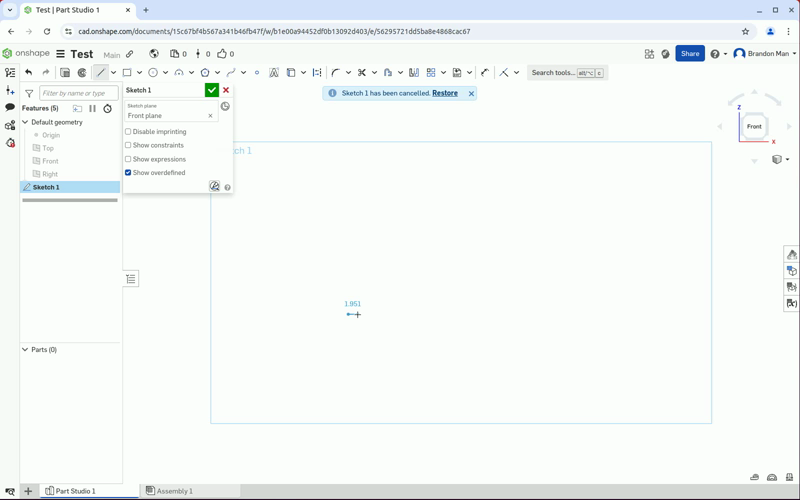
key_down(shift)
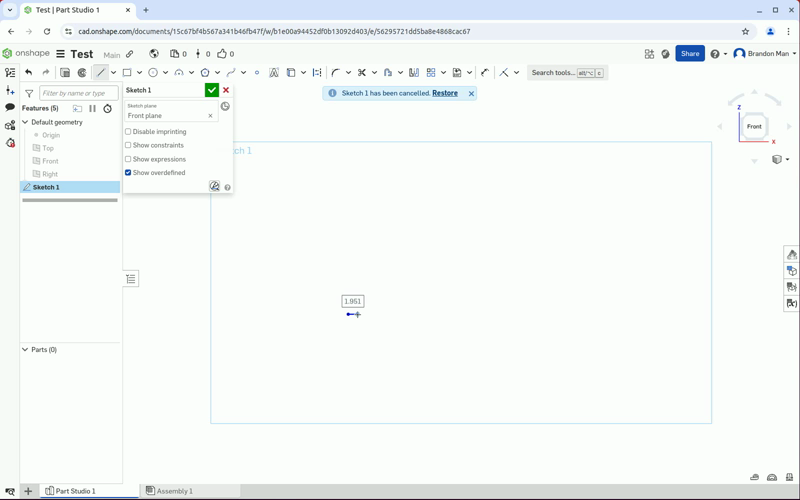
mouse_move(387, 314)
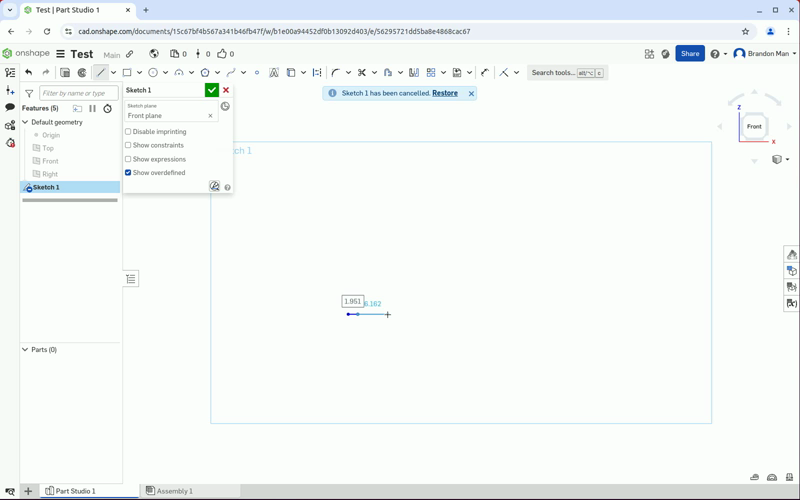
mouse_move(352, 322)
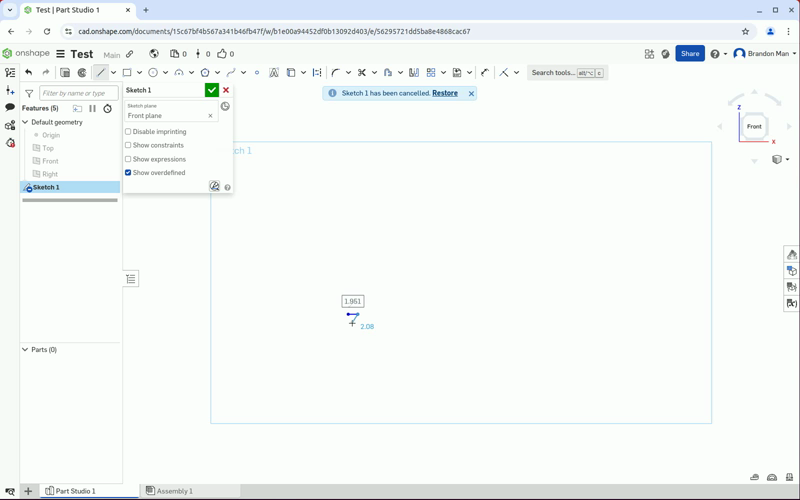
click(352, 322)
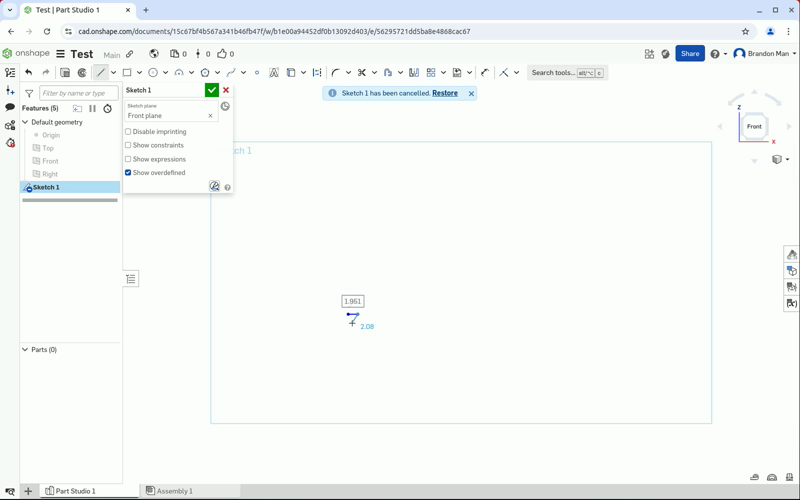
key_up(shift)
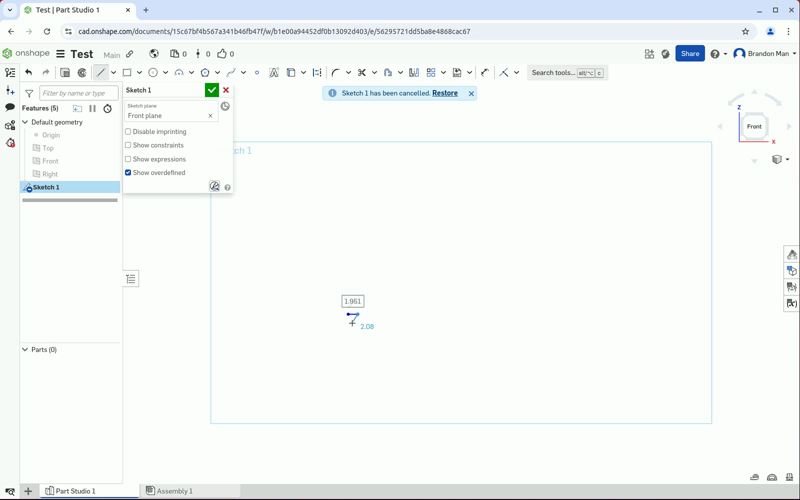
key_down(shift)
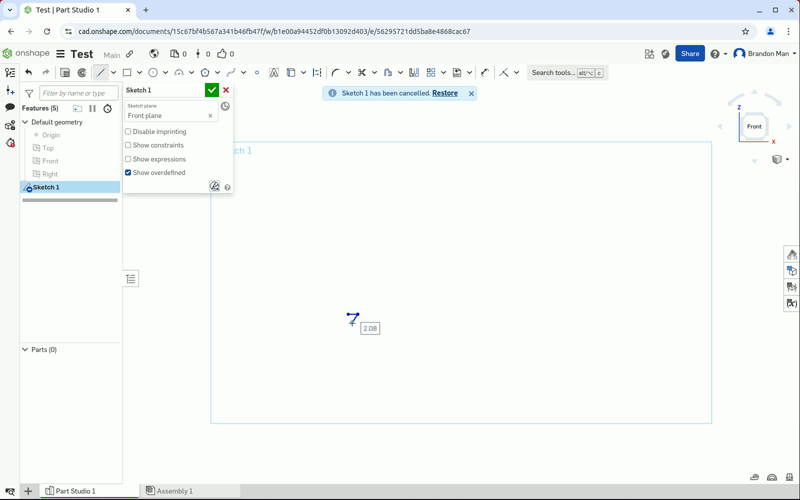
mouse_move(382, 322)
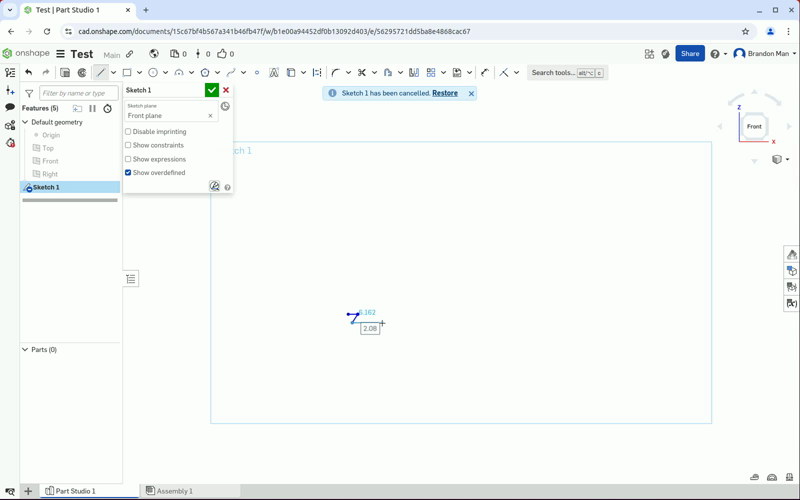
mouse_move(361, 314)
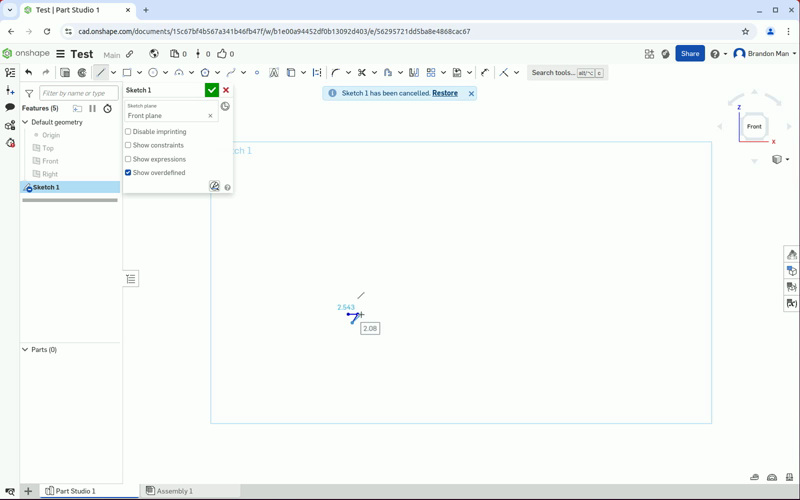
scroll(6)
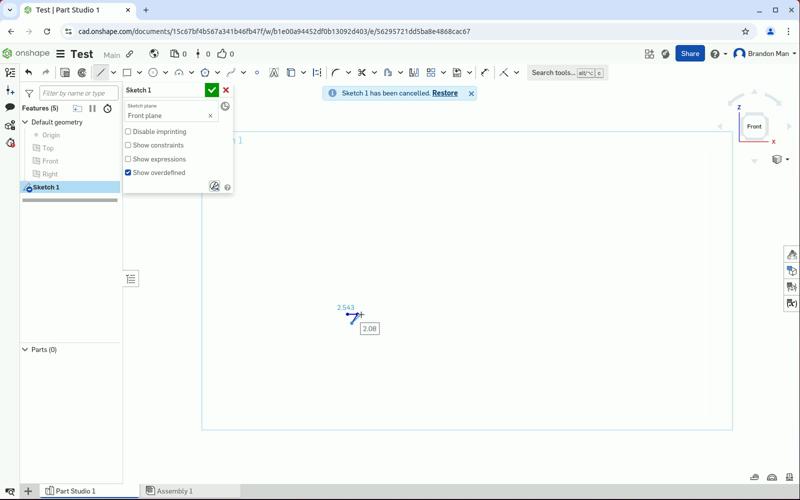
scroll(6)
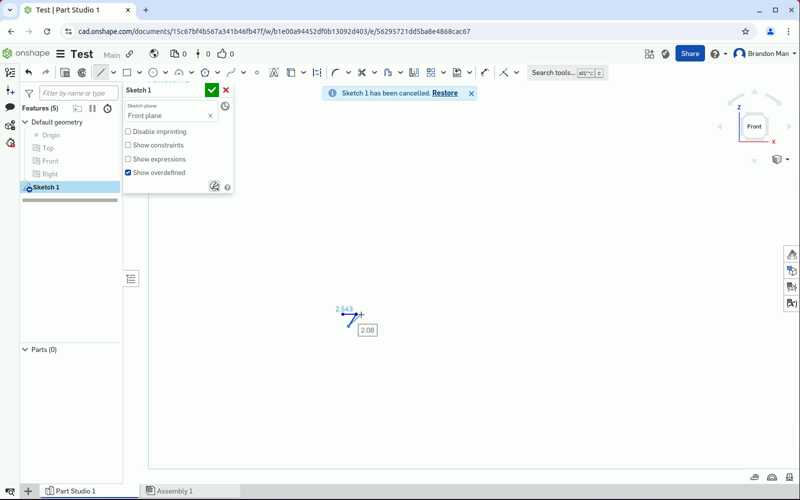
scroll(6)
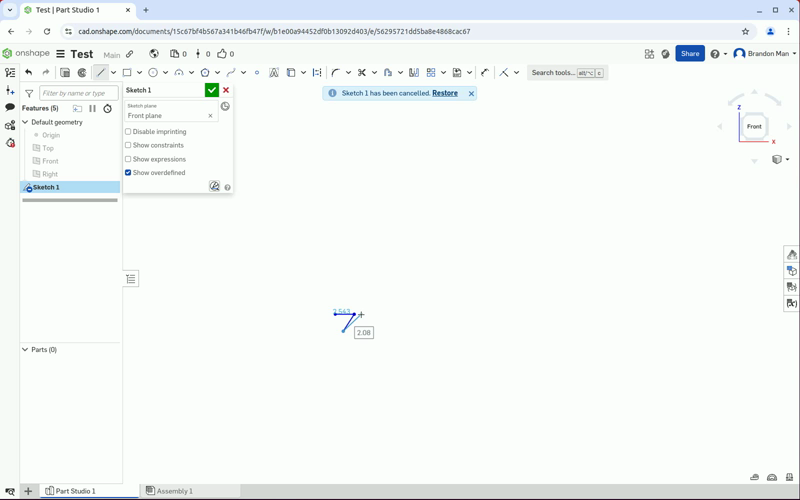
scroll(6)
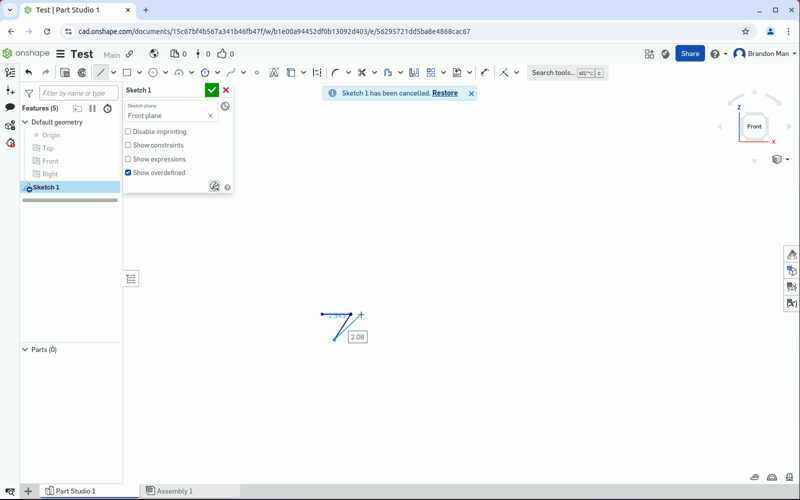
scroll(6)
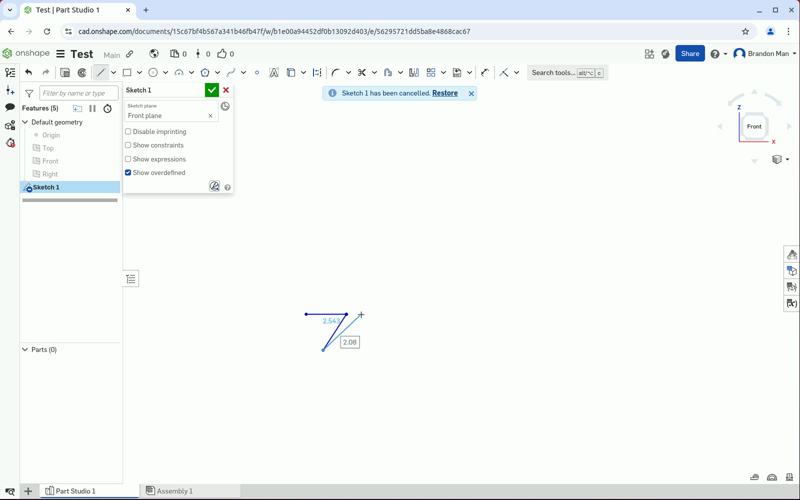
scroll(6)
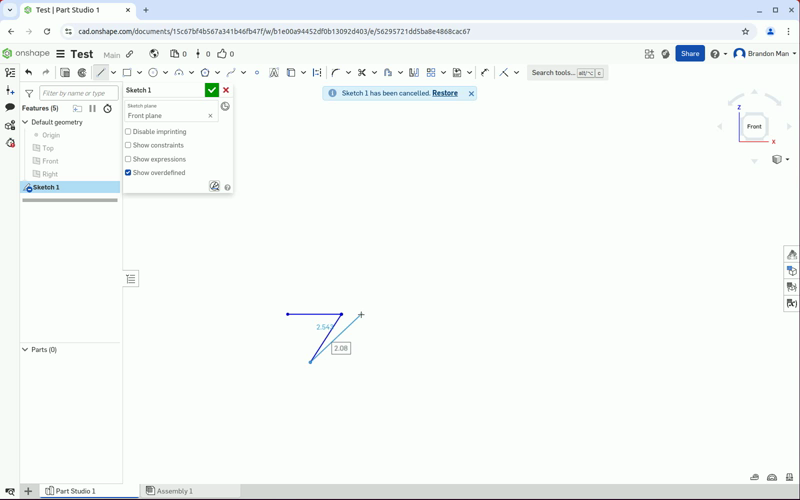
scroll(6)
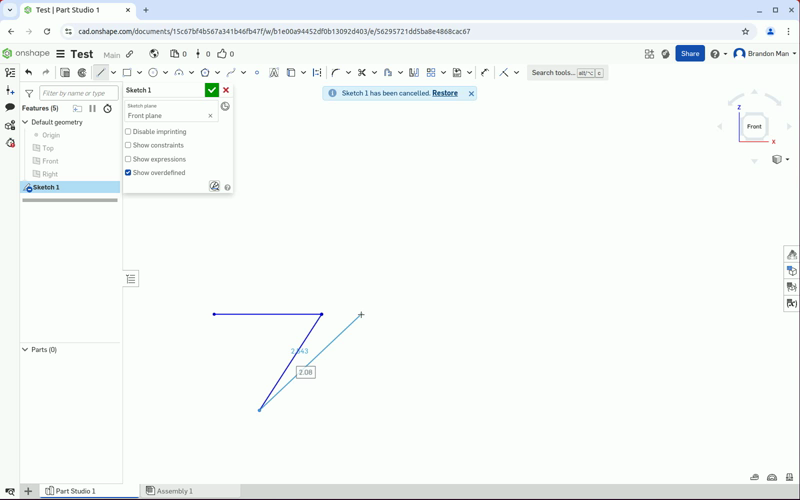
click(361, 314)
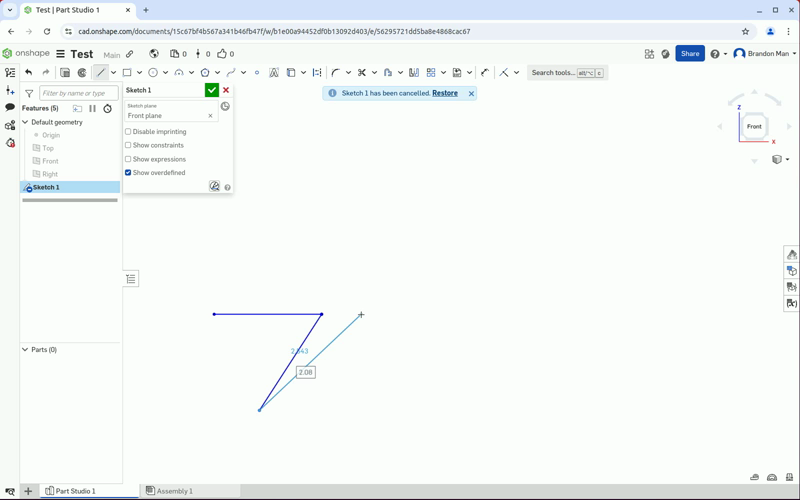
scroll(-6)
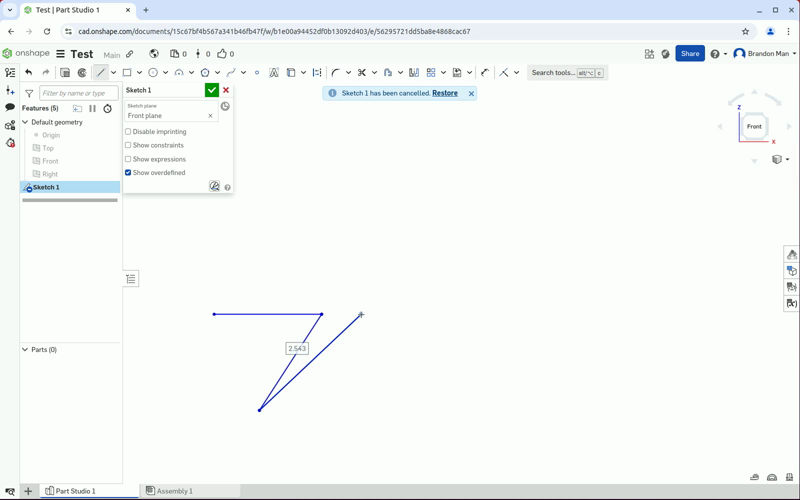
scroll(-6)
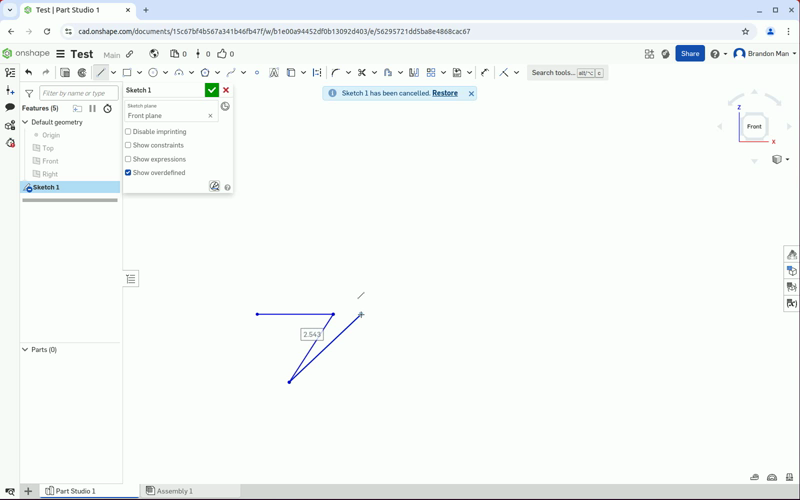
scroll(-6)
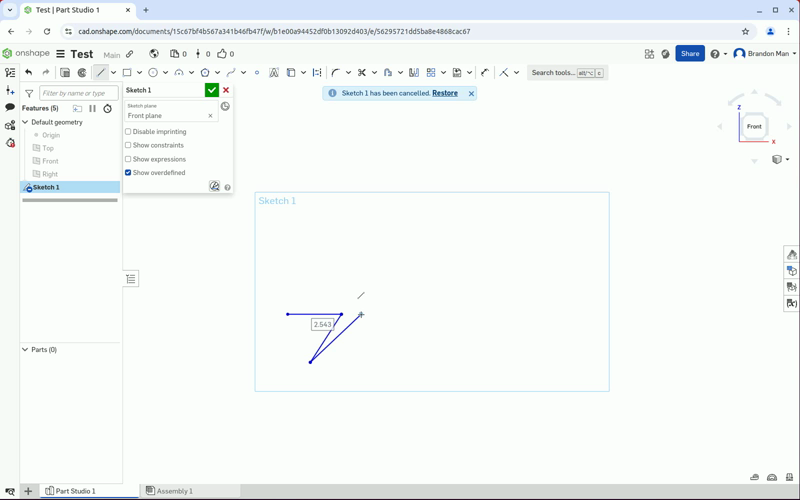
scroll(-6)
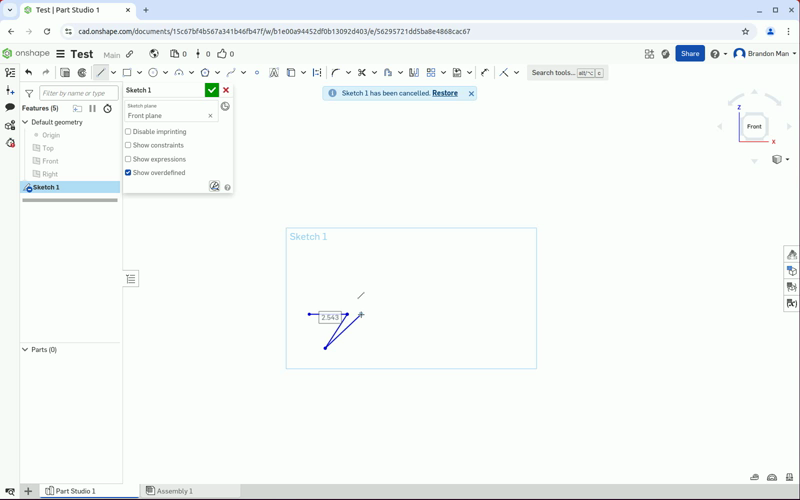
scroll(-6)
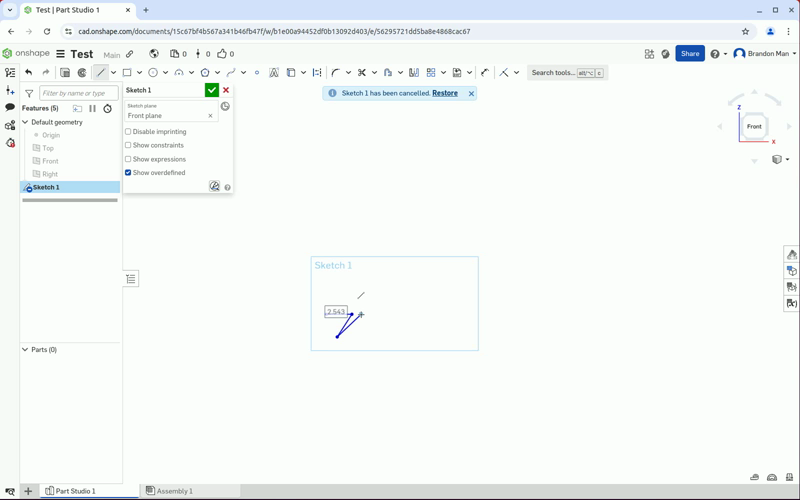
scroll(-6)
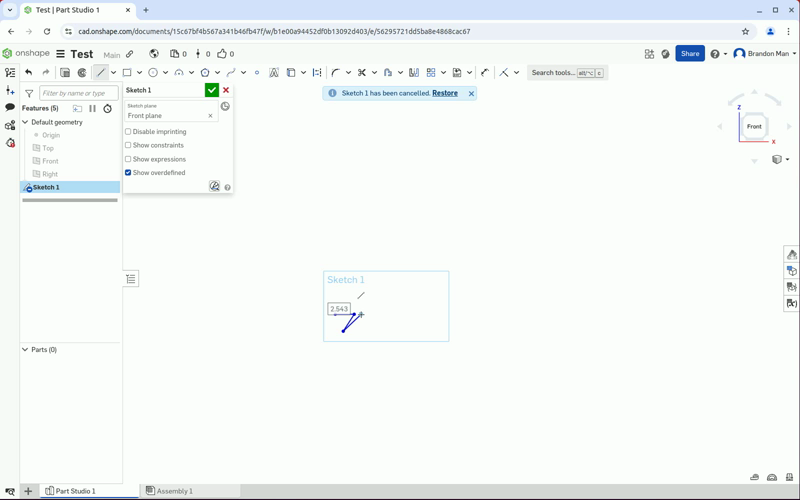
scroll(-6)
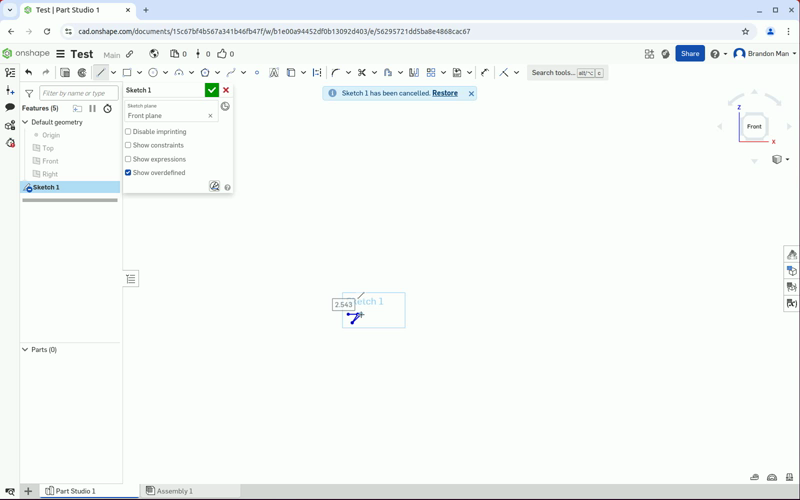
key_up(shift)
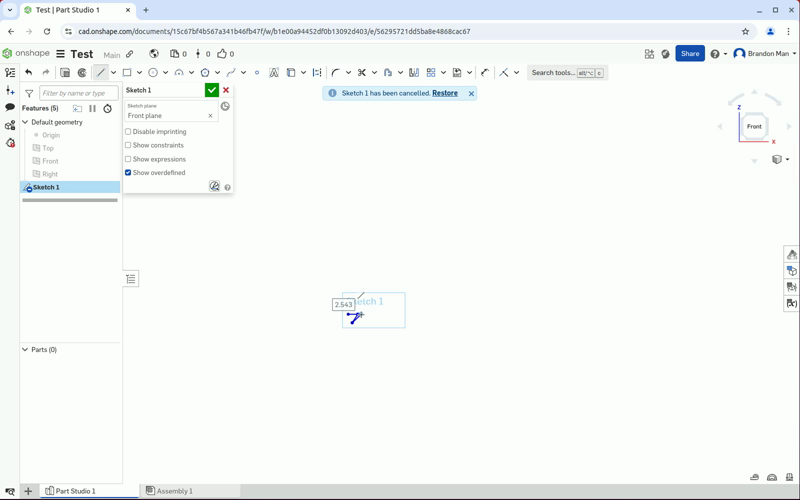
key_down(shift)
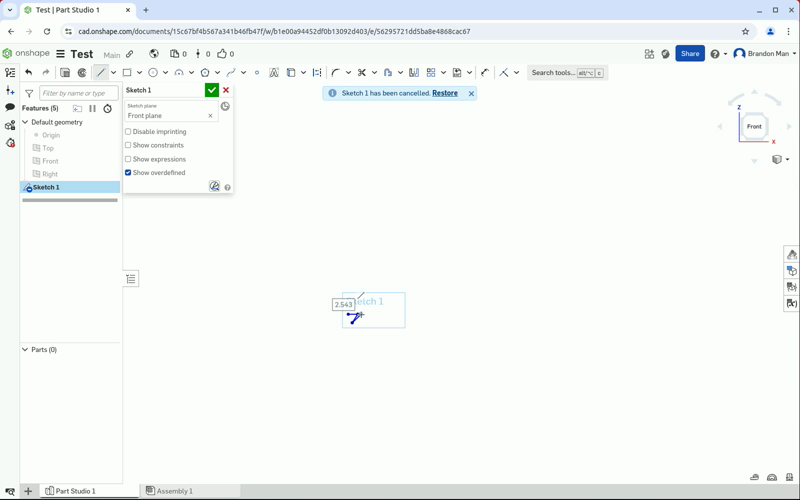
mouse_move(391, 314)
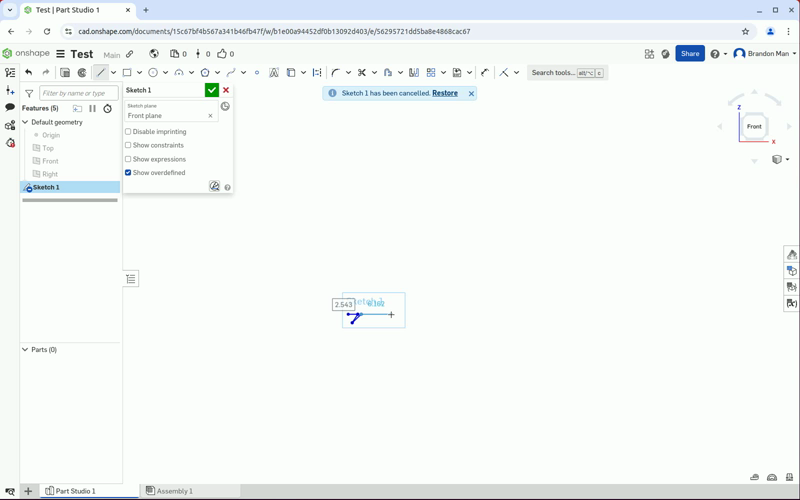
mouse_move(361, 319)
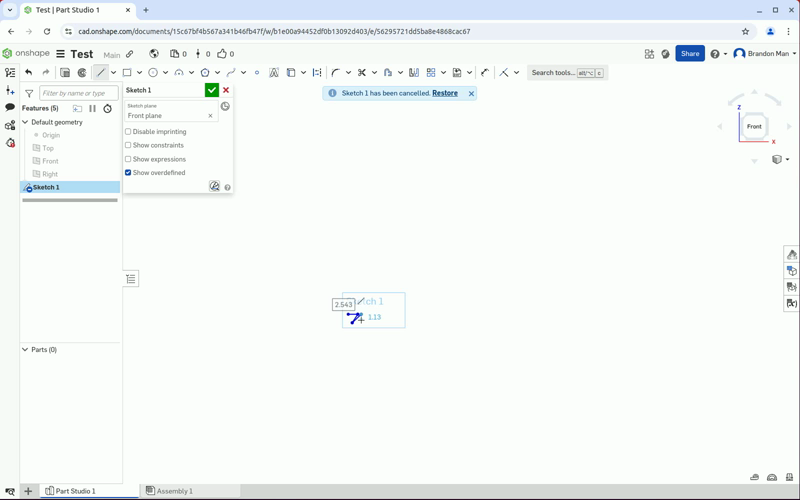
scroll(6)
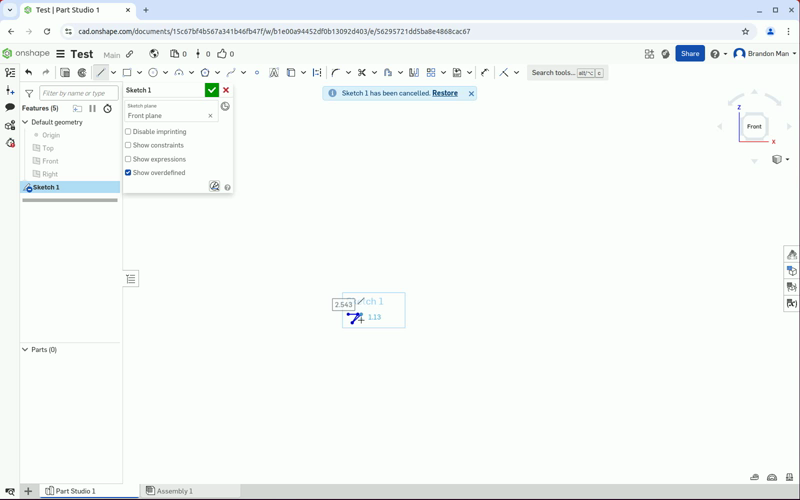
scroll(6)
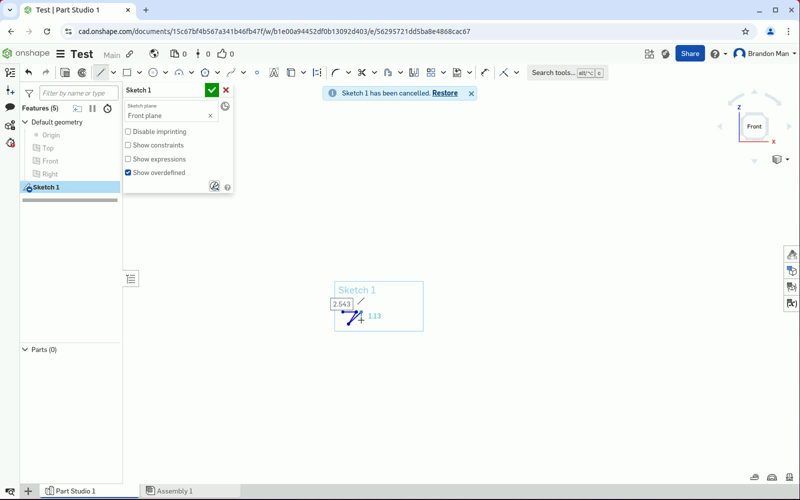
scroll(6)
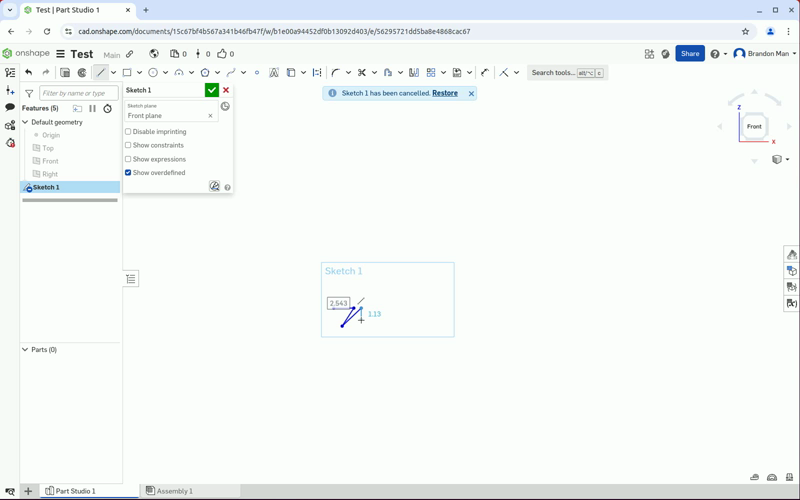
scroll(6)
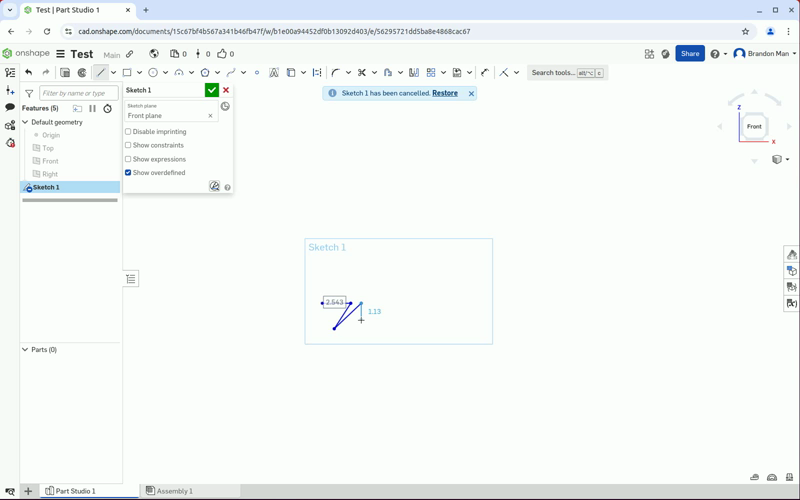
scroll(6)
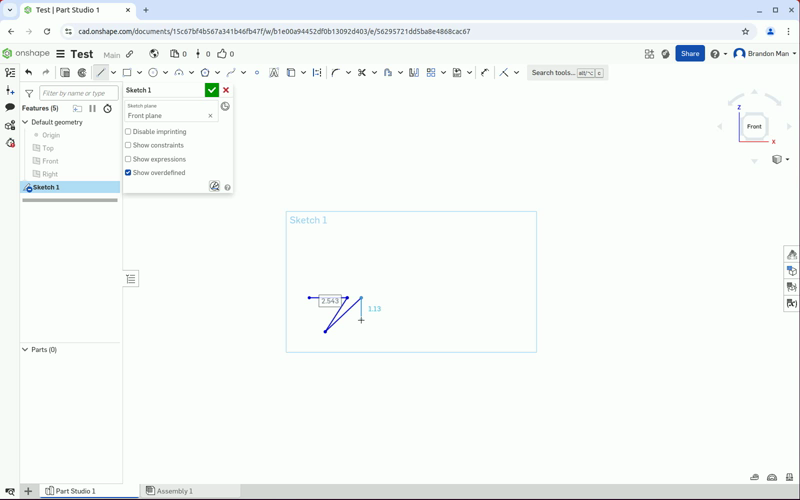
scroll(6)
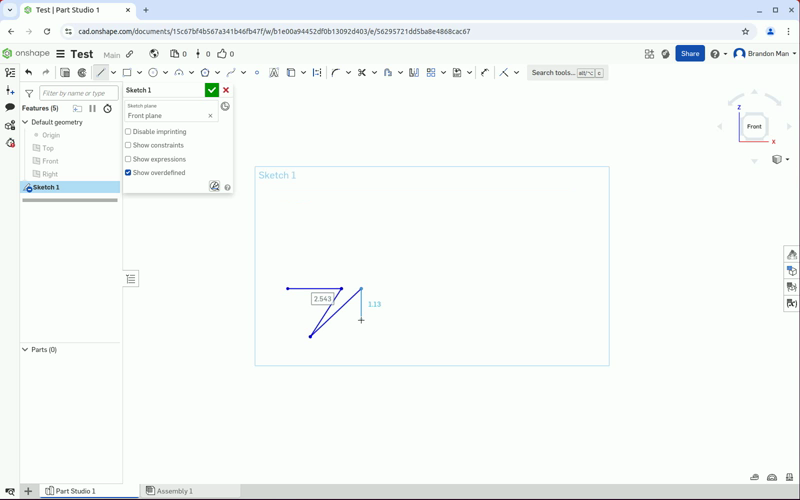
scroll(6)
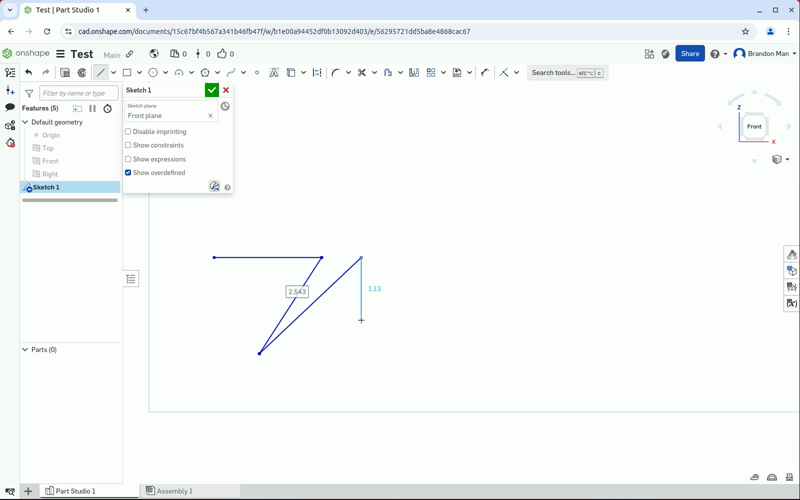
click(361, 319)
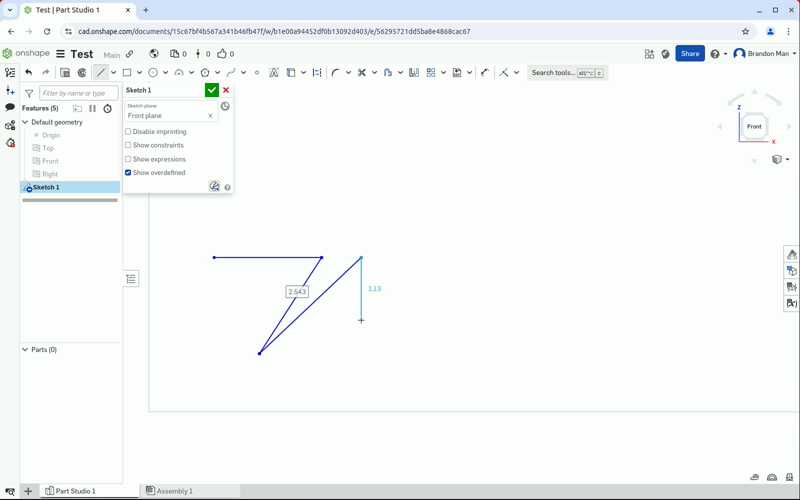
scroll(-6)
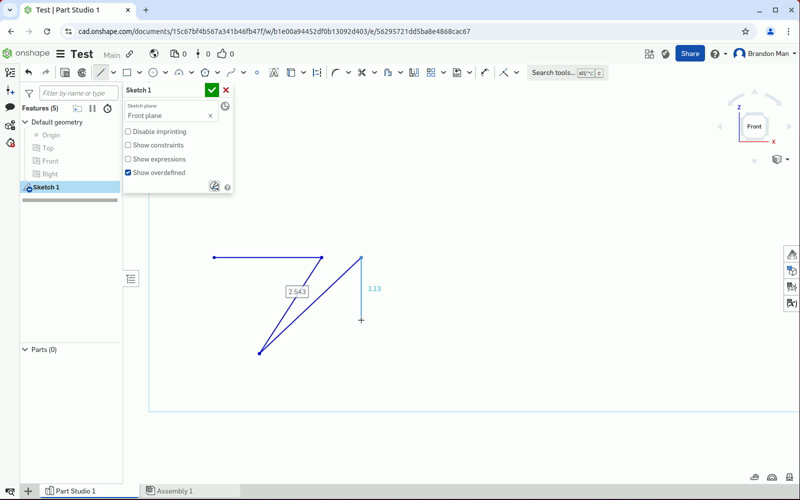
scroll(-6)
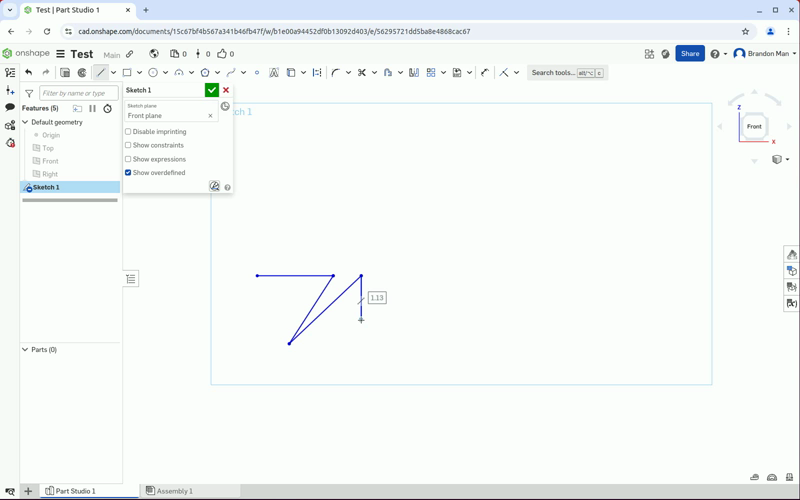
scroll(-6)
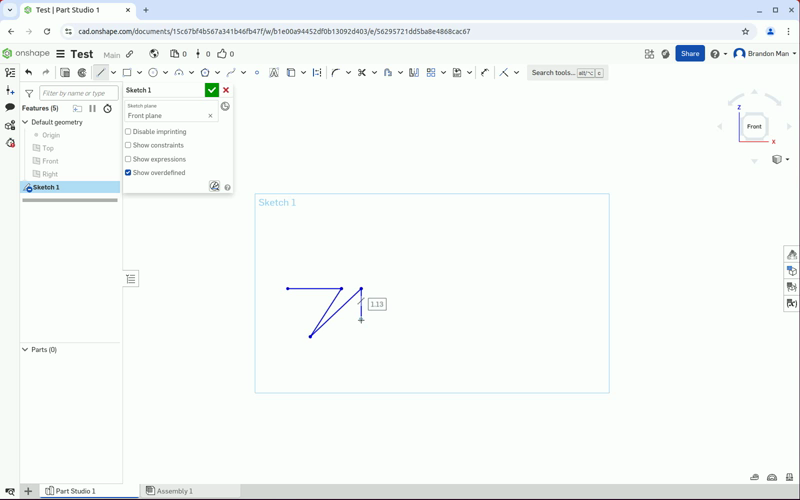
scroll(-6)
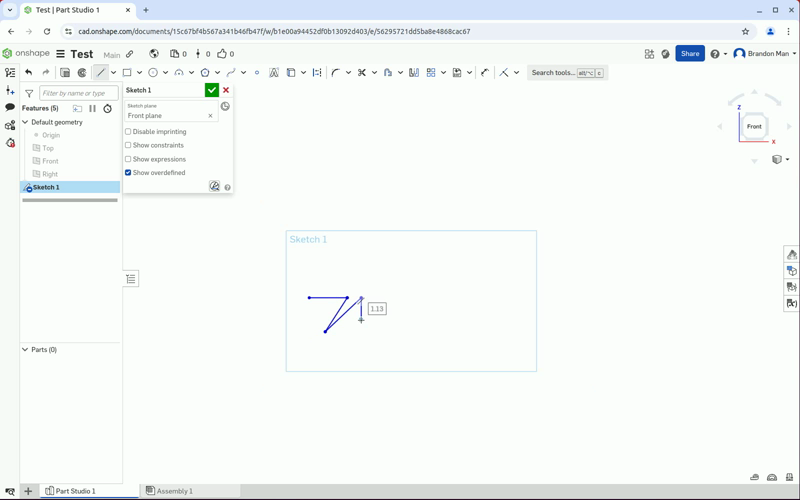
scroll(-6)
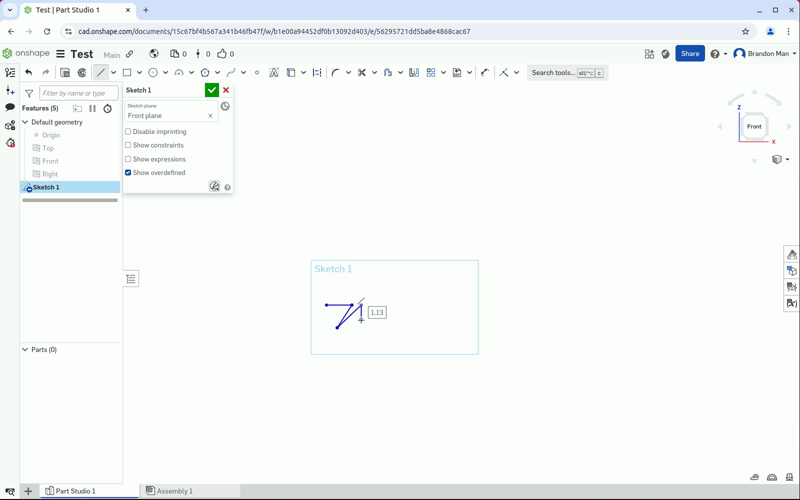
scroll(-6)
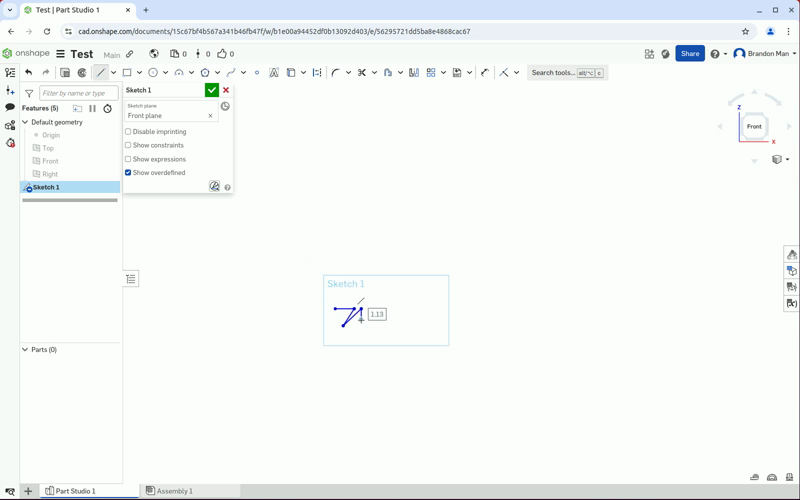
scroll(-6)
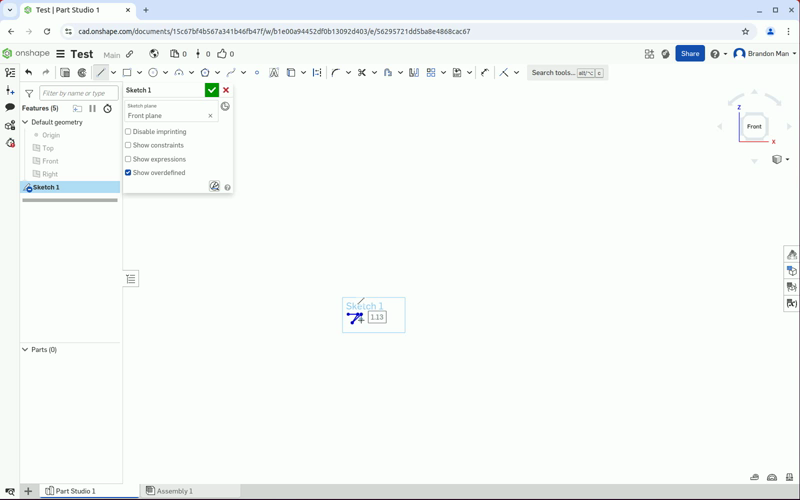
key_up(shift)
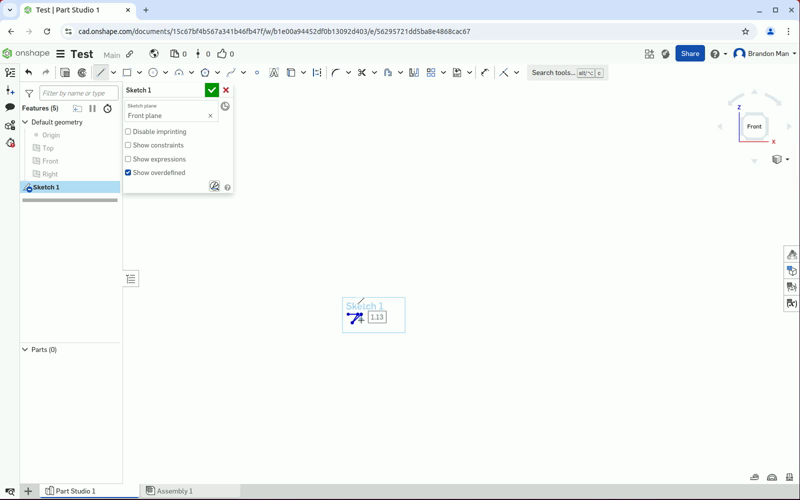
key_down(shift)
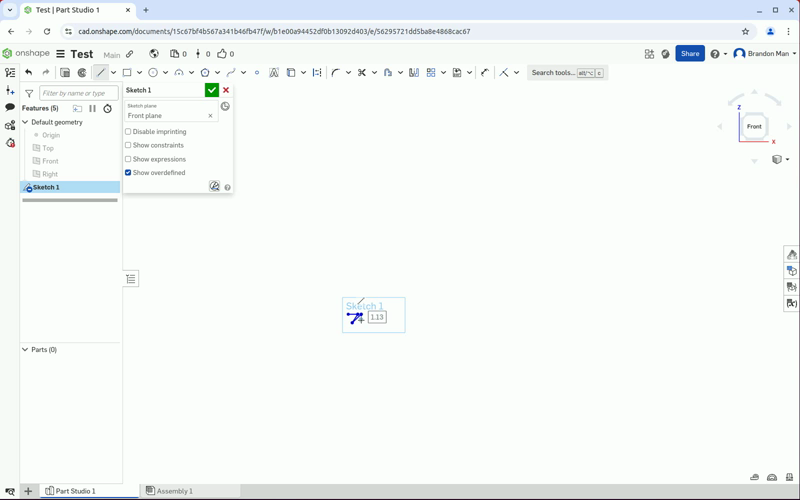
mouse_move(391, 319)
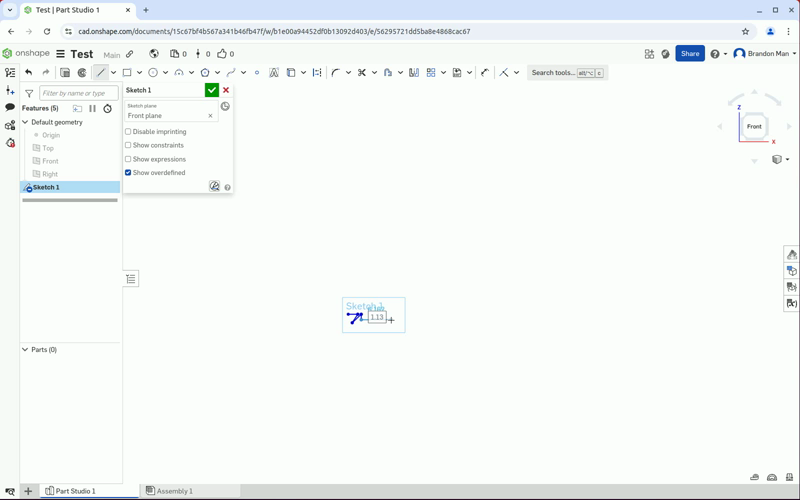
mouse_move(366, 310)
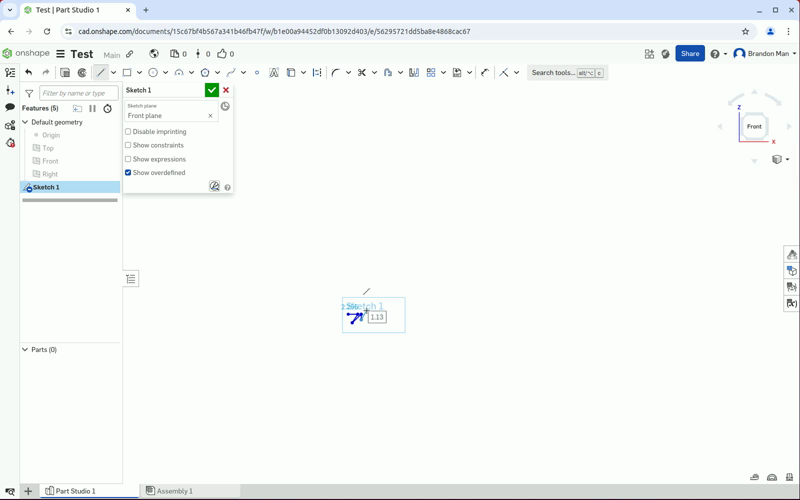
click(366, 310)
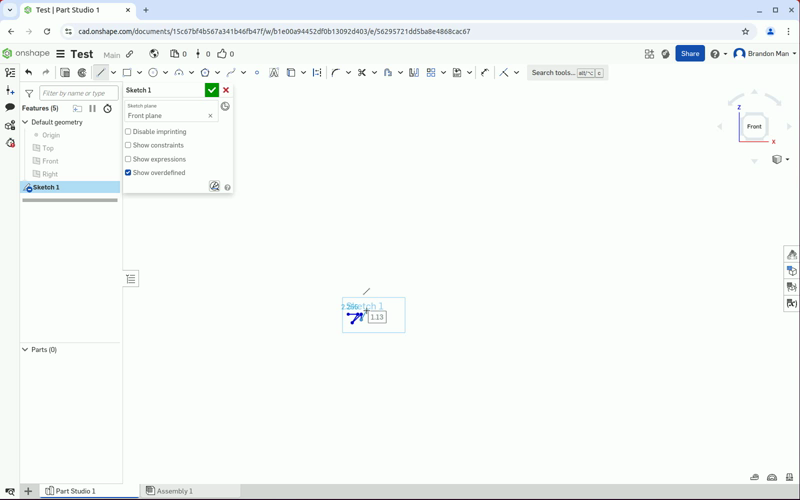
key_up(shift)
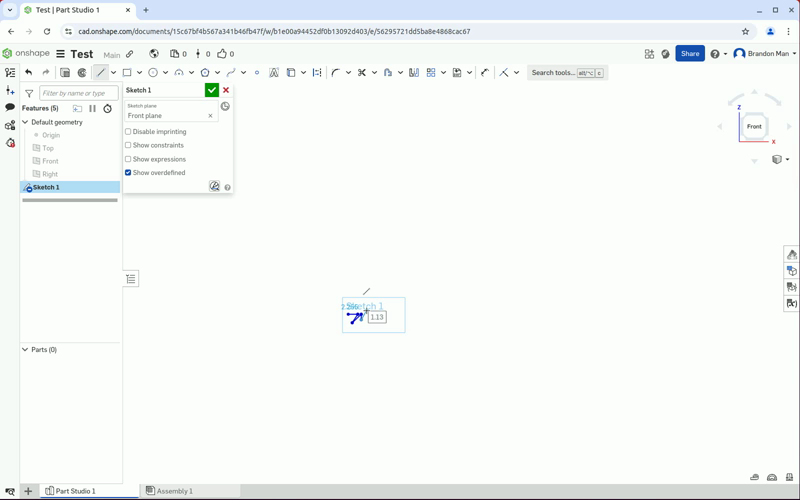
key_down(shift)
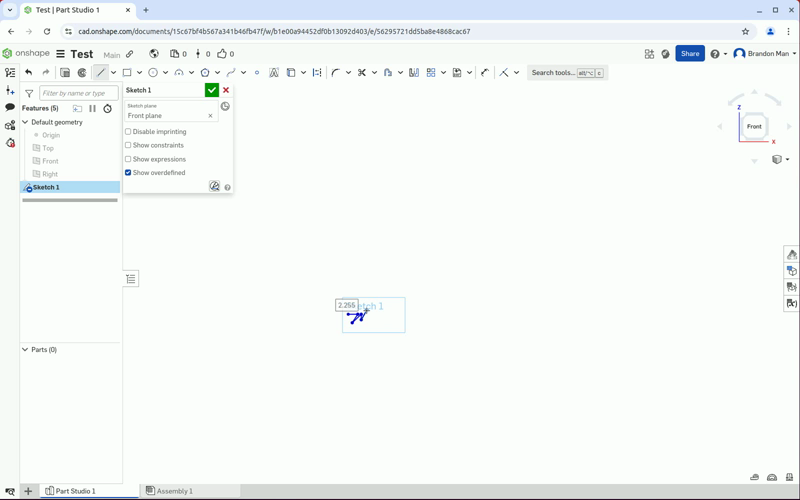
mouse_move(396, 310)
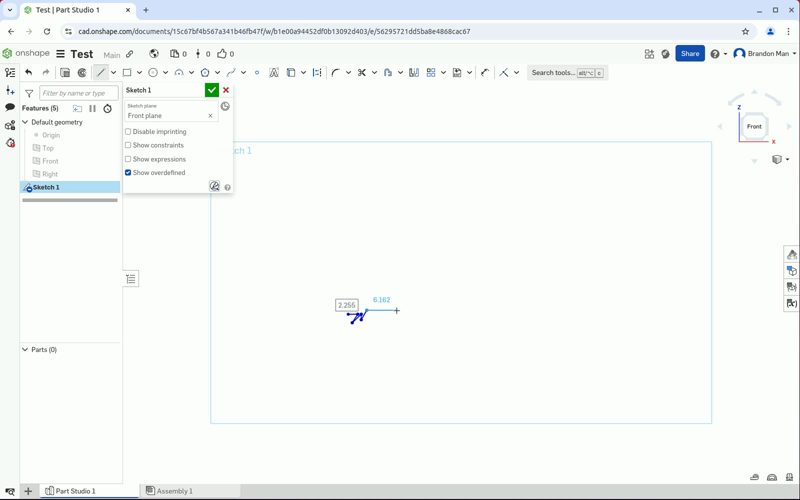
mouse_move(366, 307)
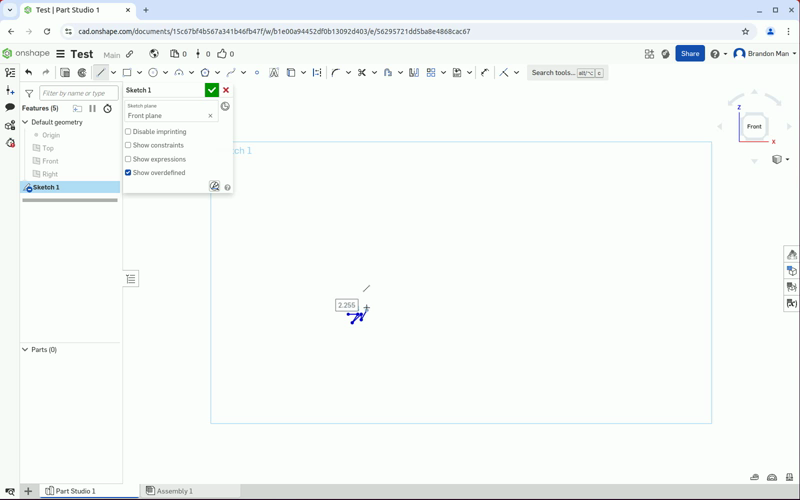
scroll(6)
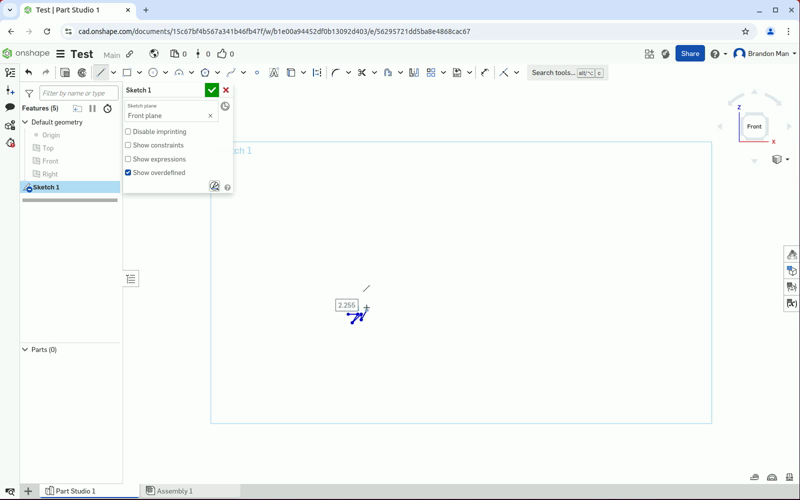
scroll(6)
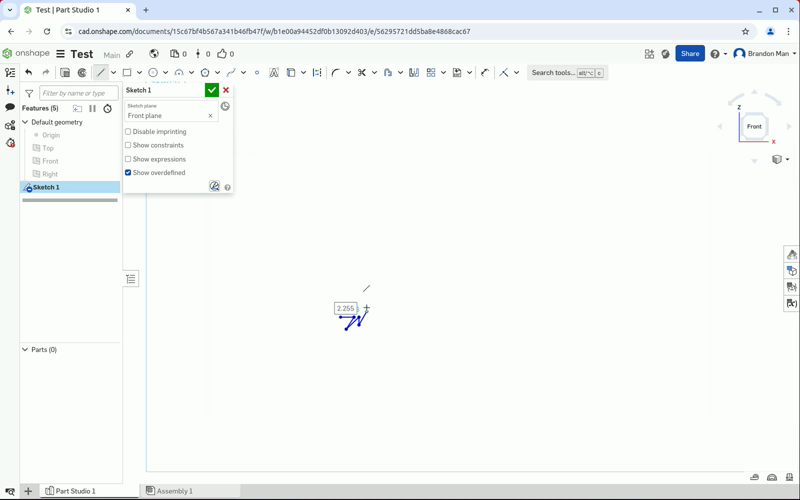
scroll(6)
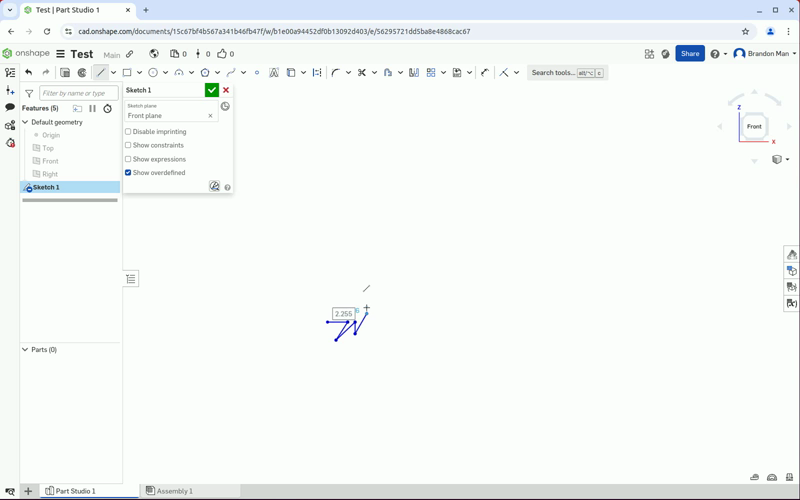
scroll(6)
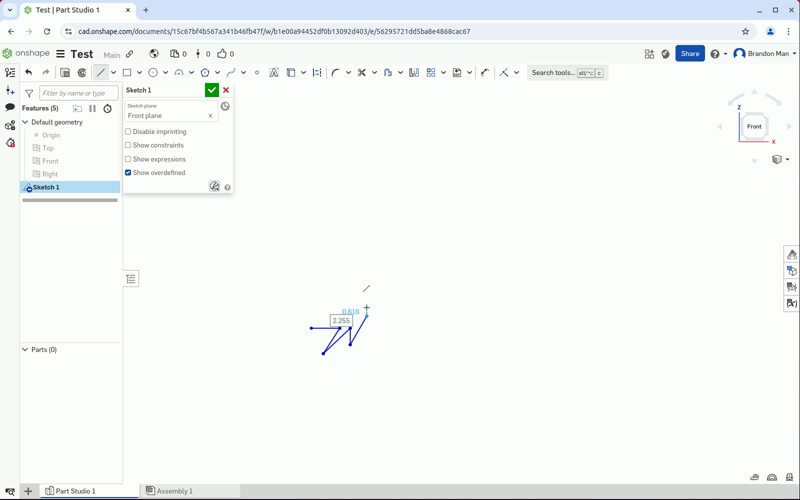
scroll(6)
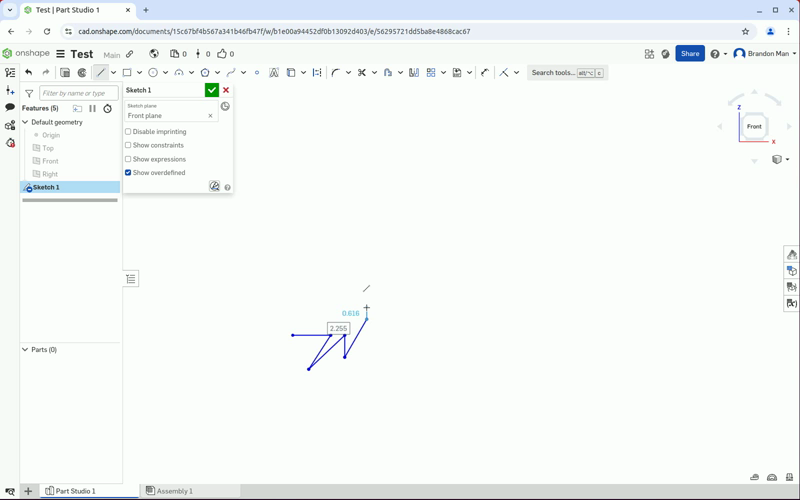
scroll(6)
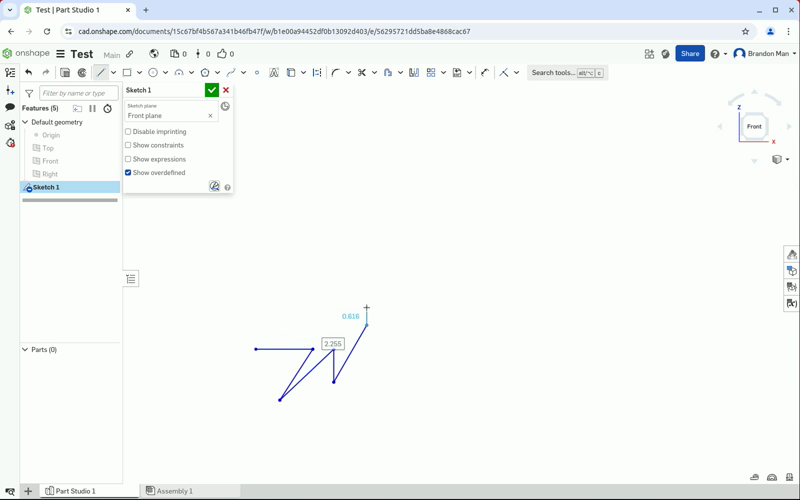
scroll(6)
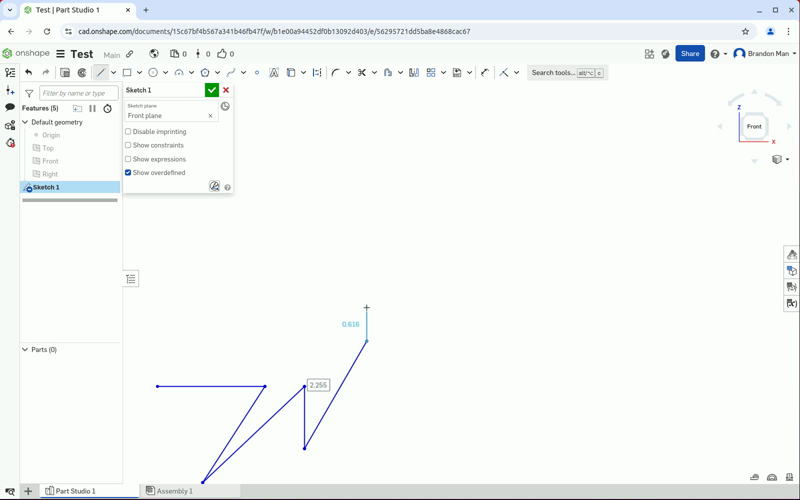
click(366, 307)
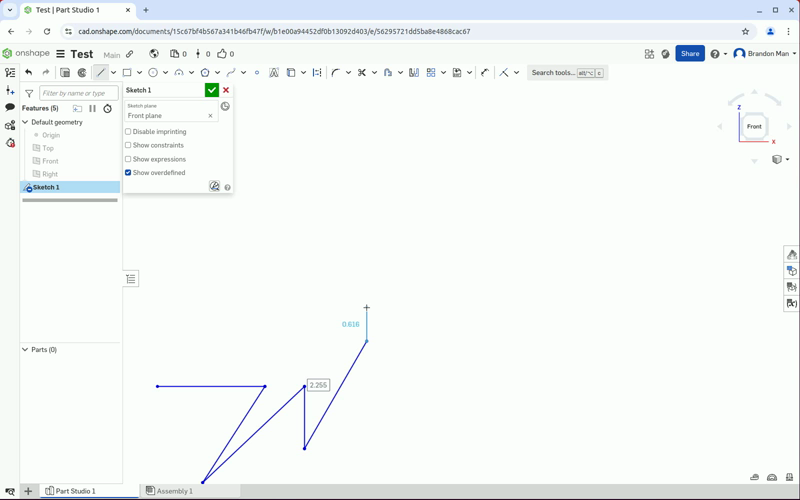
scroll(-6)
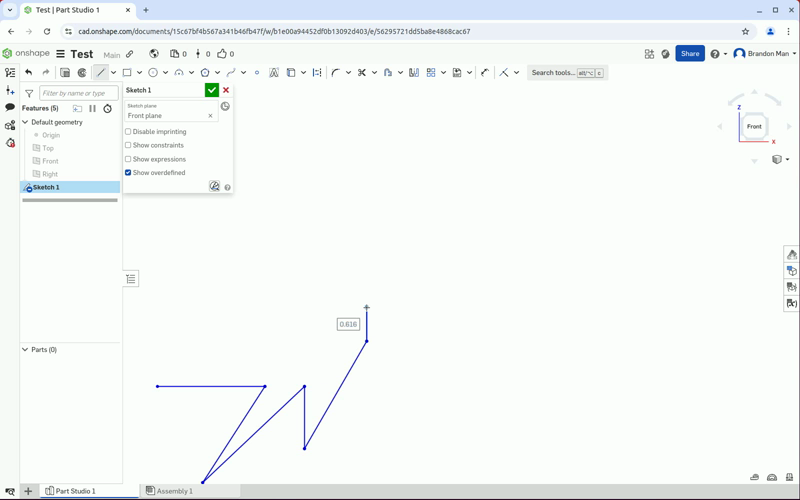
scroll(-6)
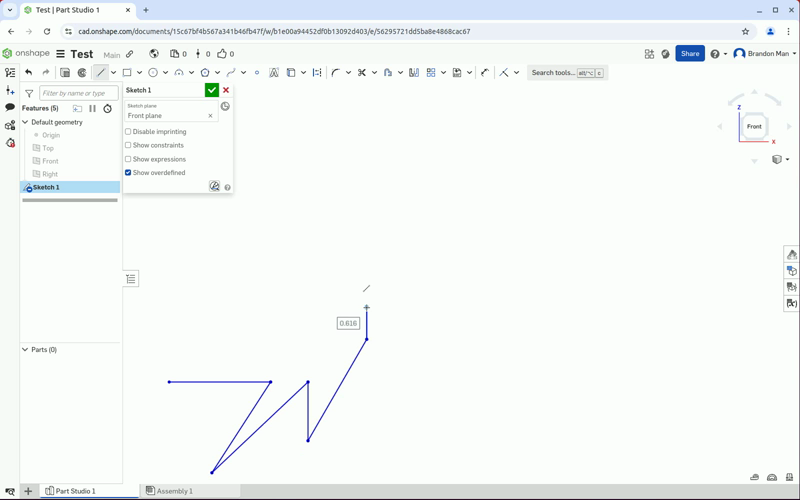
scroll(-6)
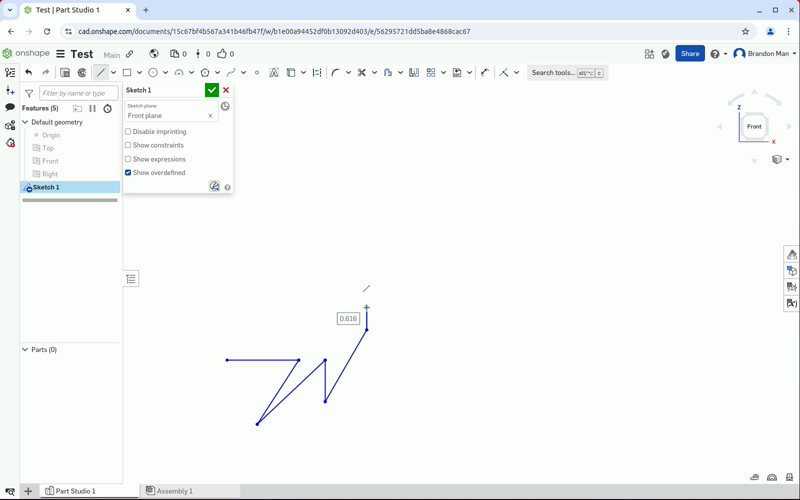
scroll(-6)
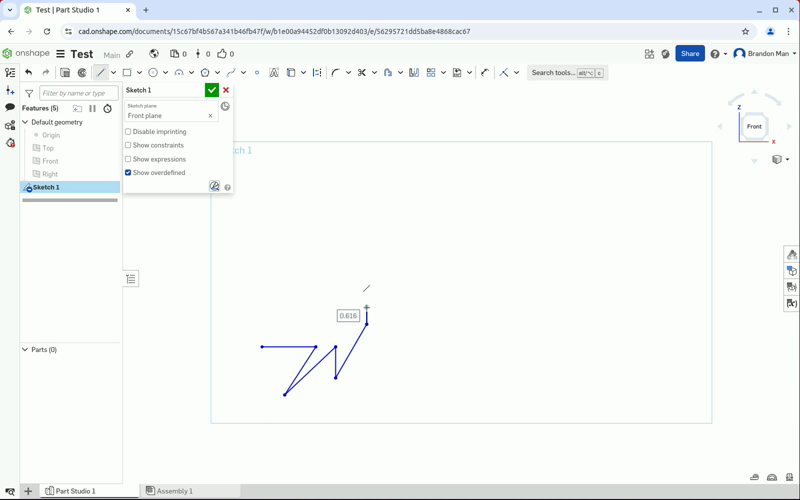
scroll(-6)
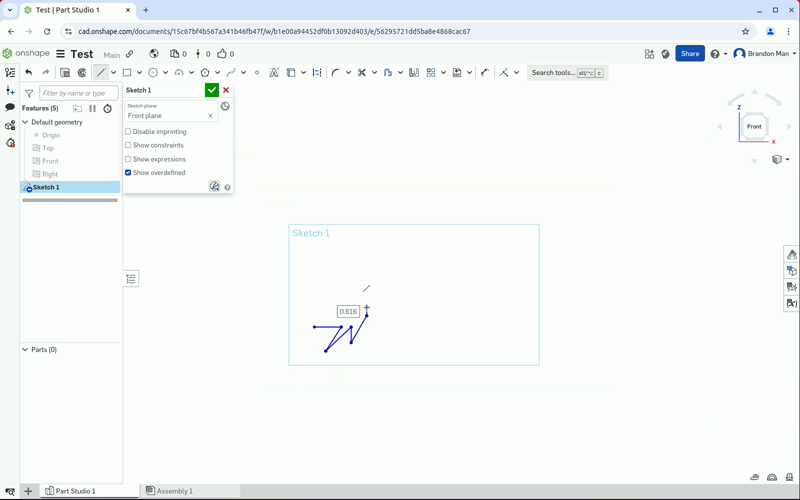
scroll(-6)
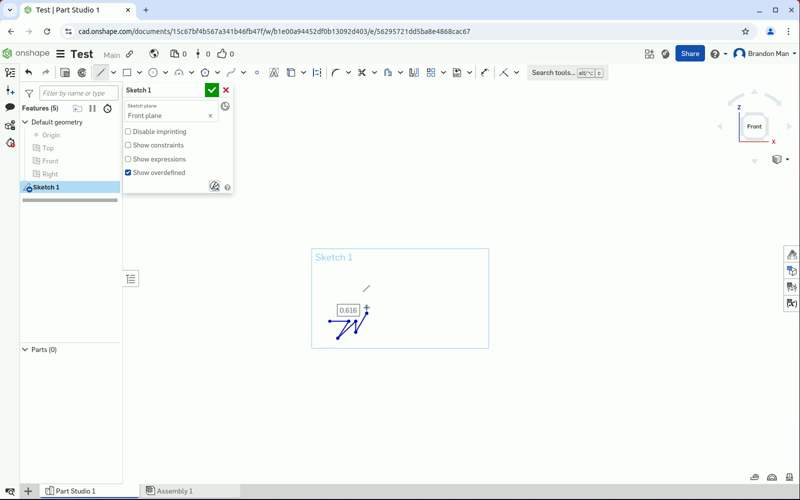
scroll(-6)
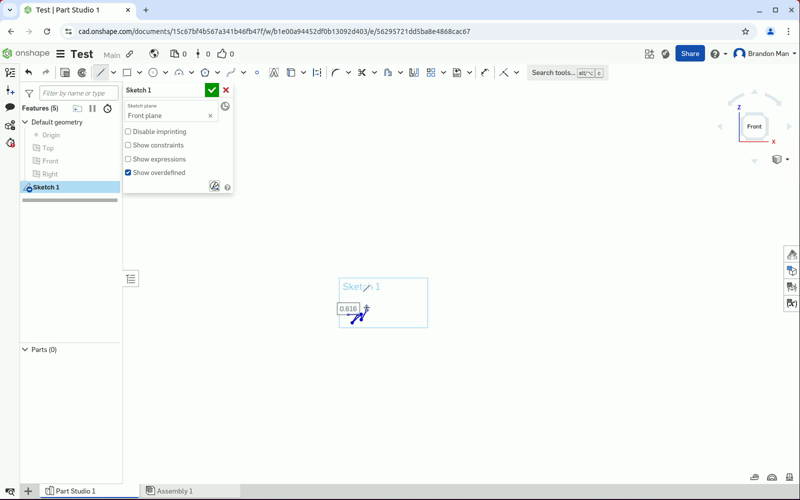
key_up(shift)
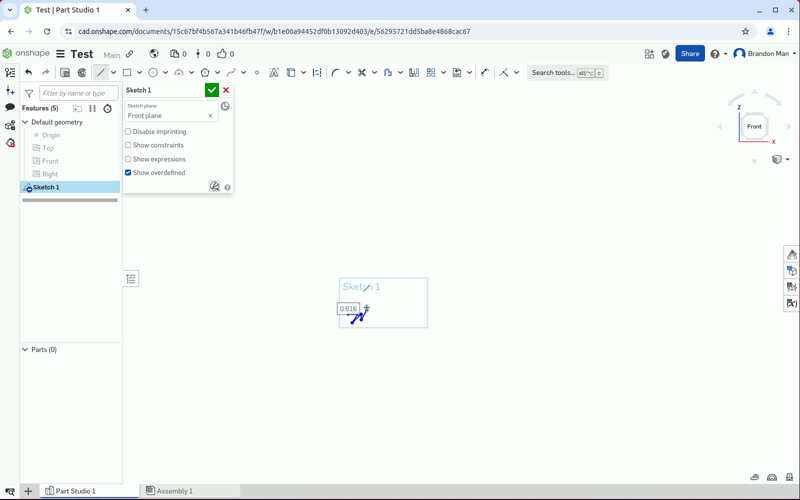
key_down(shift)
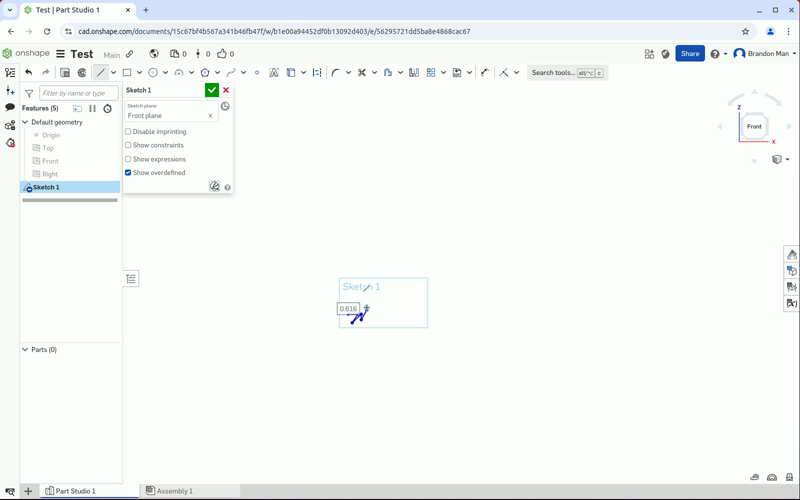
mouse_move(396, 307)
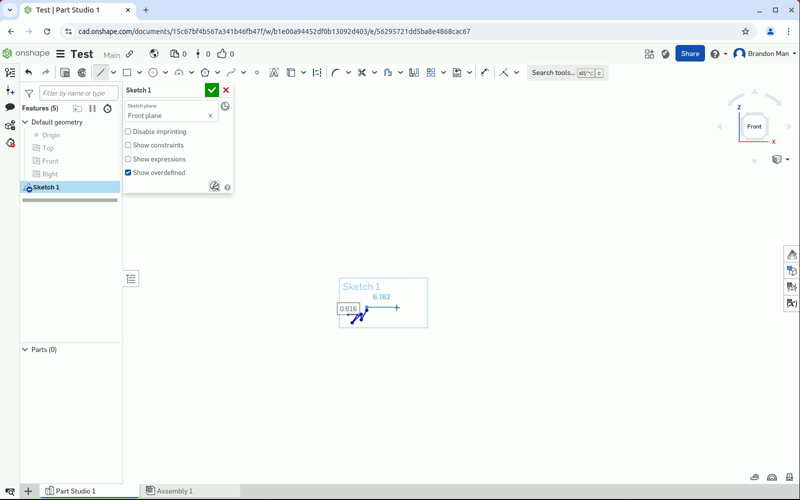
mouse_move(362, 303)
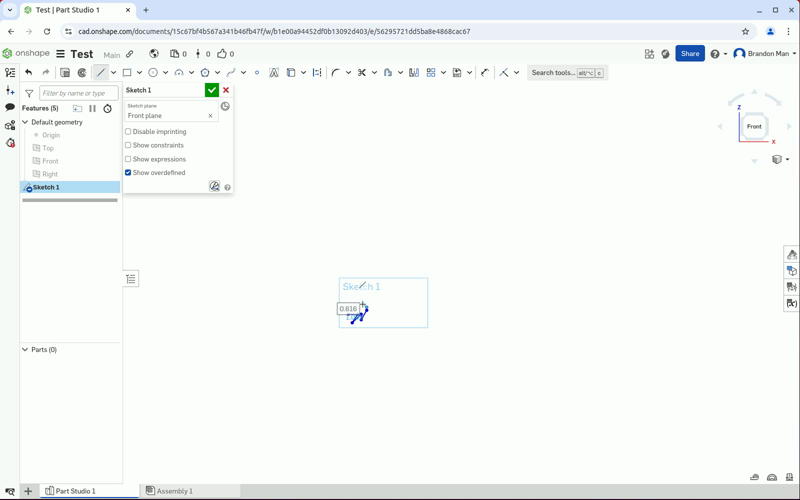
scroll(6)
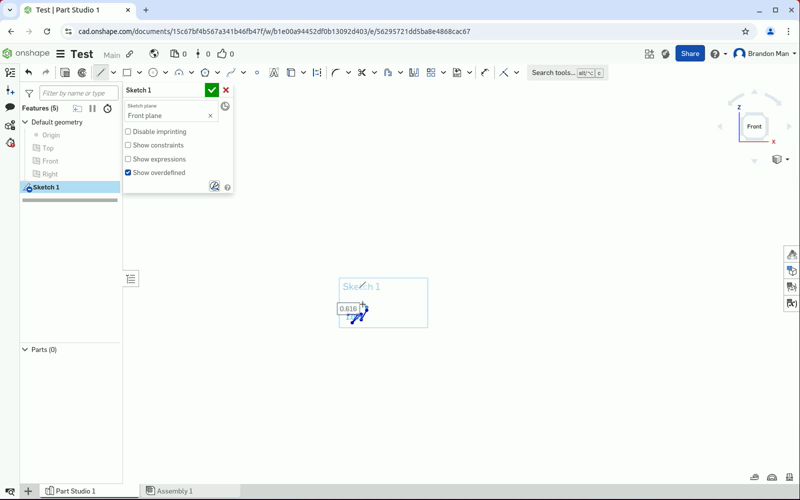
scroll(6)
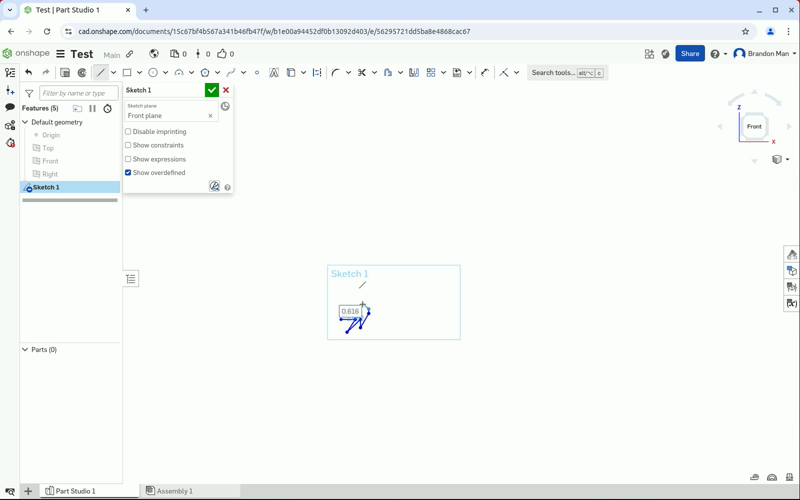
scroll(6)
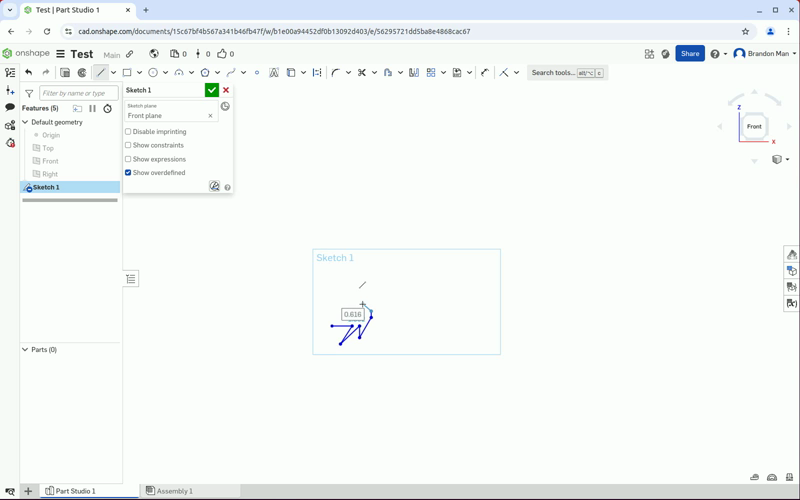
scroll(6)
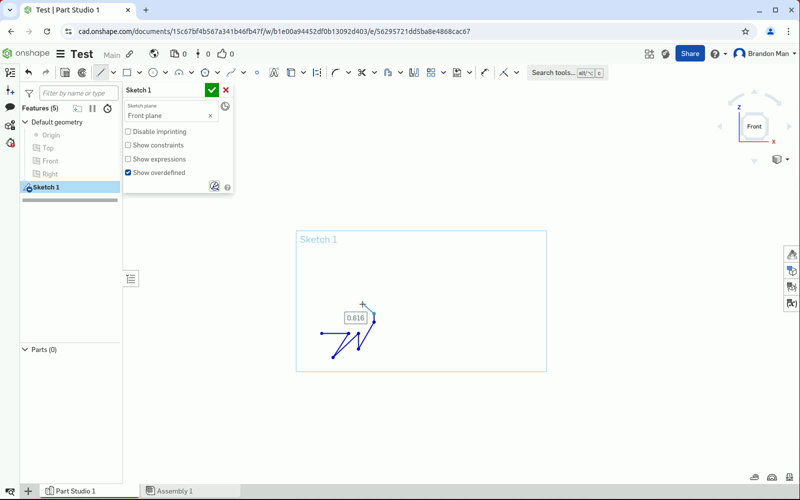
scroll(6)
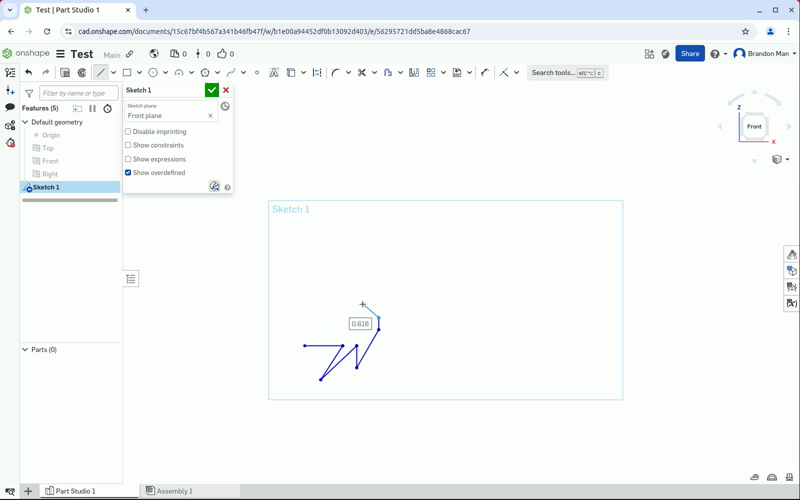
scroll(6)
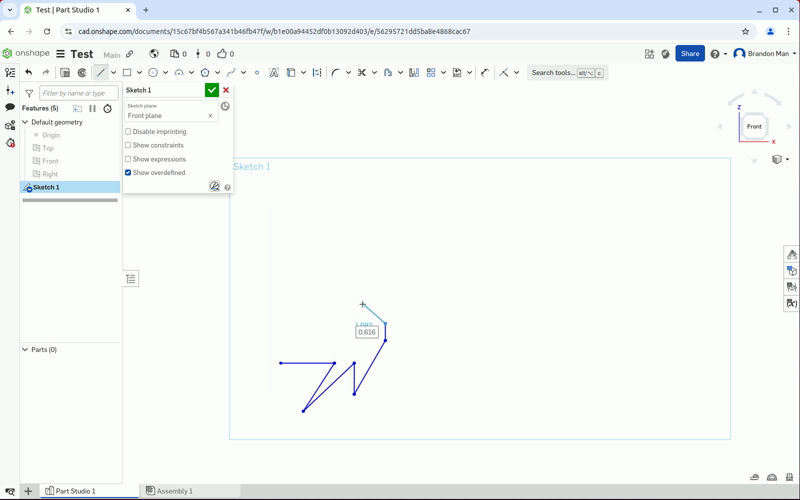
scroll(6)
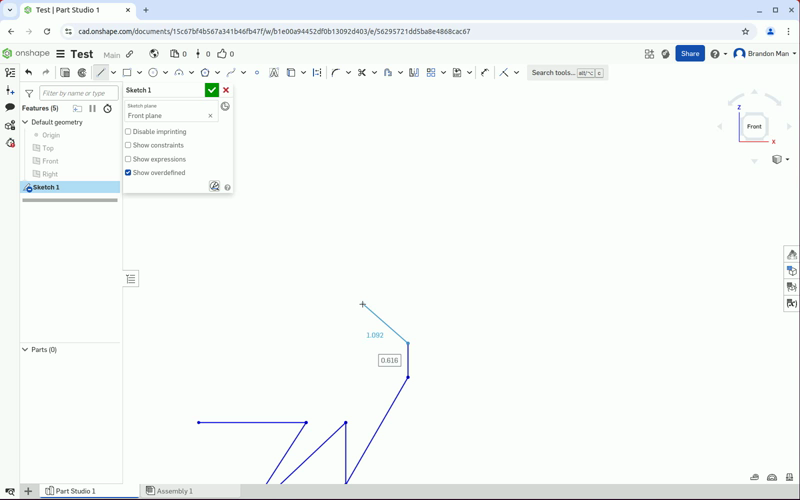
click(362, 303)
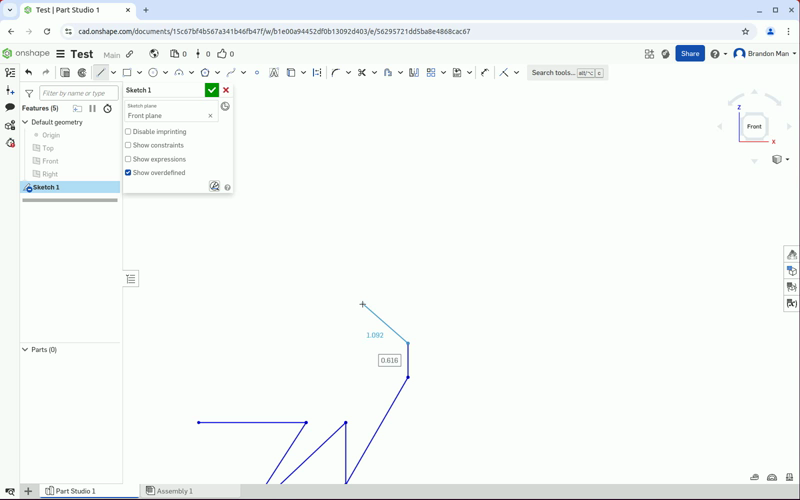
scroll(-6)
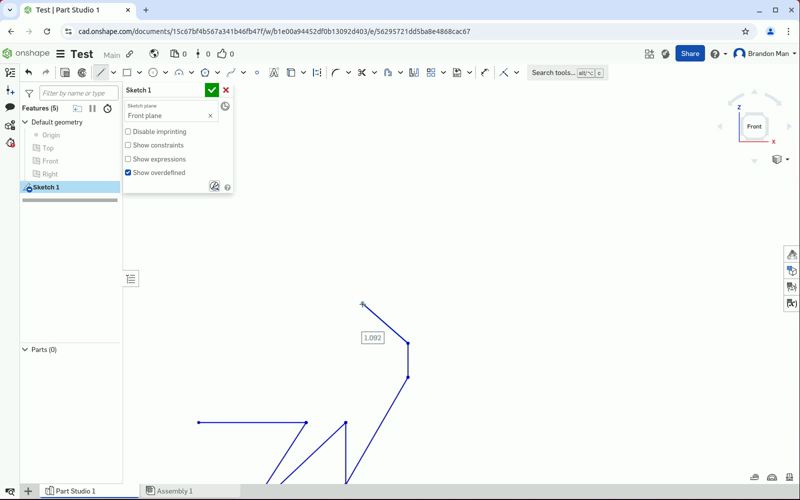
scroll(-6)
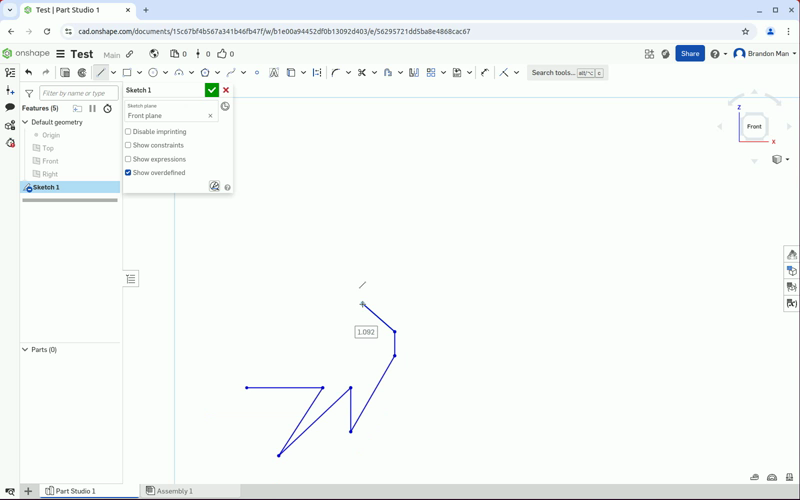
scroll(-6)
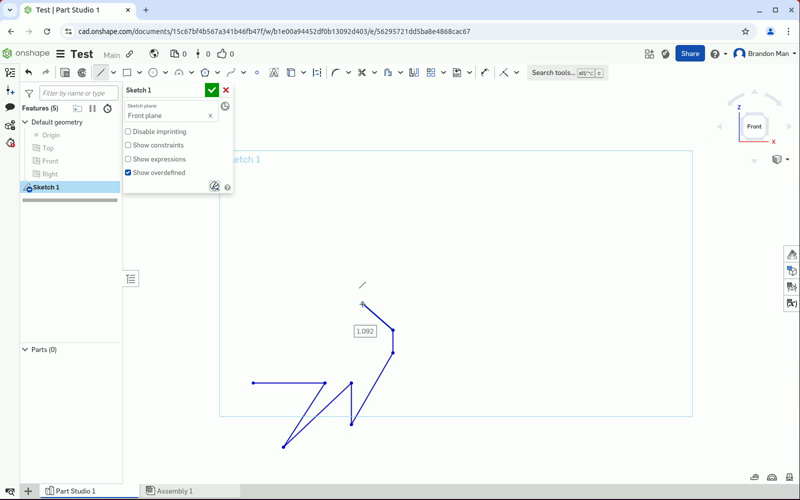
scroll(-6)
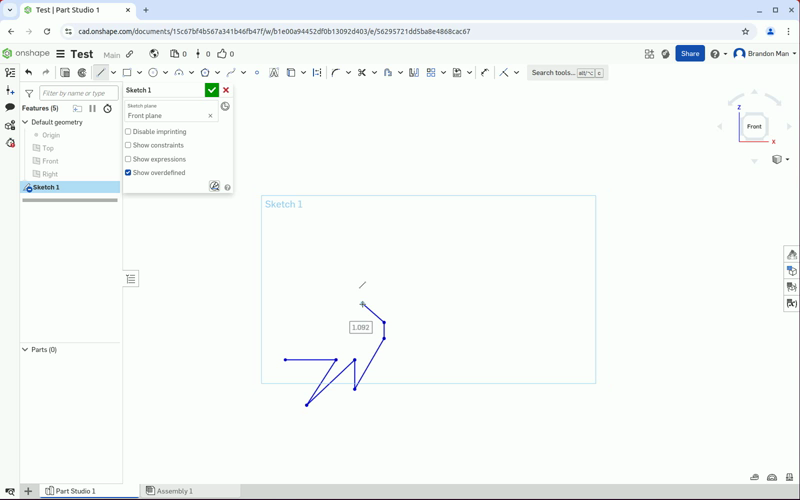
scroll(-6)
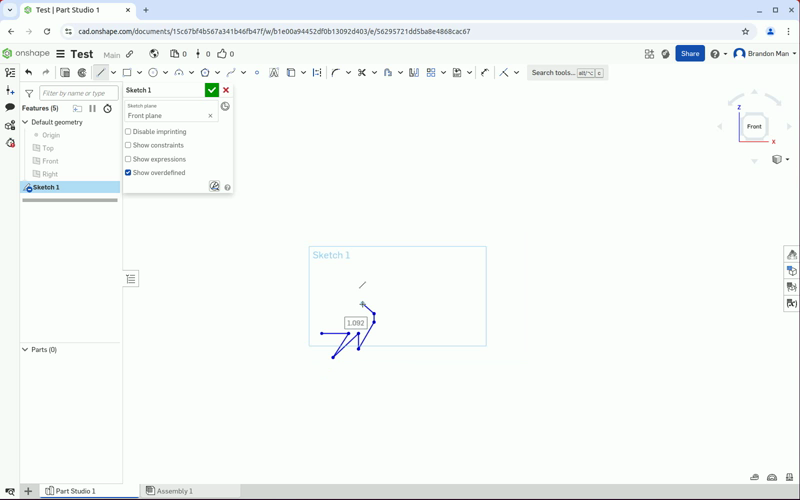
scroll(-6)
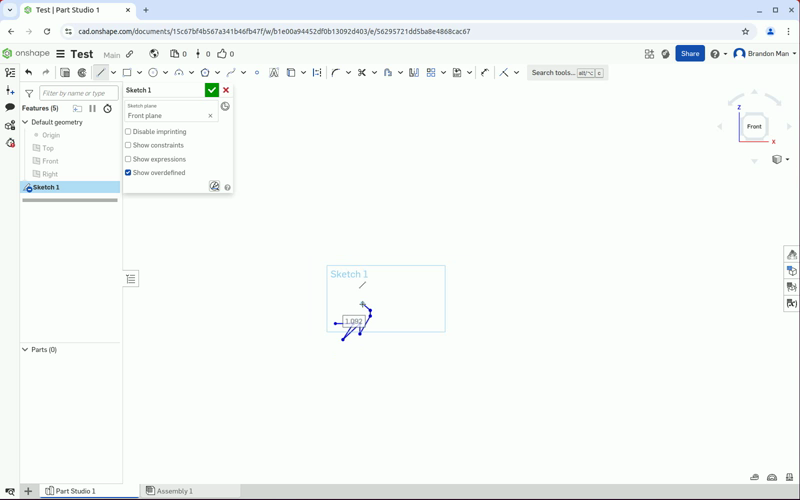
scroll(-6)
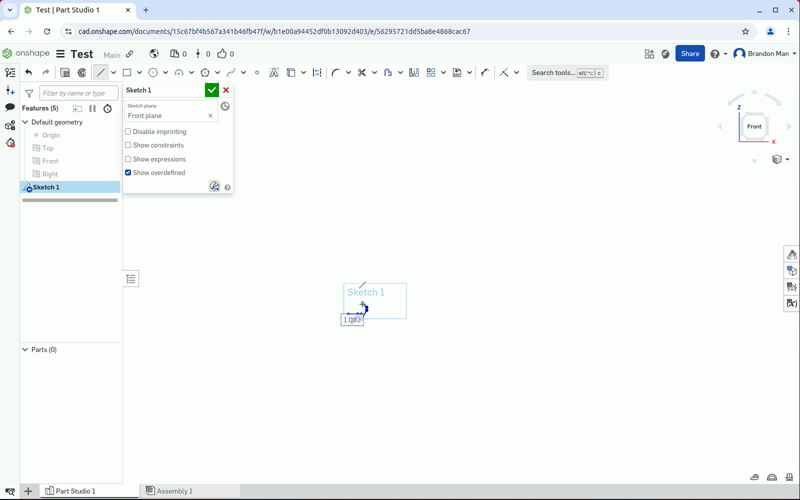
key_up(shift)
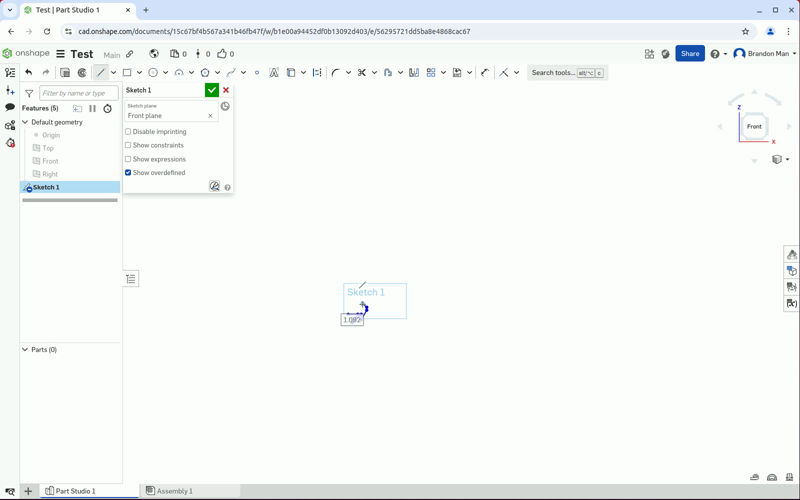
key_down(shift)
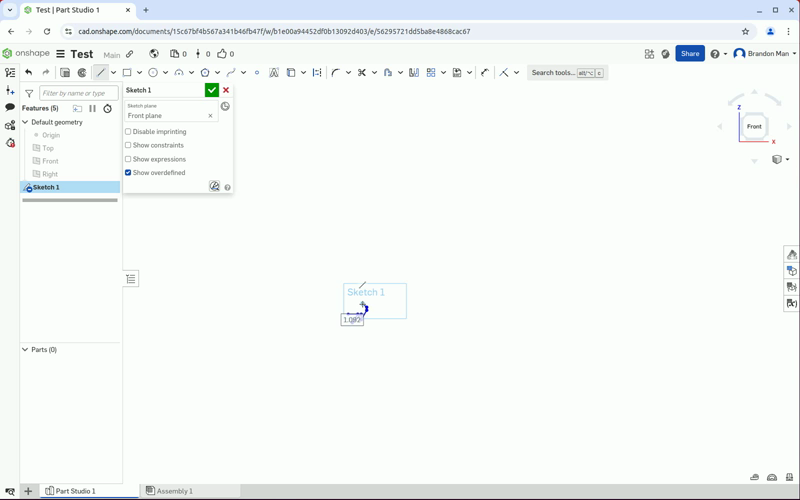
mouse_move(392, 303)
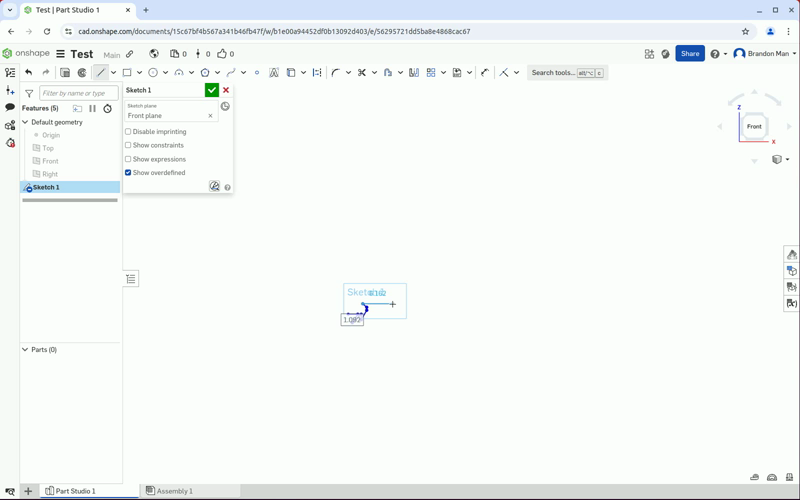
mouse_move(362, 307)
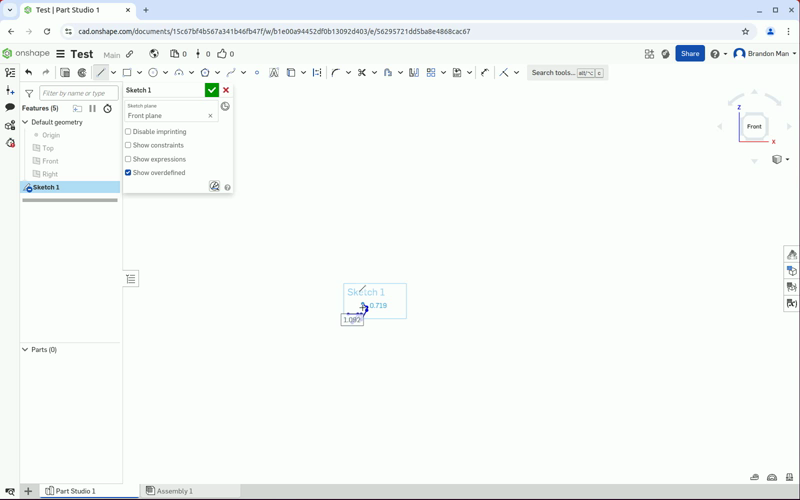
scroll(6)
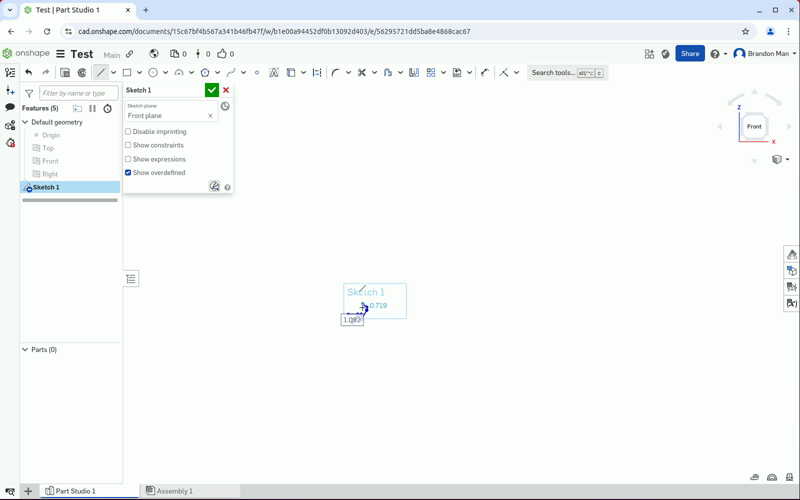
scroll(6)
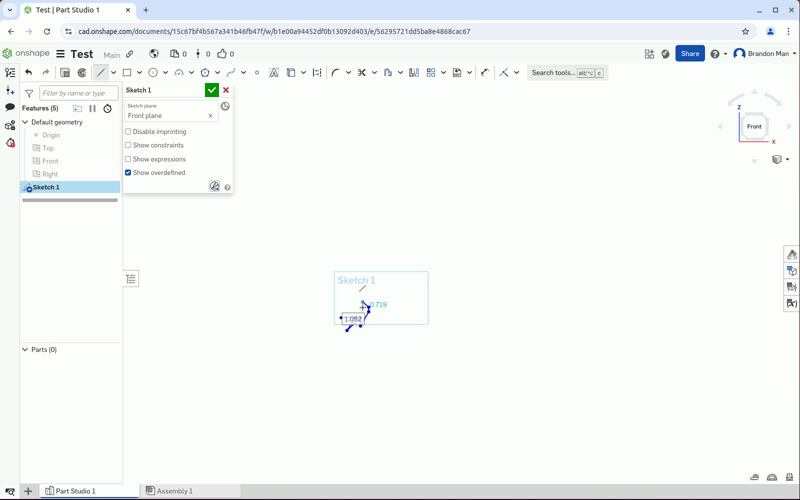
scroll(6)
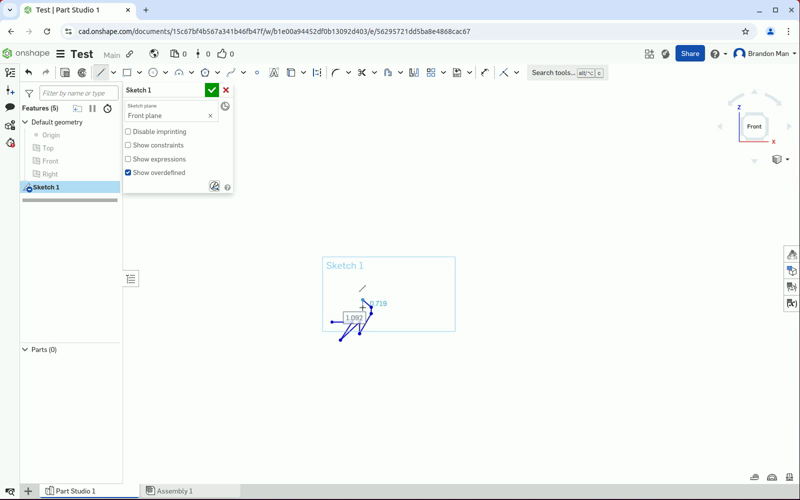
scroll(6)
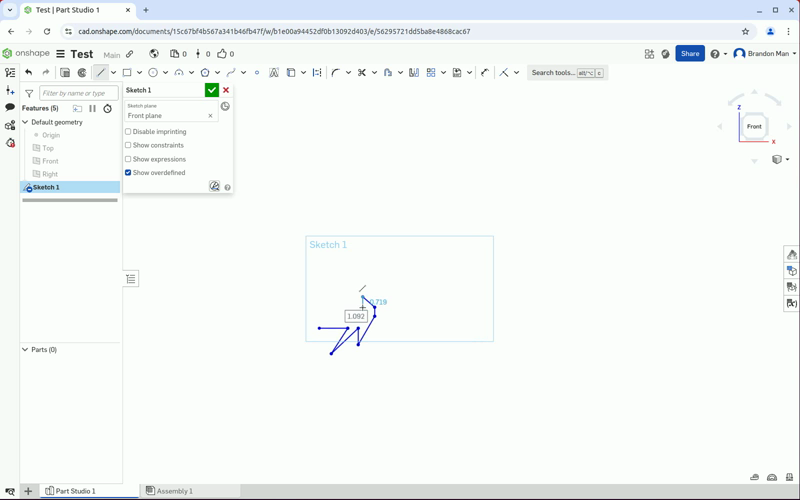
scroll(6)
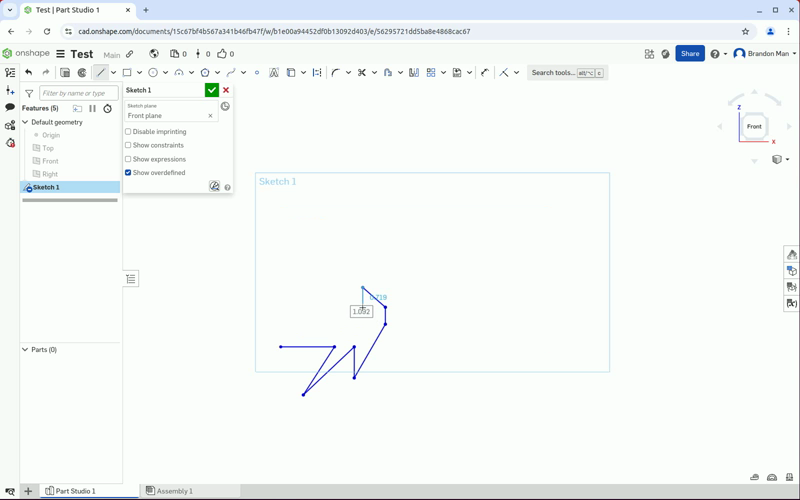
scroll(6)
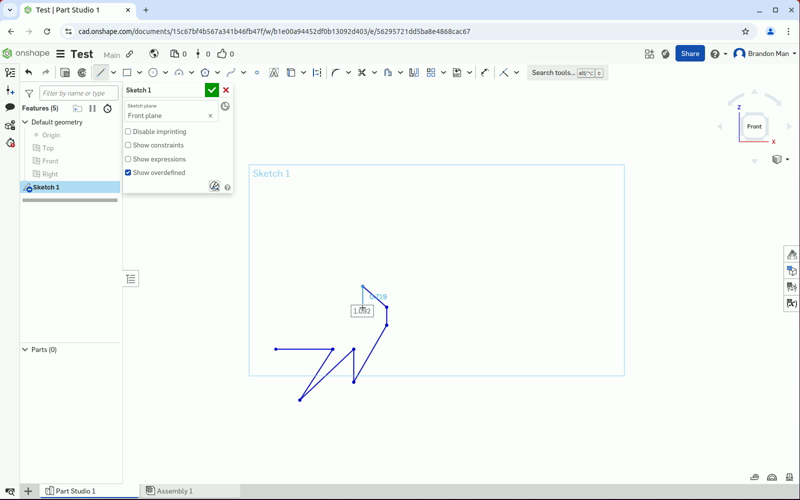
scroll(6)
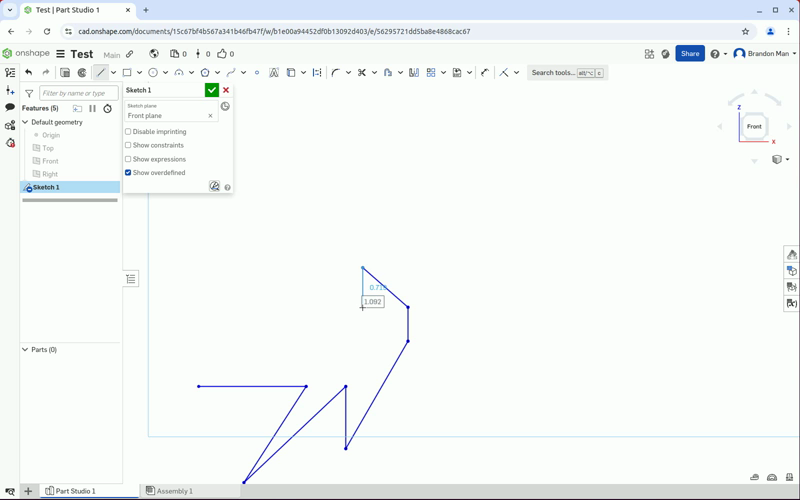
click(362, 307)
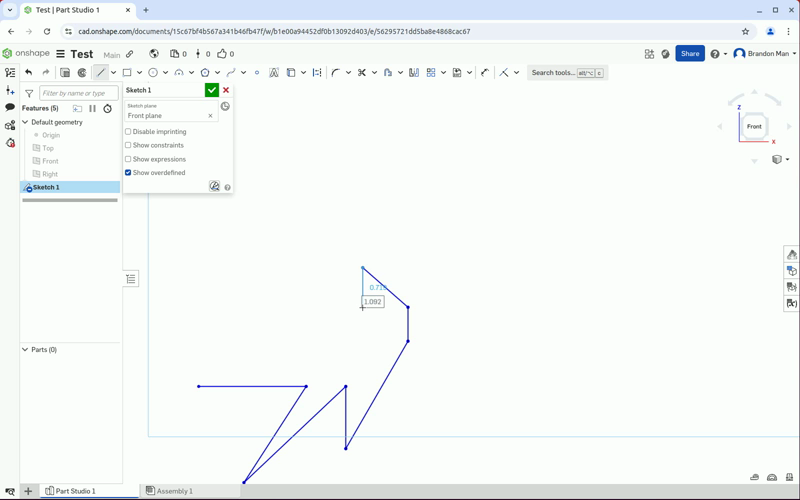
scroll(-6)
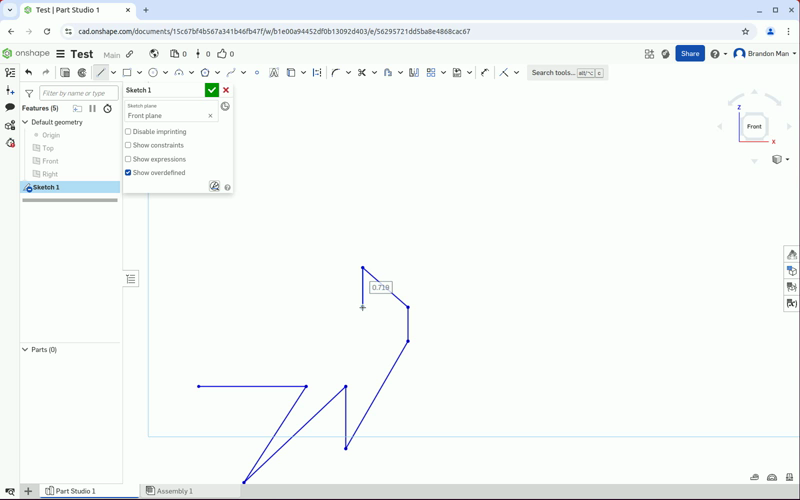
scroll(-6)
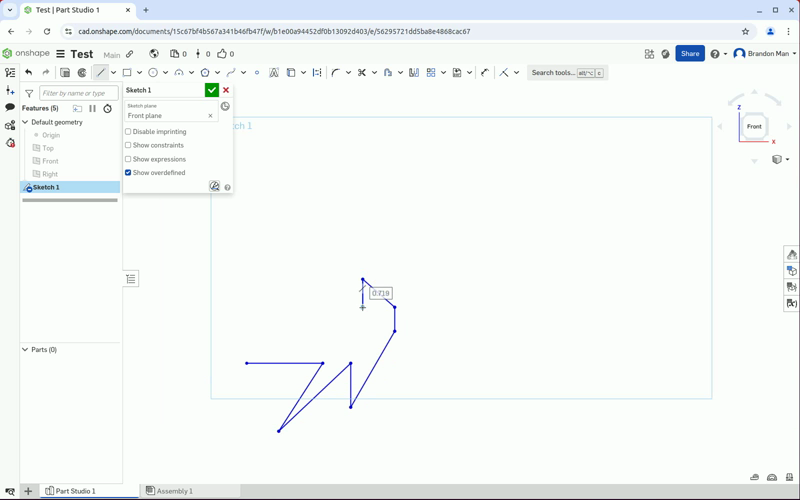
scroll(-6)
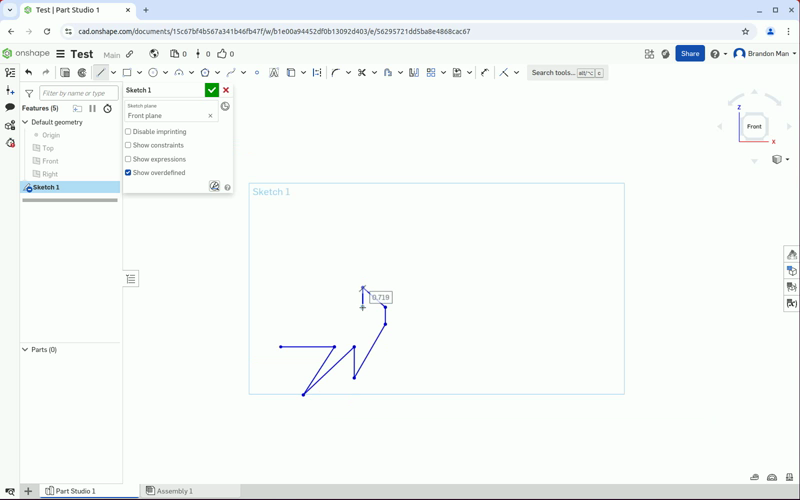
scroll(-6)
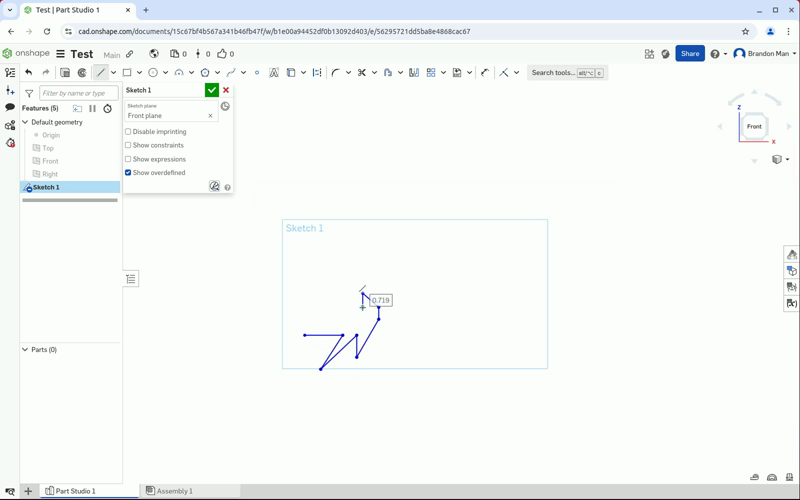
scroll(-6)
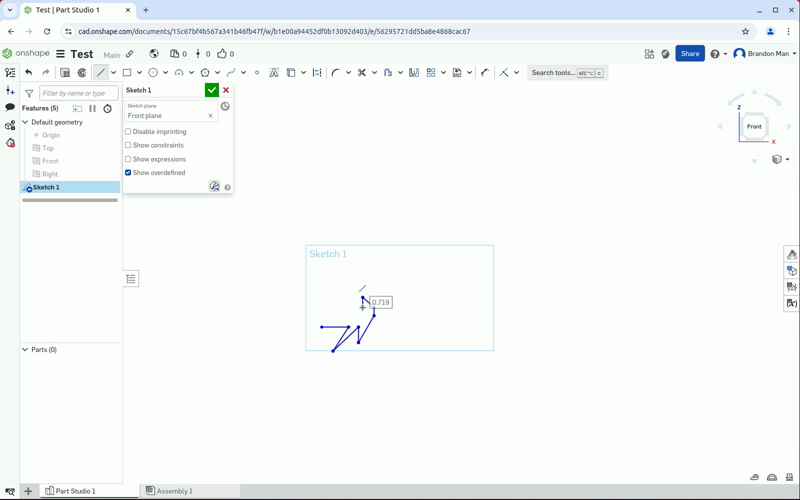
scroll(-6)
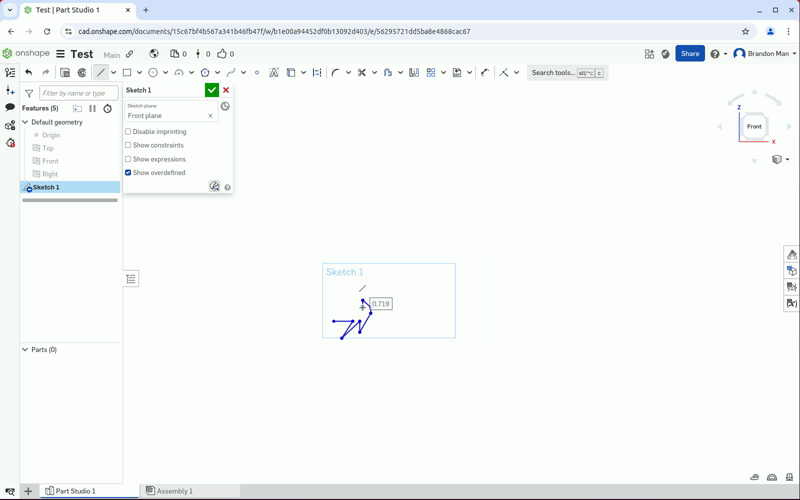
scroll(-6)
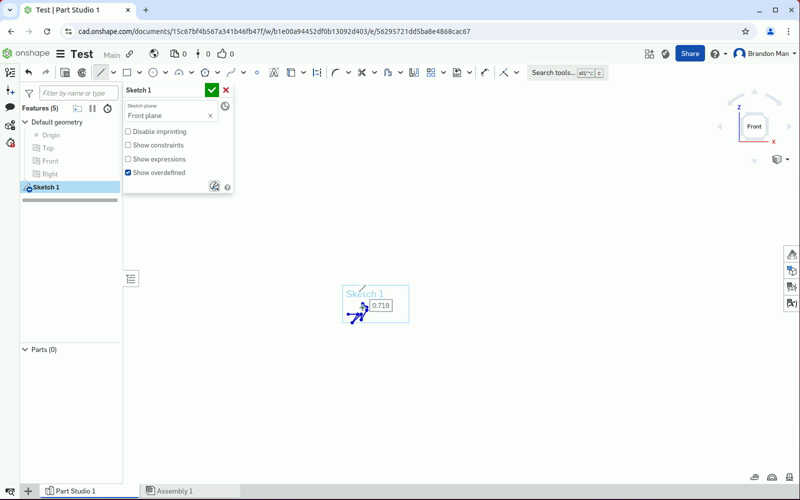
key_up(shift)
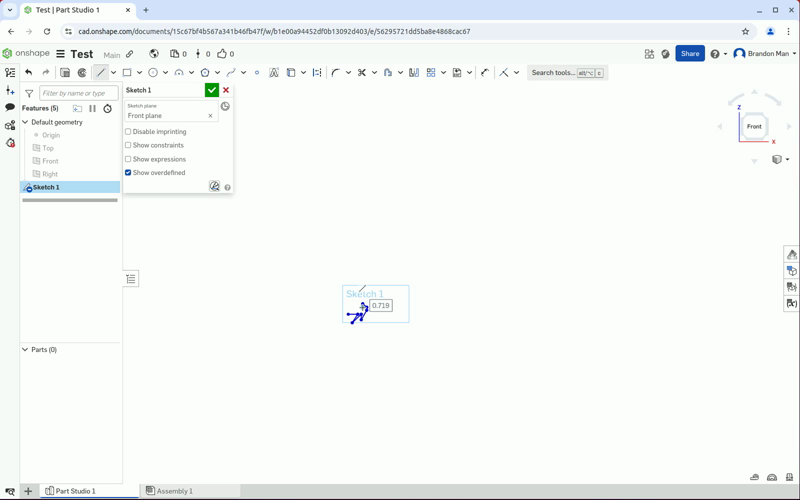
key_down(shift)
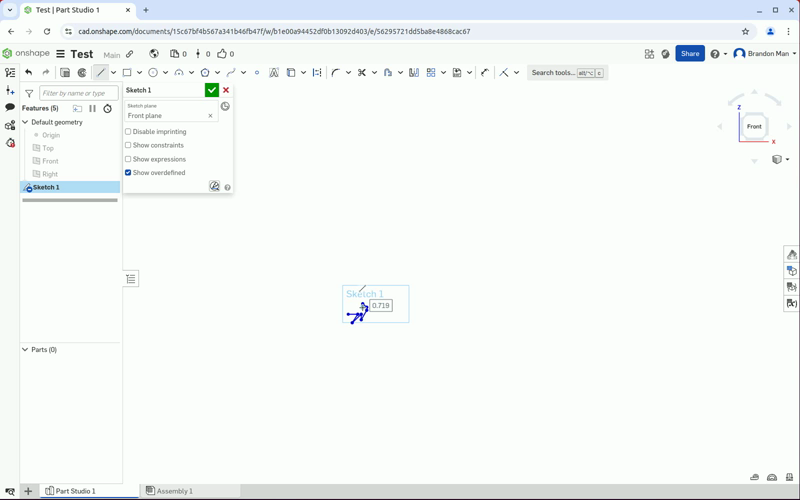
mouse_move(392, 307)
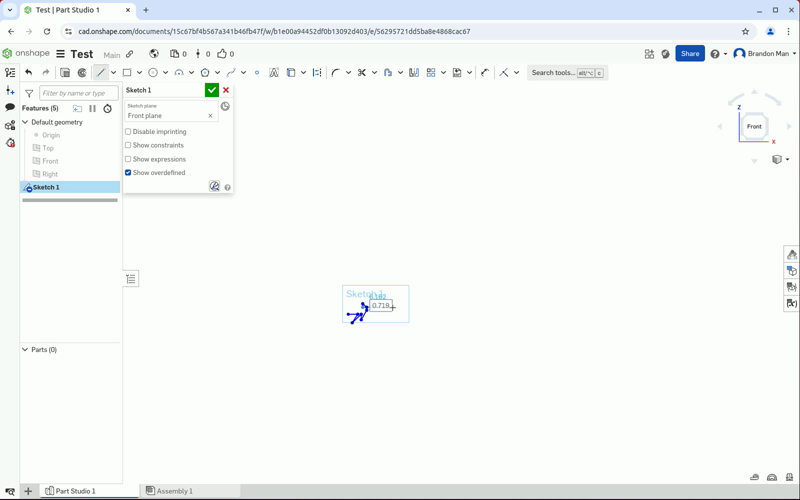
mouse_move(354, 300)
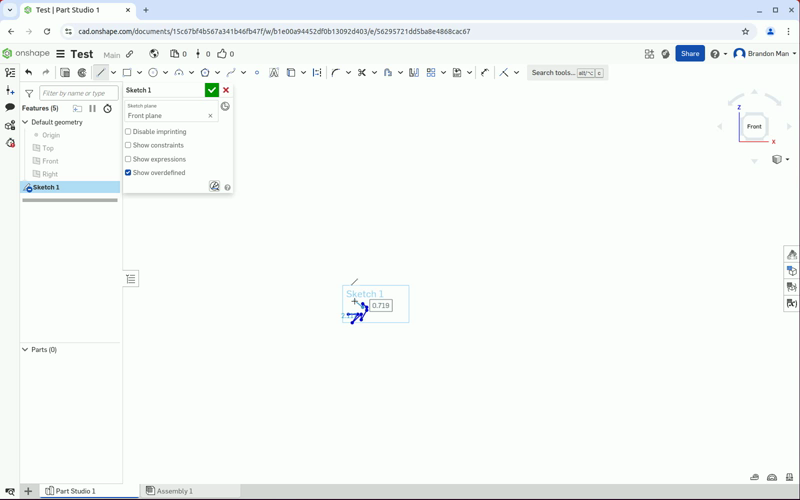
click(354, 300)
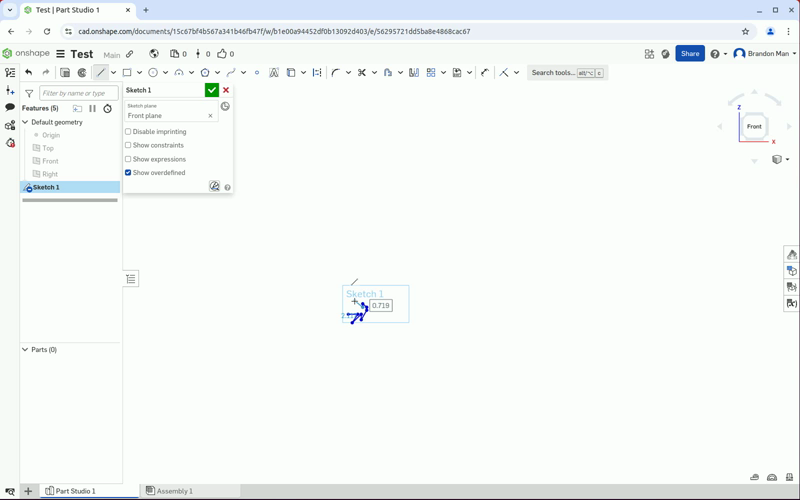
key_up(shift)
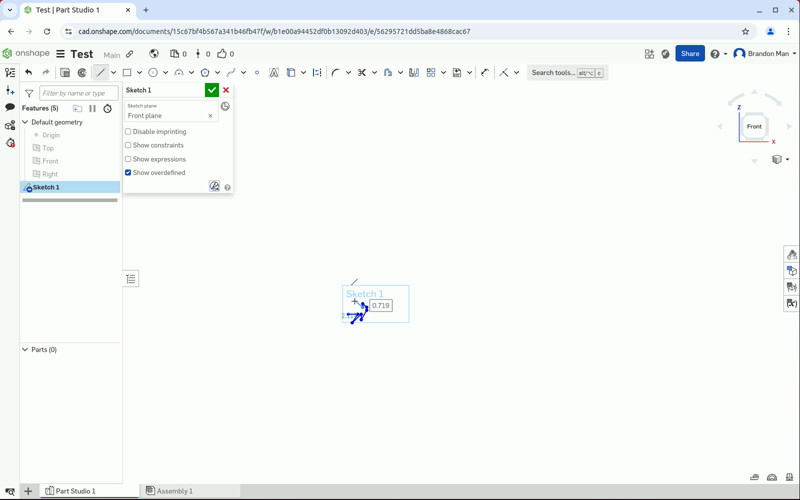
key_down(shift)
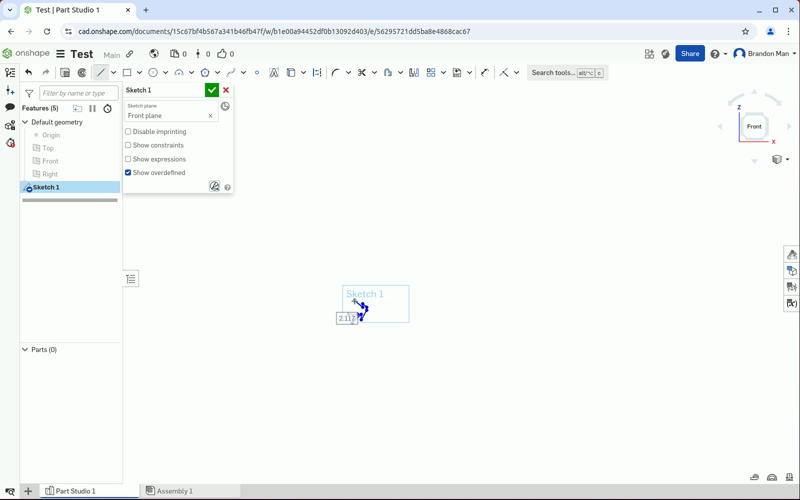
mouse_move(384, 300)
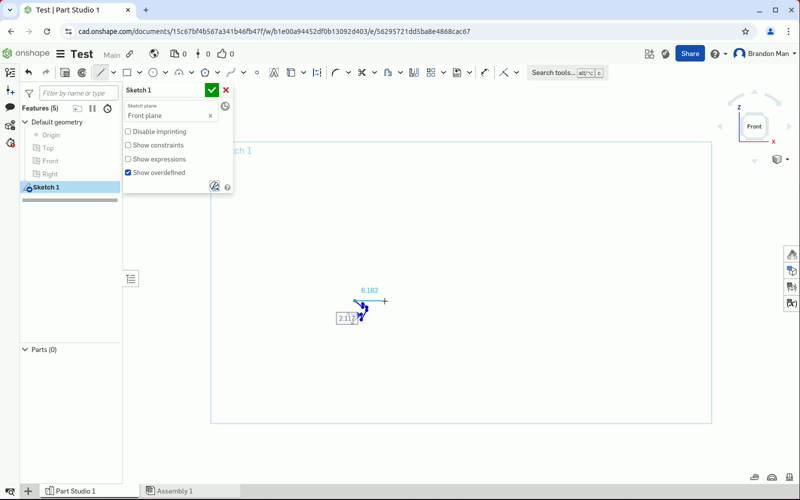
mouse_move(357, 307)
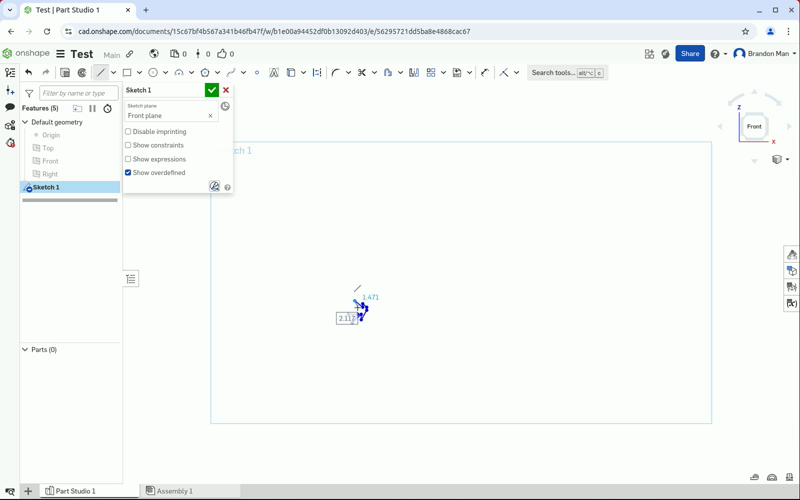
scroll(6)
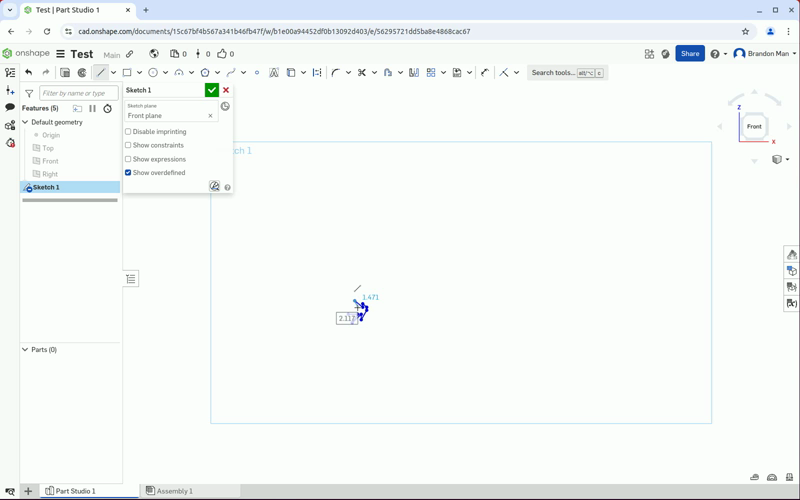
scroll(6)
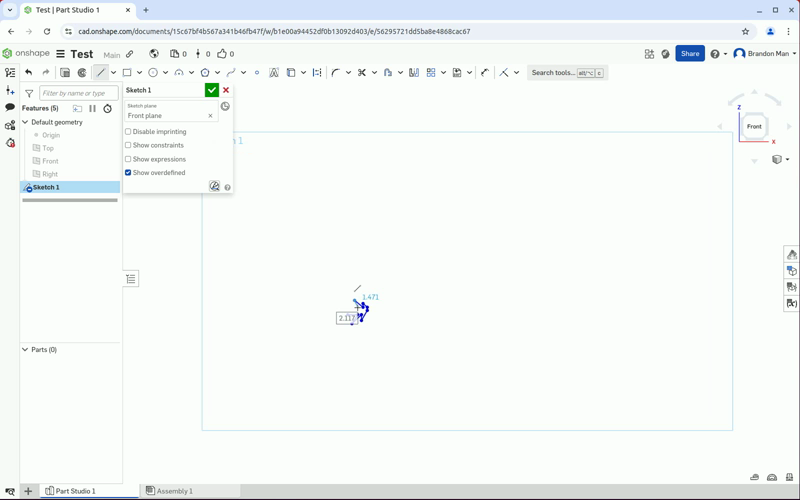
scroll(6)
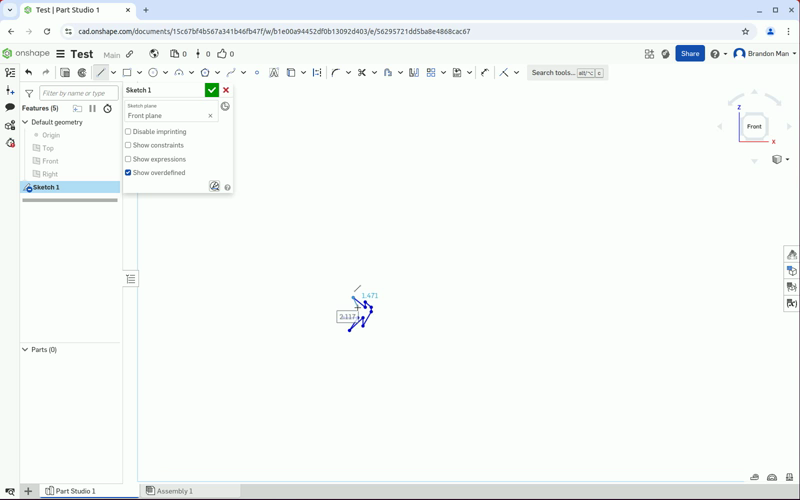
scroll(6)
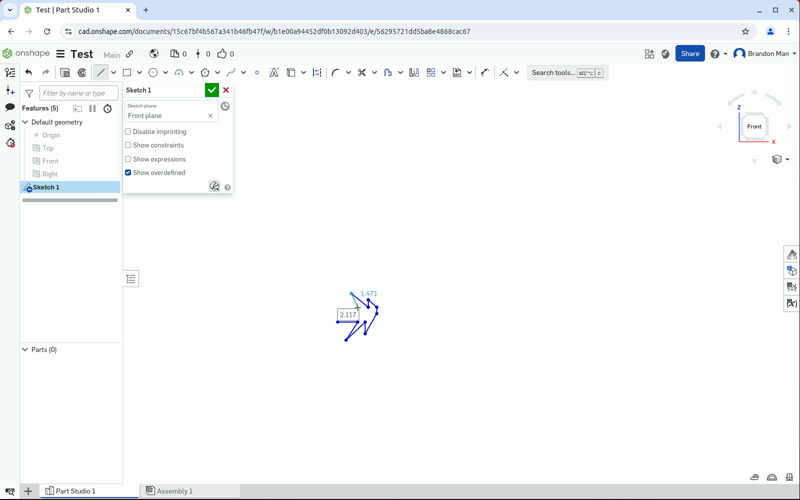
scroll(6)
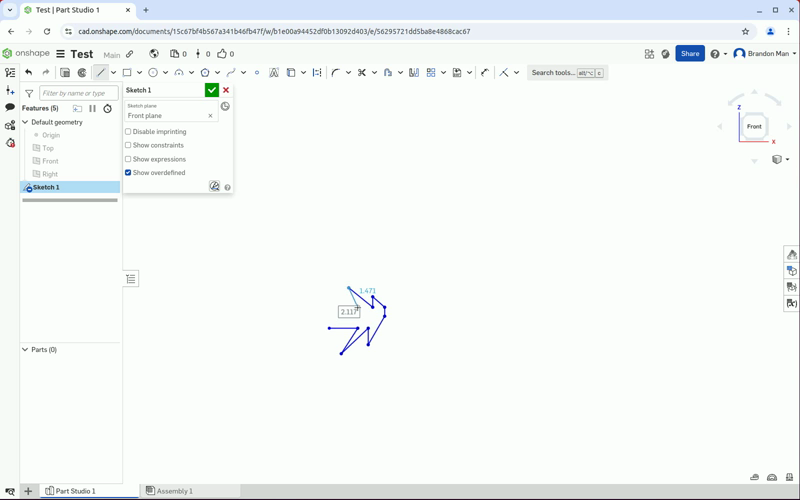
scroll(6)
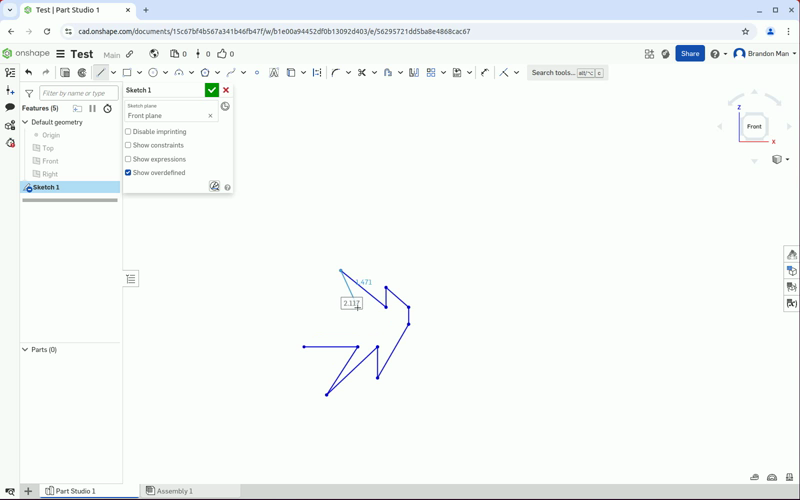
scroll(6)
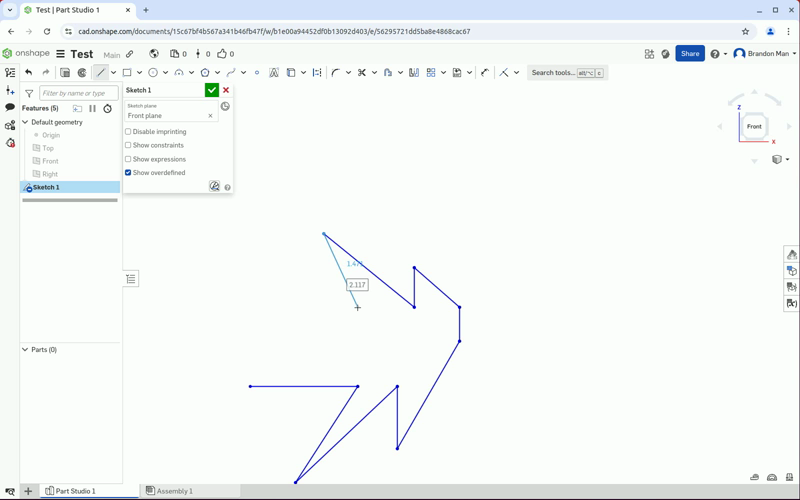
click(357, 307)
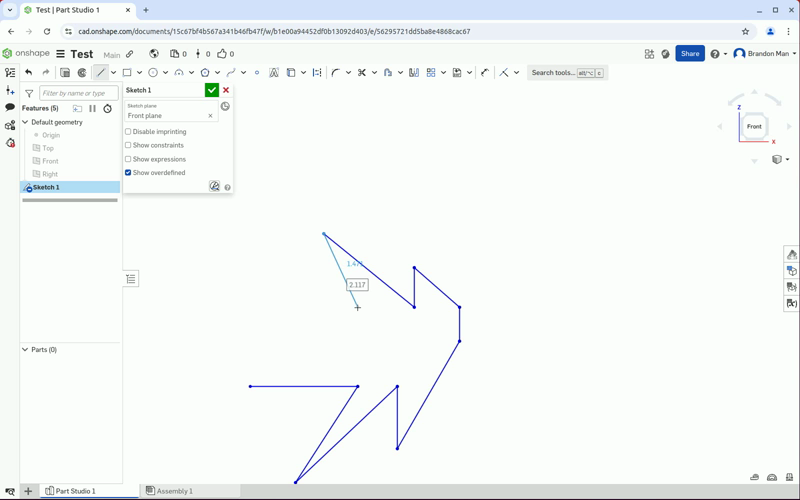
scroll(-6)
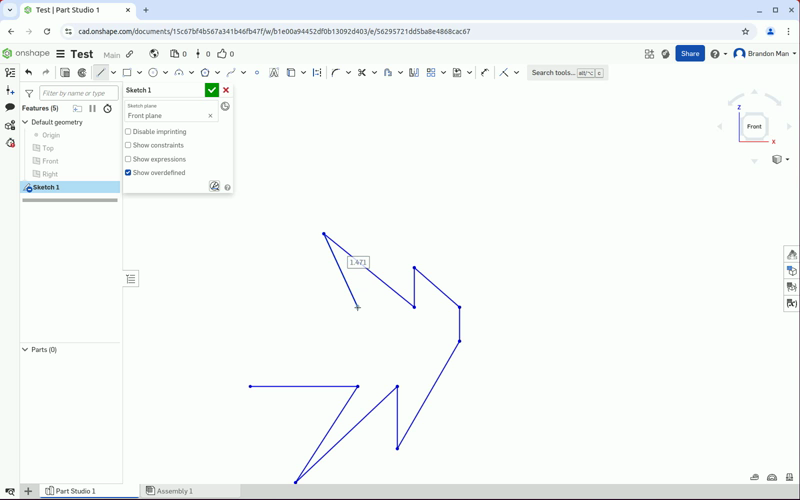
scroll(-6)
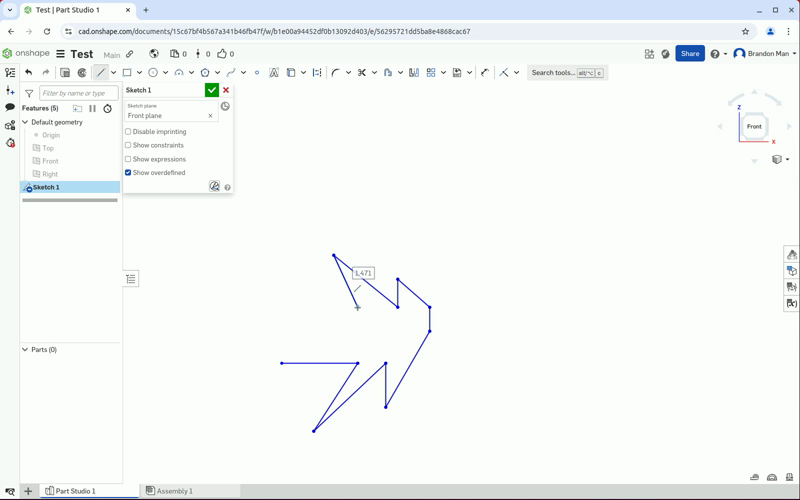
scroll(-6)
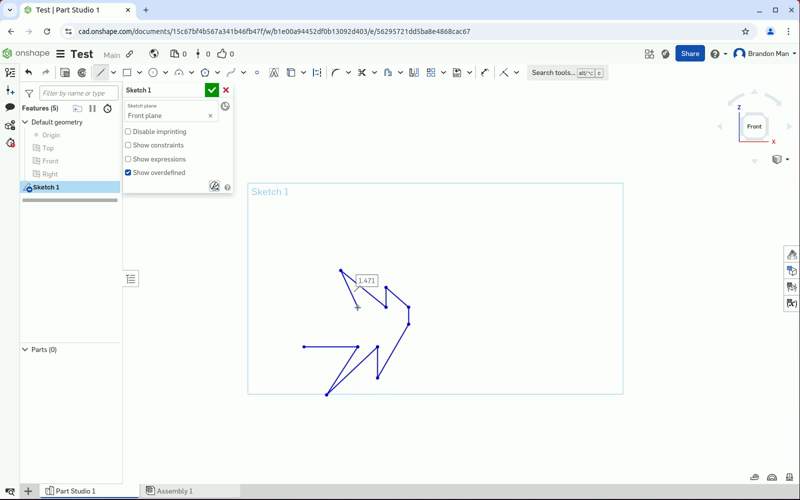
scroll(-6)
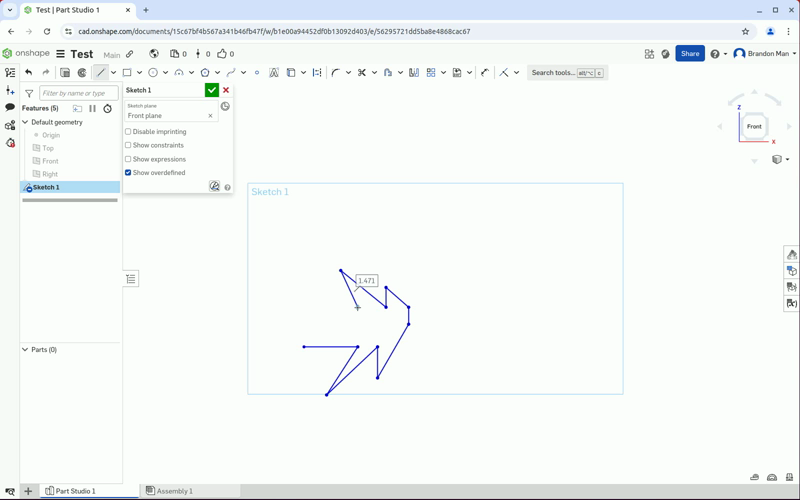
scroll(-6)
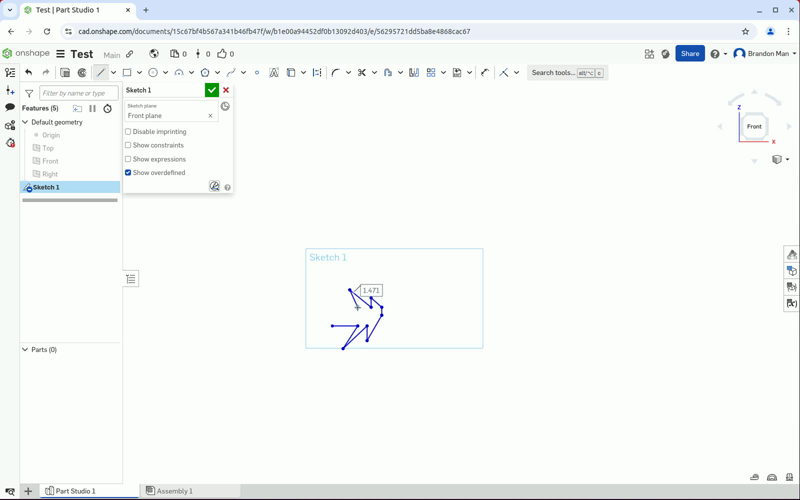
scroll(-6)
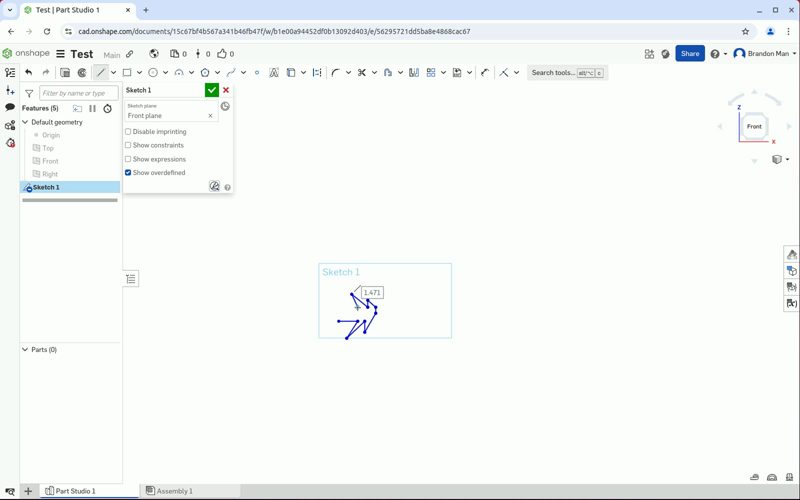
scroll(-6)
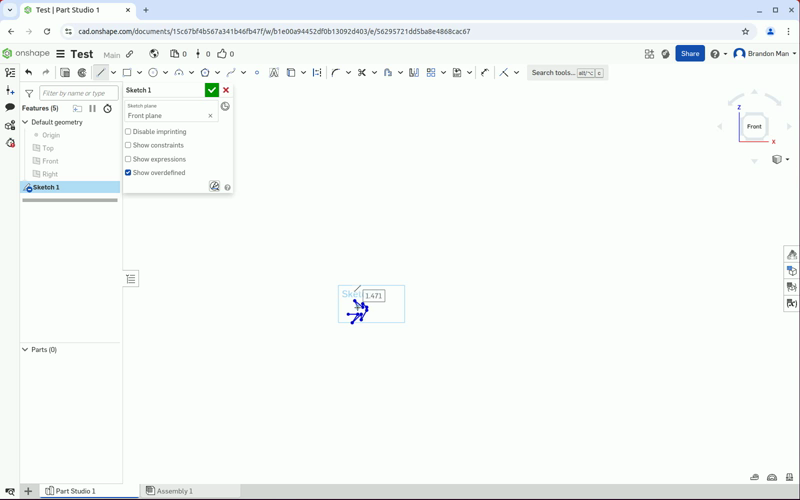
key_up(shift)
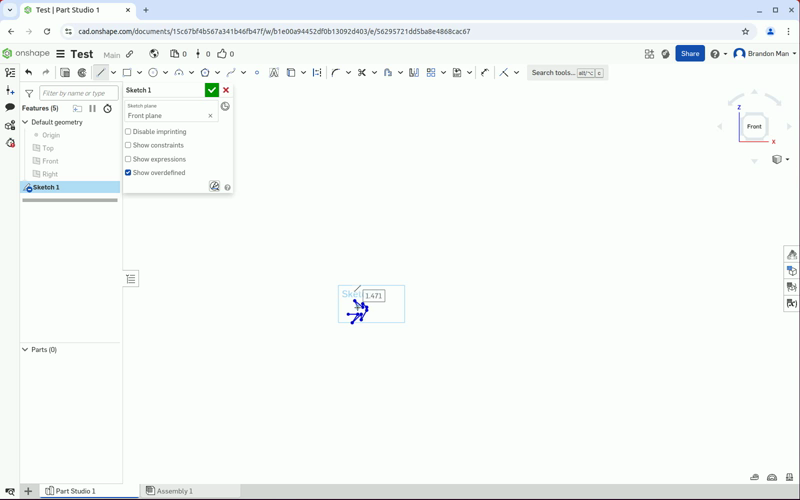
key_down(shift)
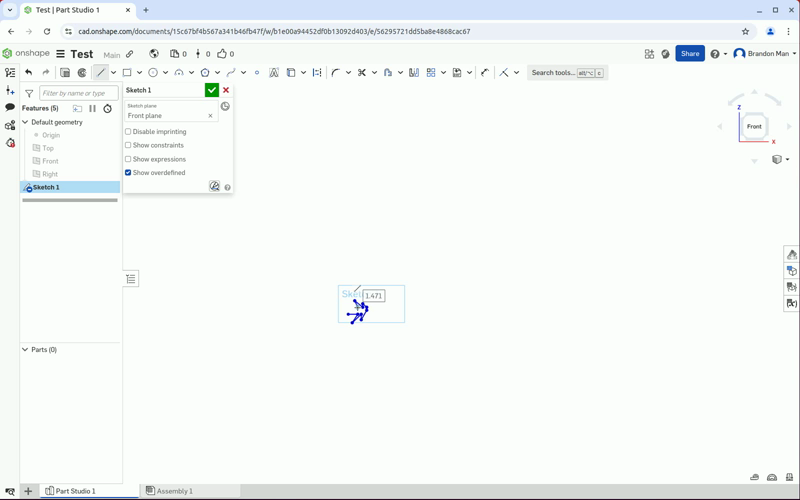
mouse_move(387, 307)
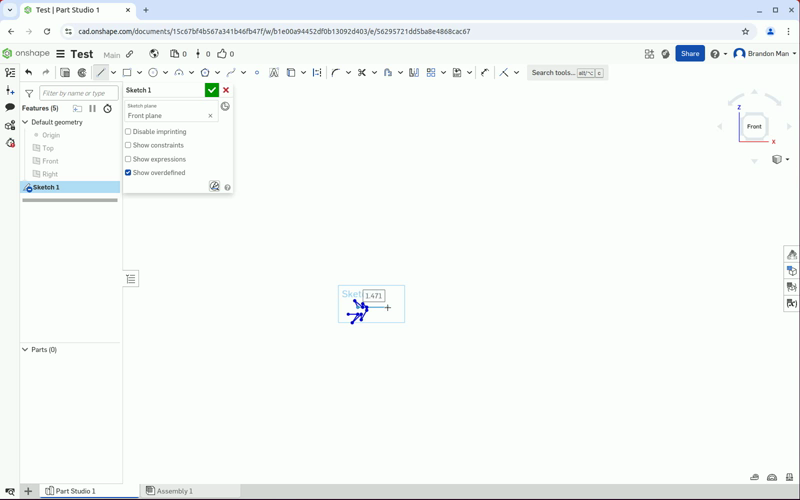
mouse_move(348, 307)
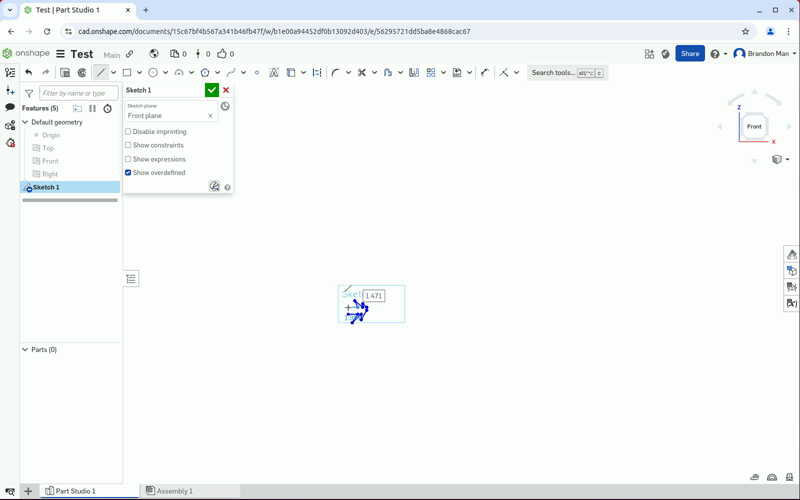
click(348, 307)
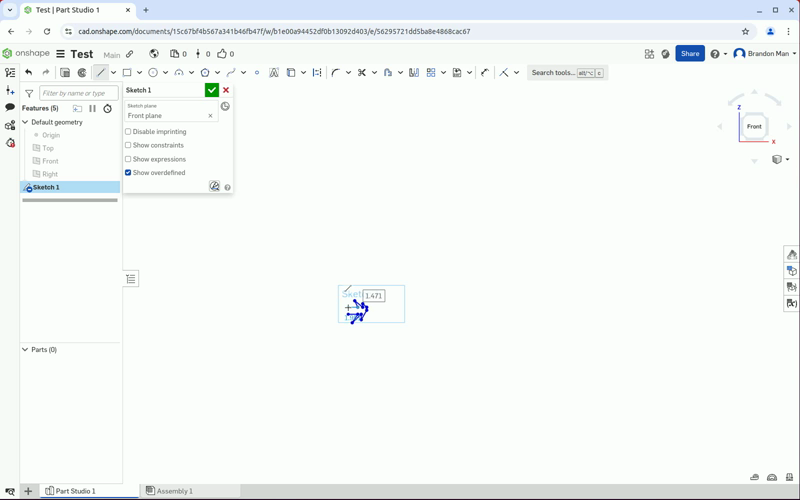
key_up(shift)
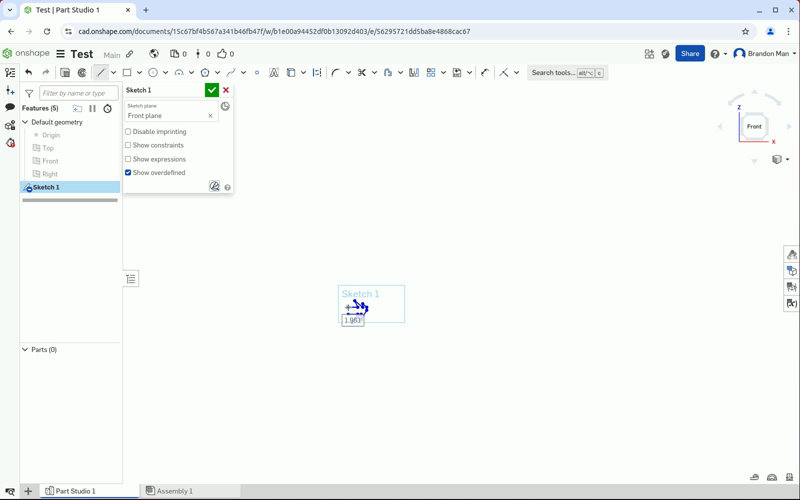
key_down(shift)
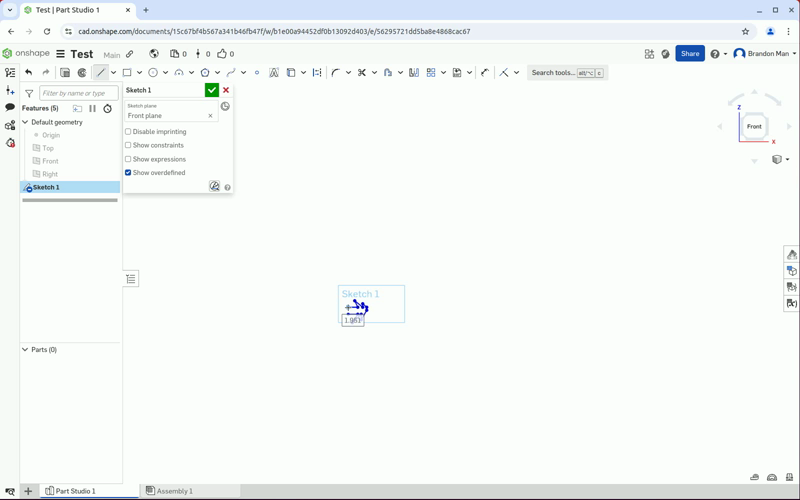
mouse_move(378, 307)
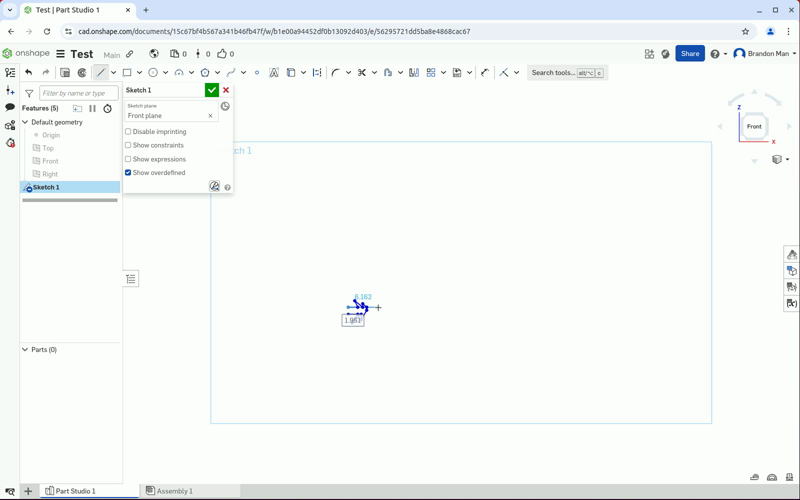
mouse_move(357, 310)
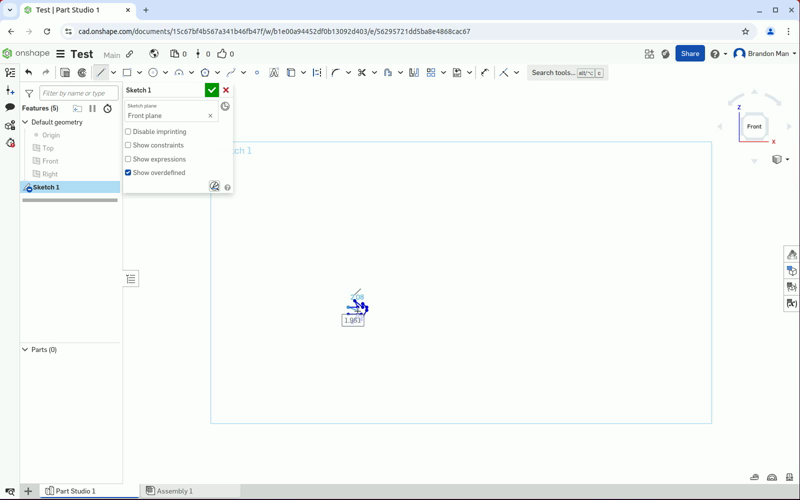
scroll(6)
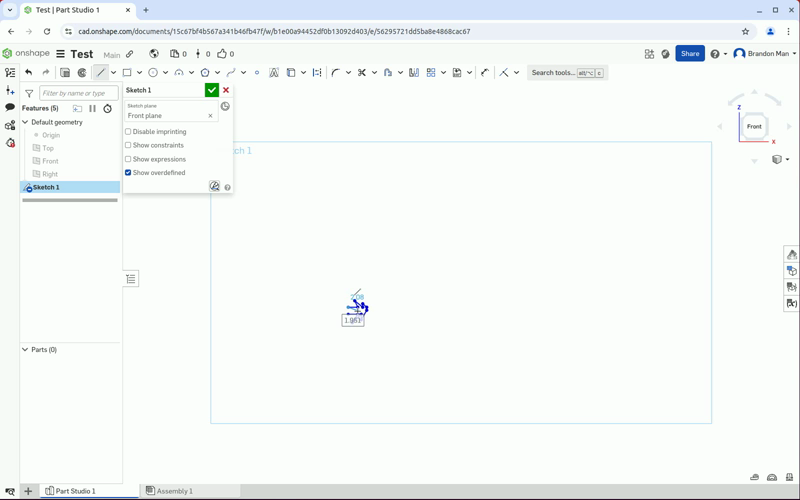
scroll(6)
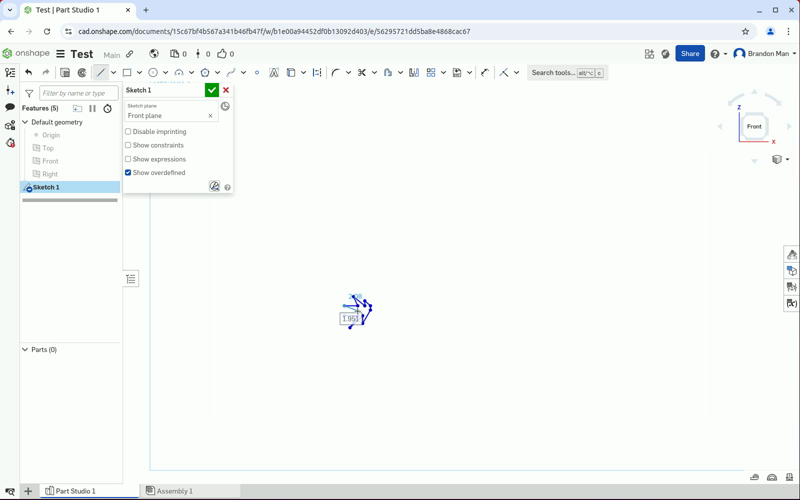
scroll(6)
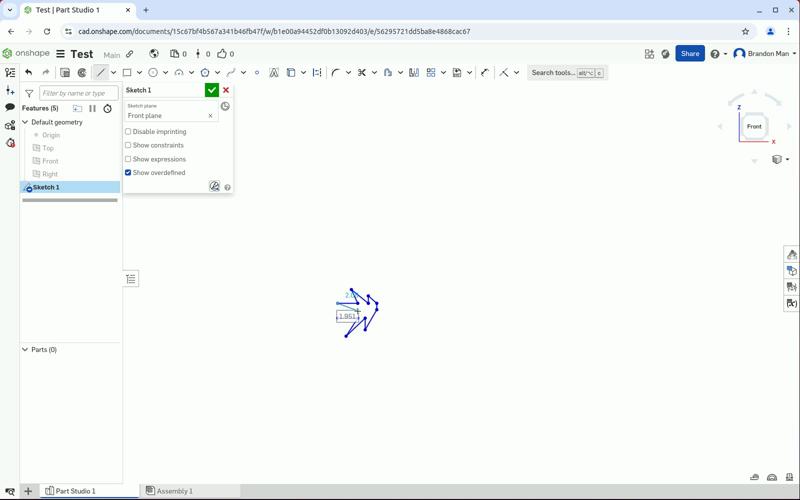
scroll(6)
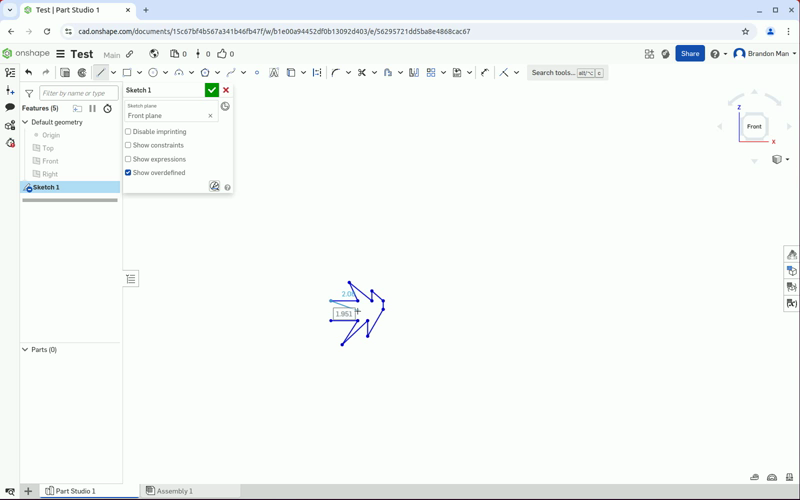
scroll(6)
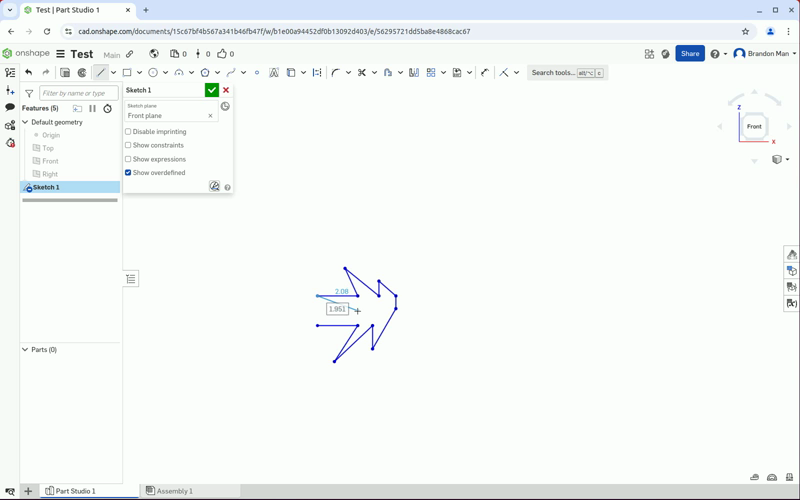
scroll(6)
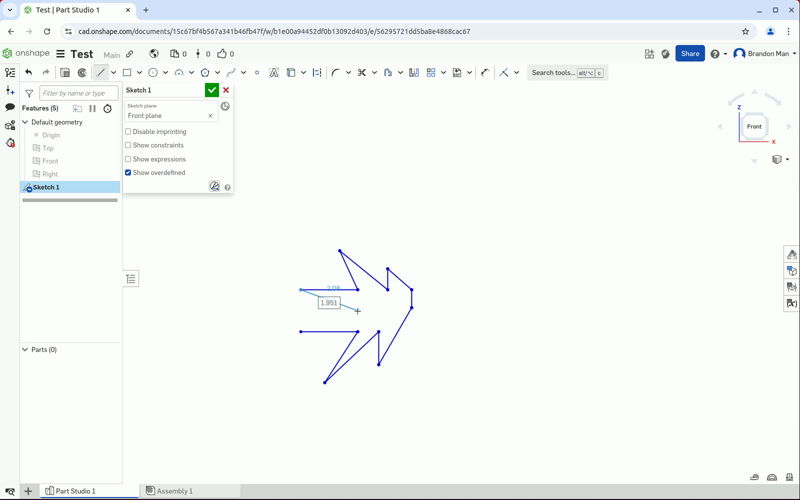
scroll(6)
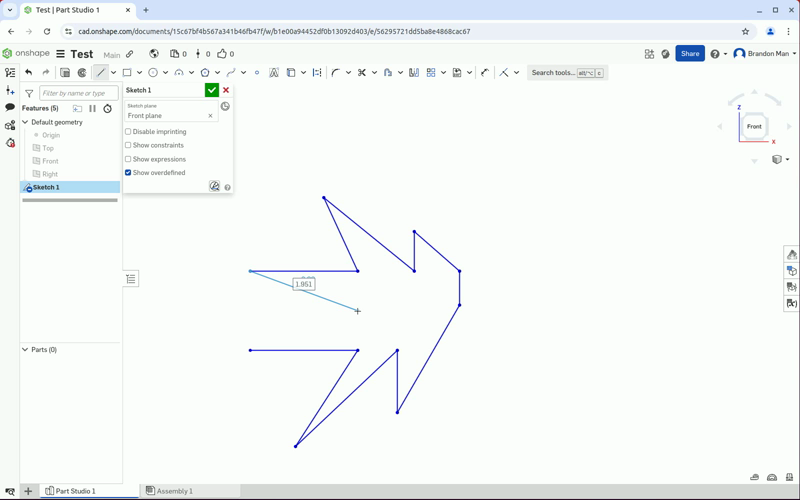
click(357, 310)
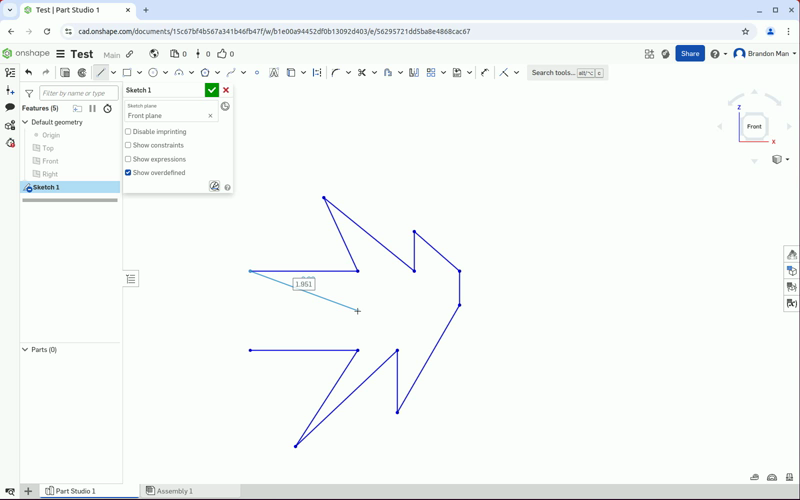
scroll(-6)
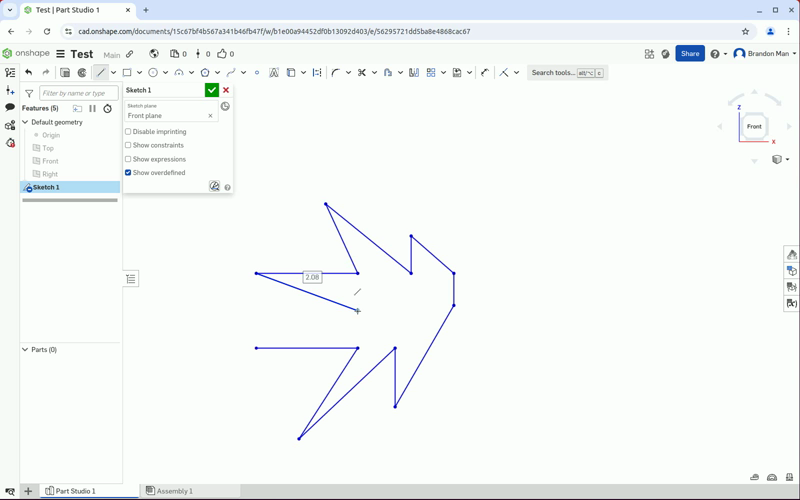
scroll(-6)
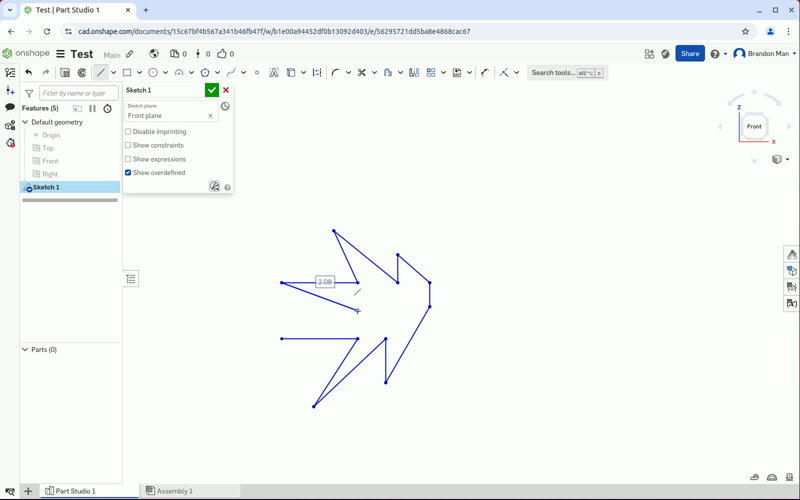
scroll(-6)
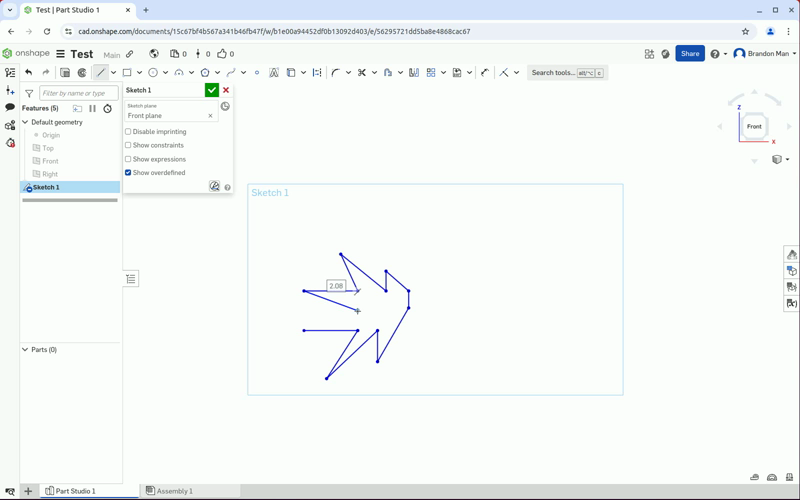
scroll(-6)
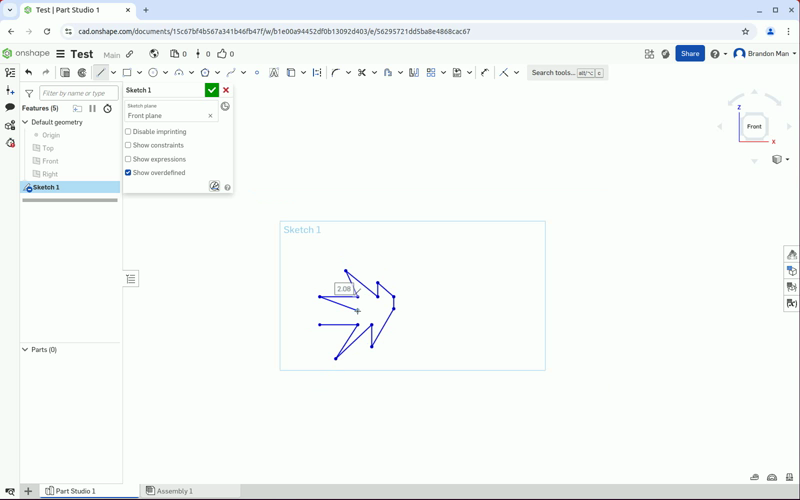
scroll(-6)
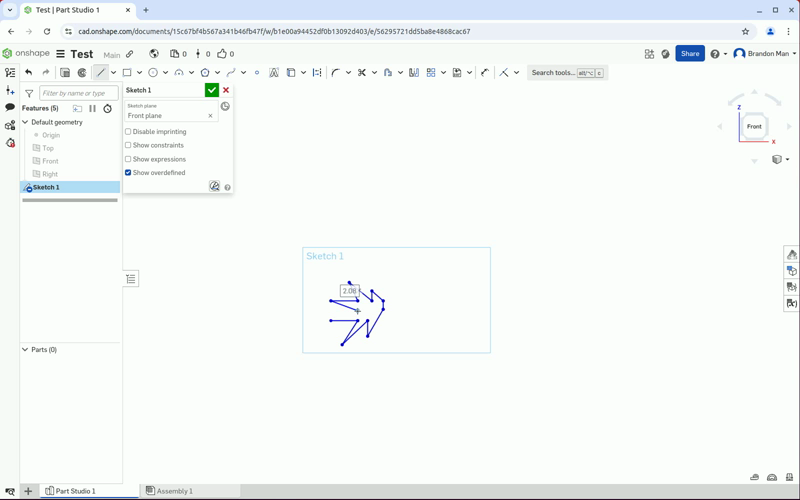
scroll(-6)
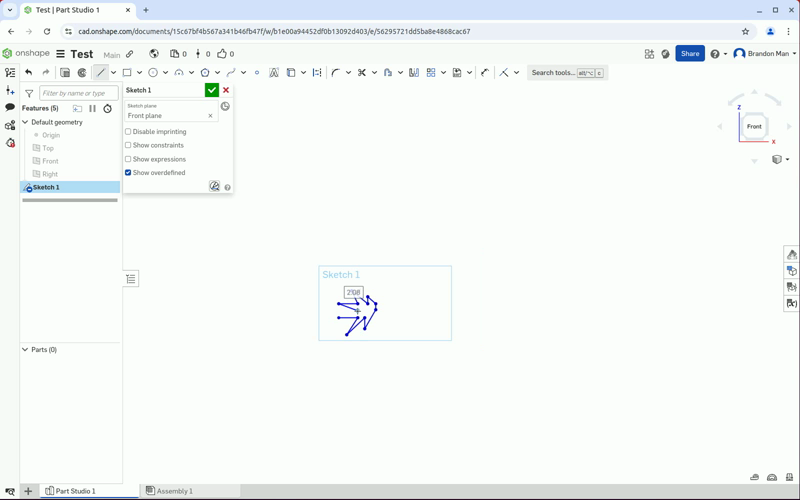
scroll(-6)
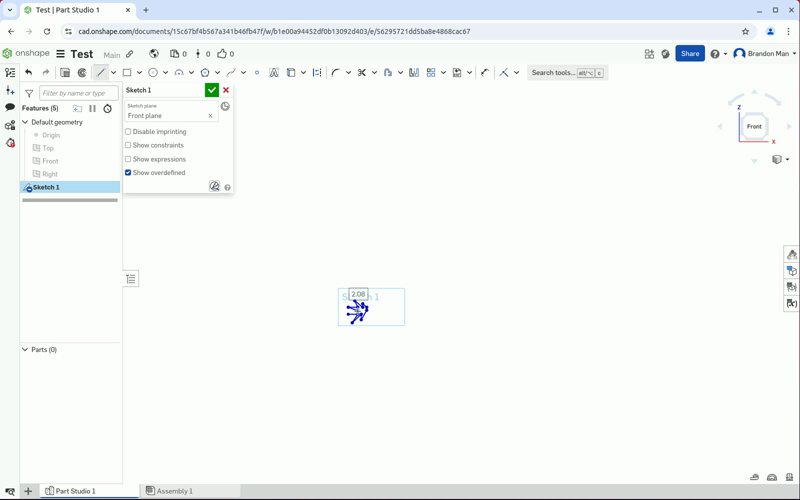
key_up(shift)
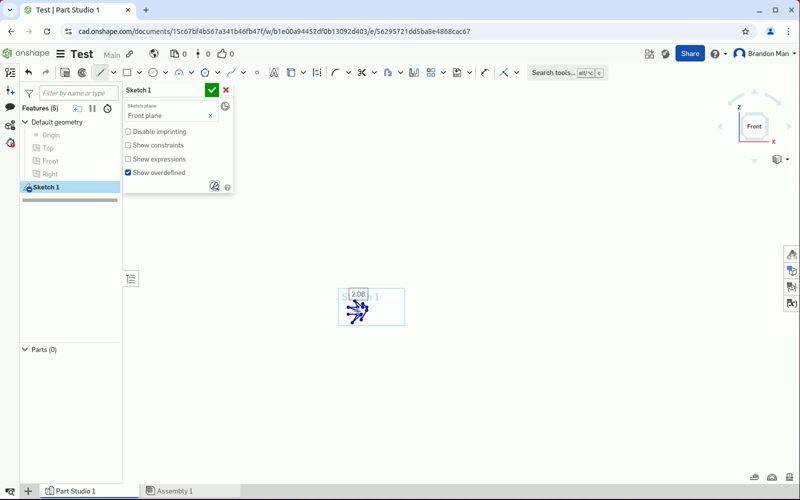
mouse_move(387, 310)
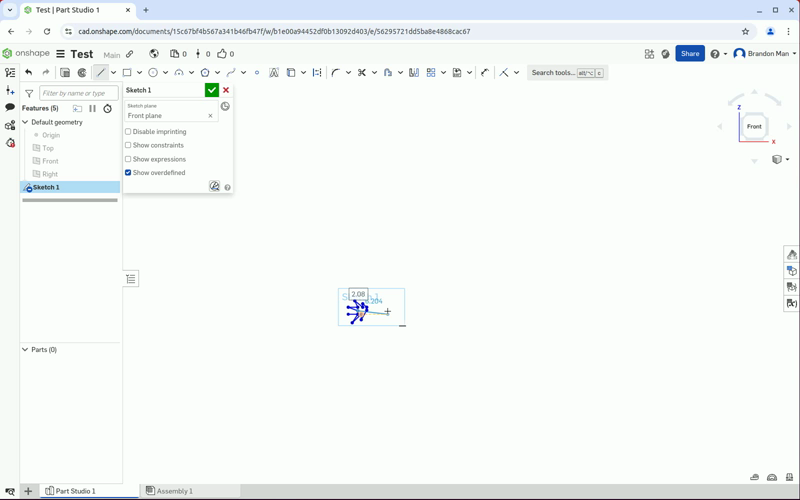
key_down(shift)
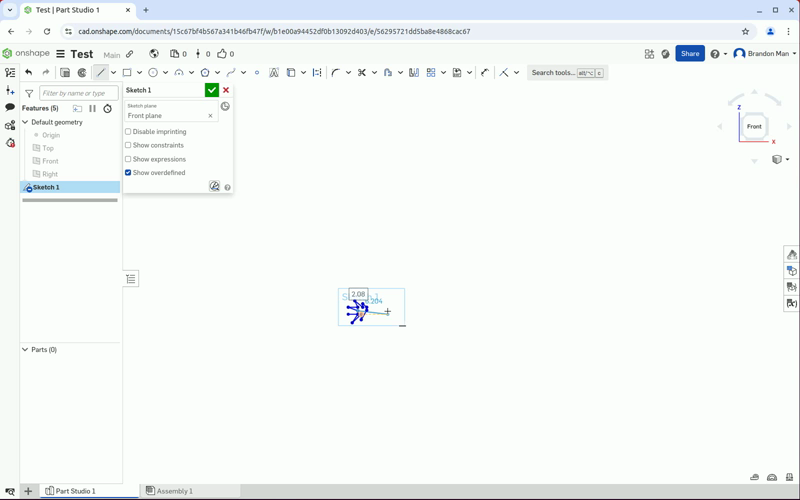
mouse_move(348, 314)
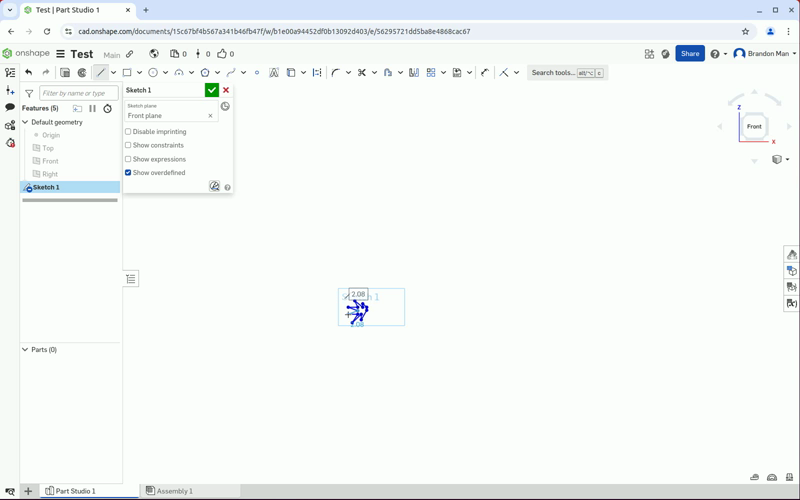
key_up(shift)
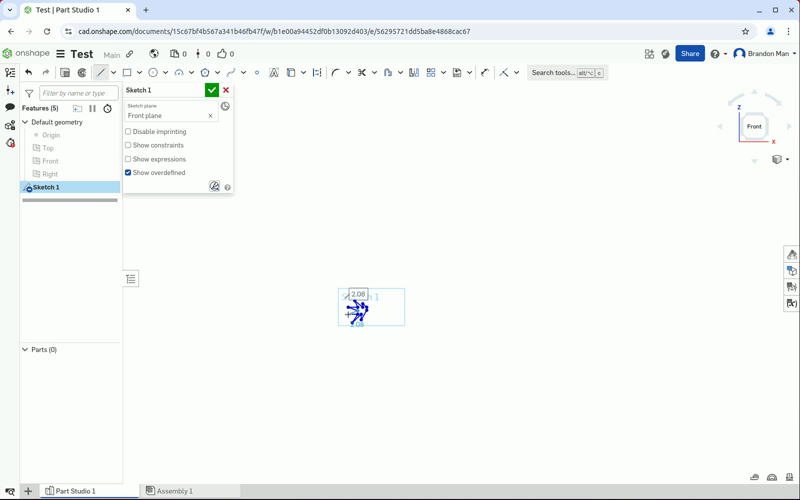
click(348, 314)
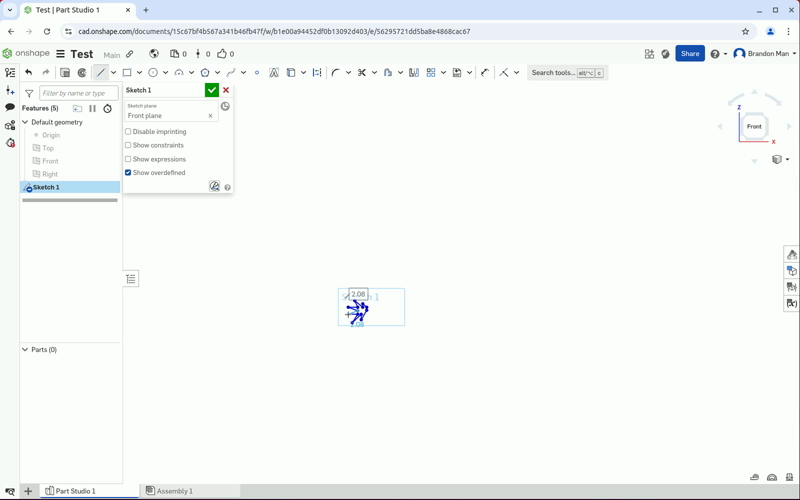
key(esc)
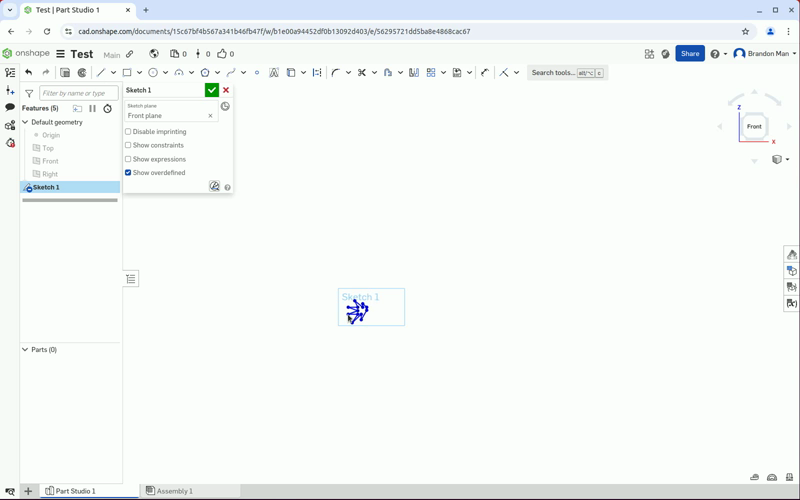
mouse_move(360, 312)
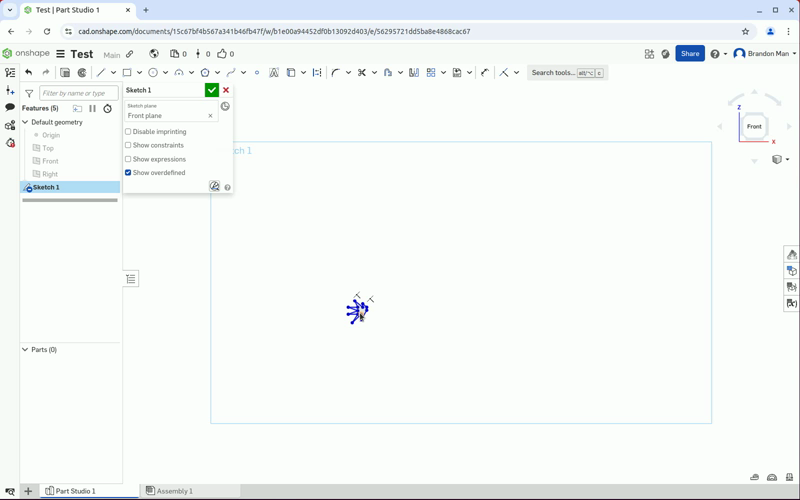
scroll(6)
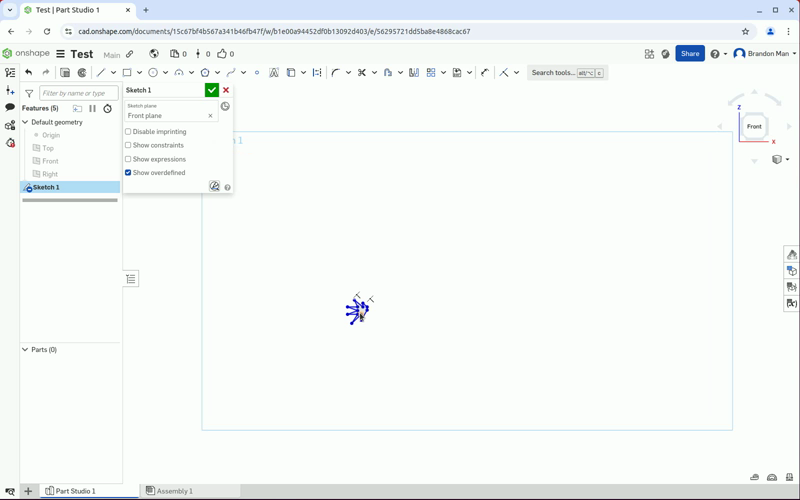
scroll(6)
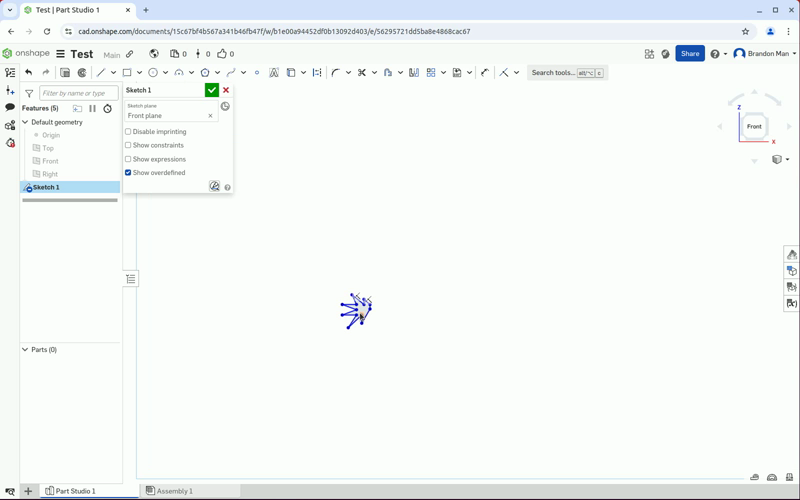
scroll(6)
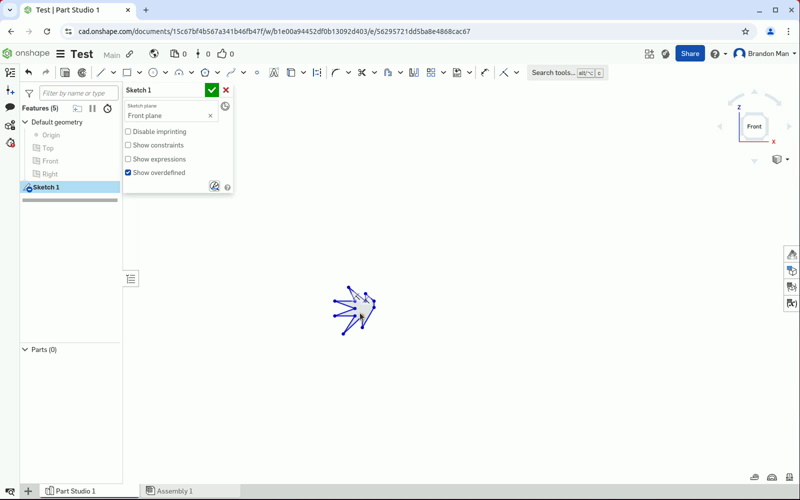
scroll(6)
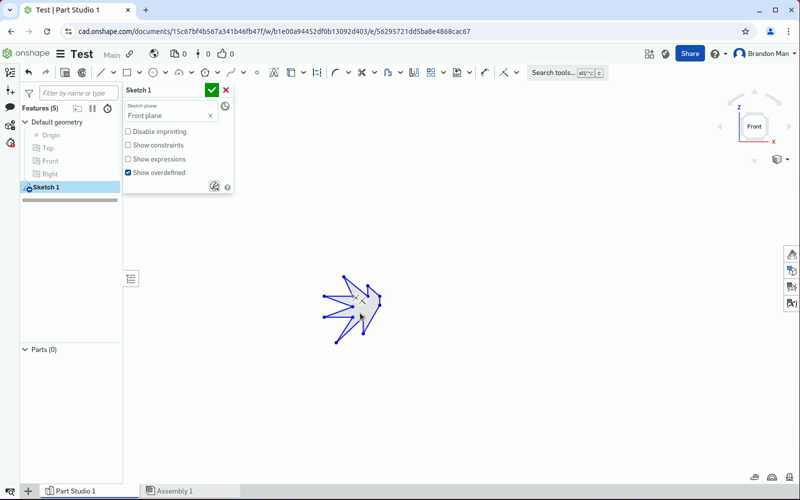
scroll(6)
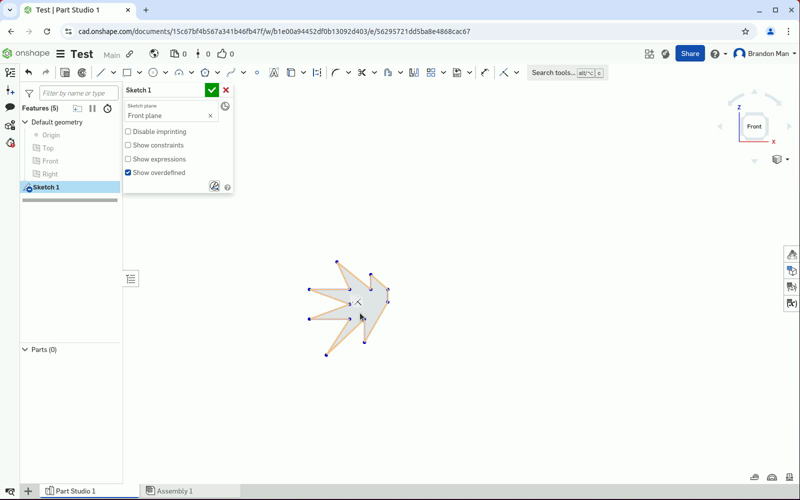
scroll(6)
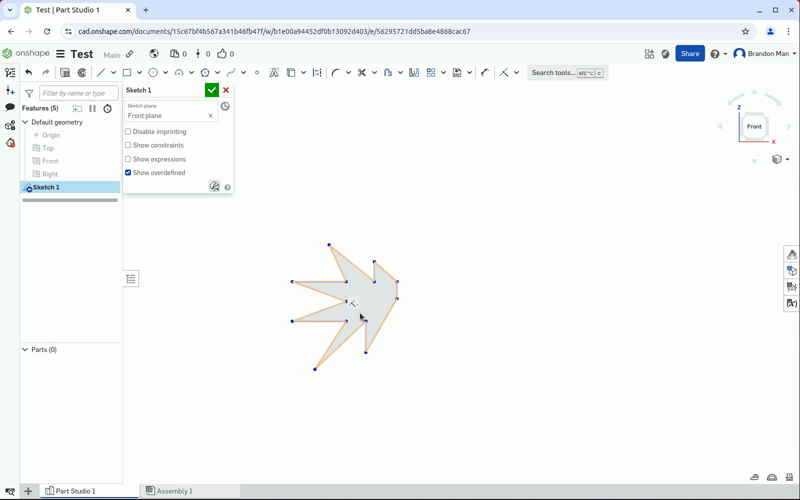
scroll(6)
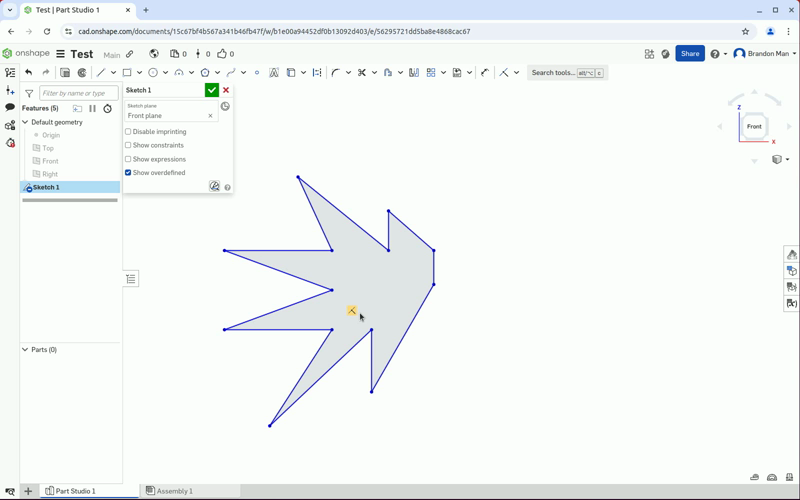
click(360, 312)
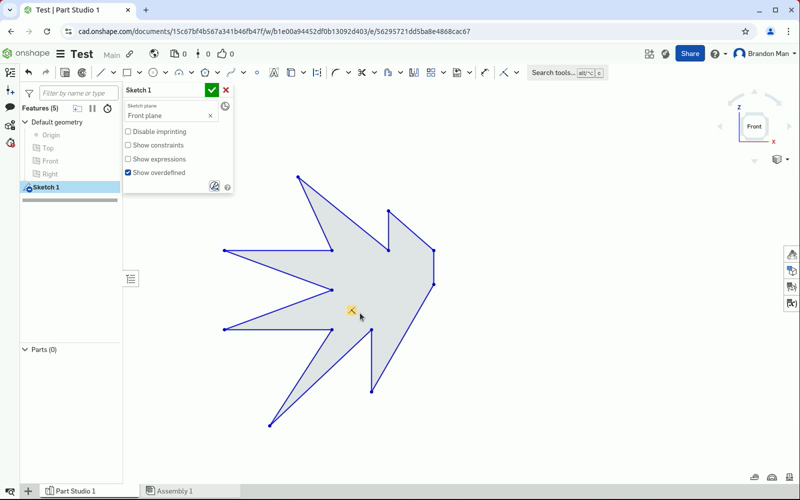
scroll(-6)
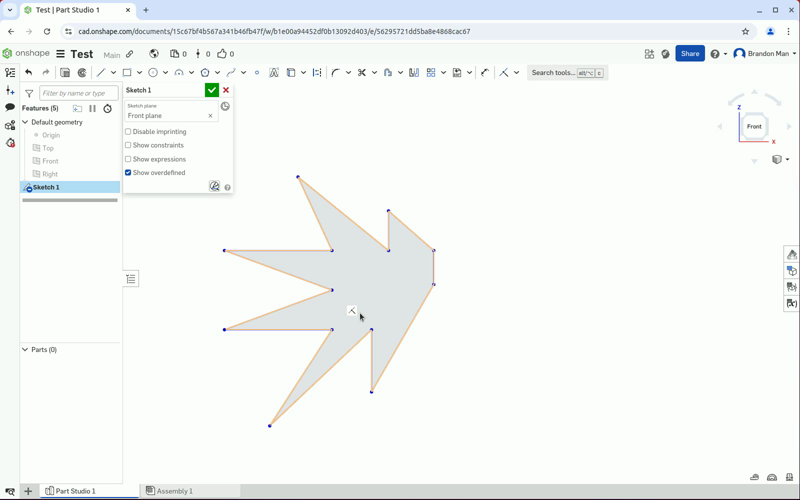
scroll(-6)
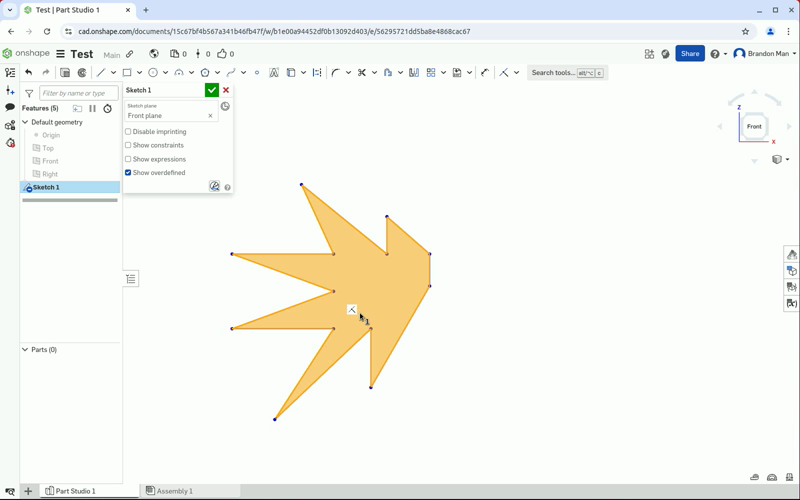
scroll(-6)
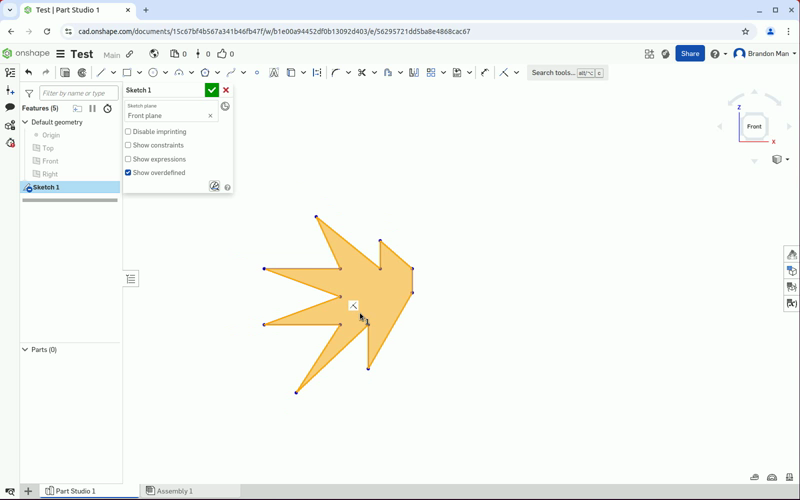
scroll(-6)
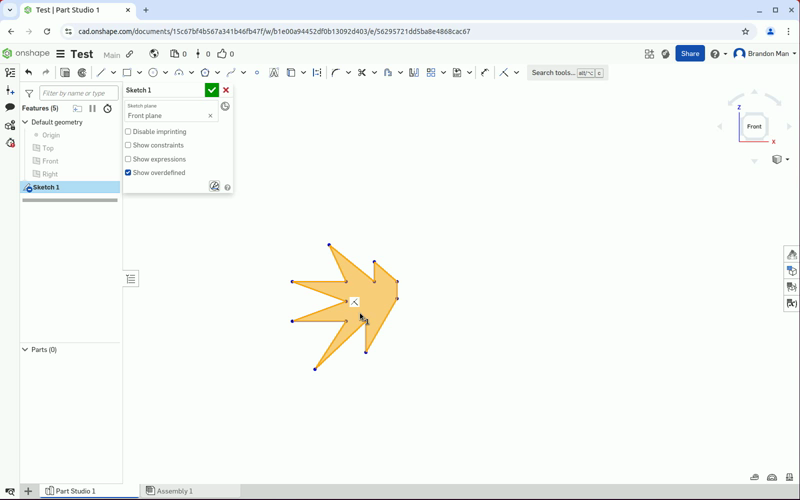
scroll(-6)
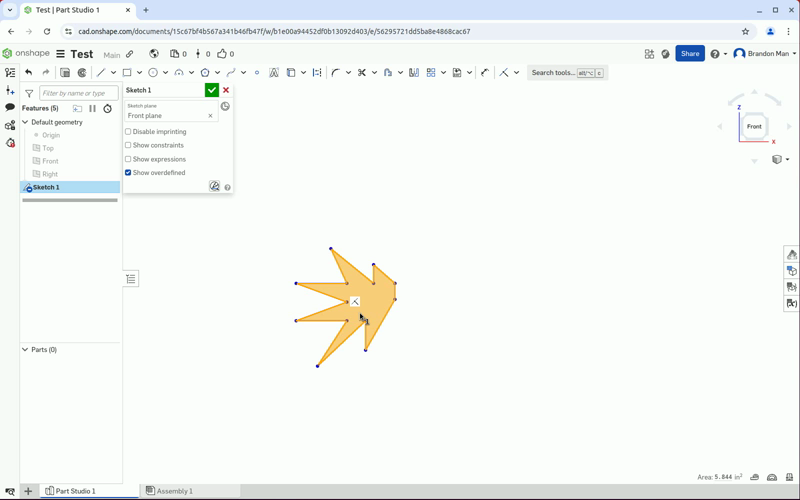
scroll(-6)
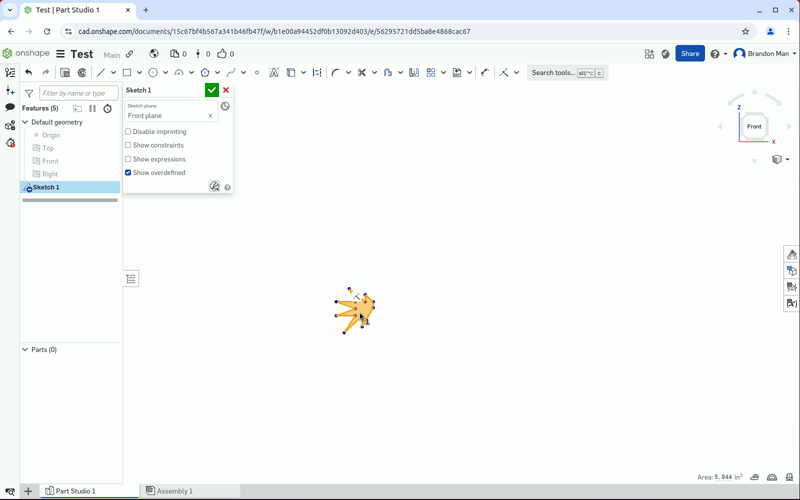
scroll(-6)
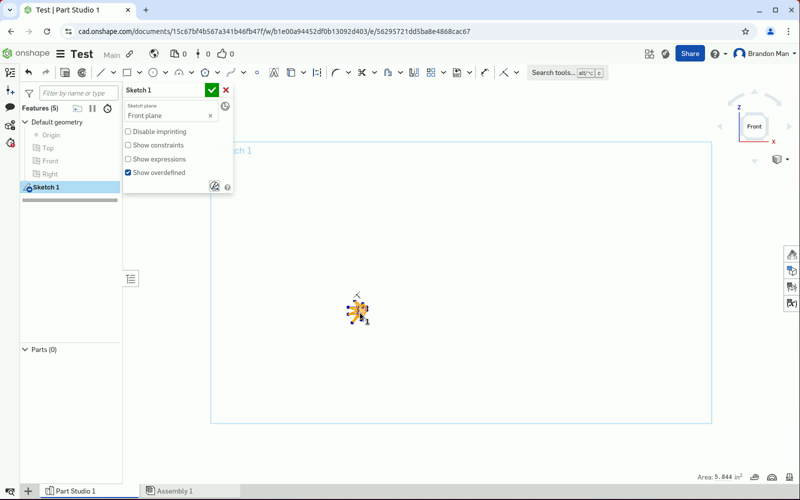
mouse_move(73, 352)
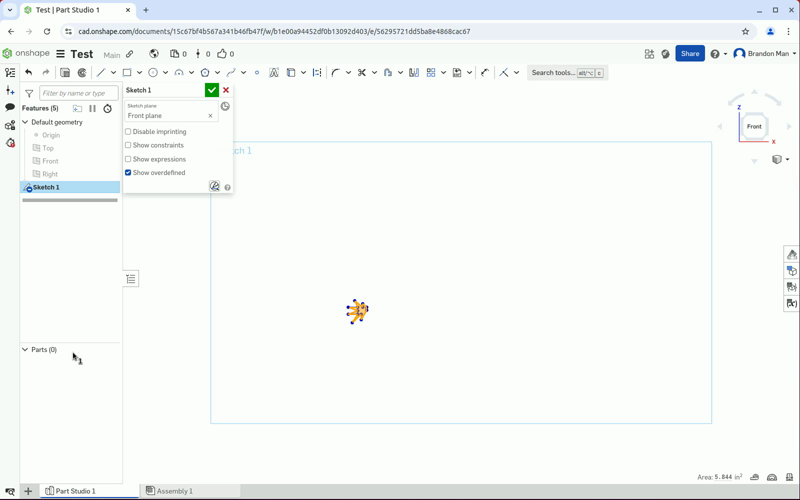
key(shift+y)
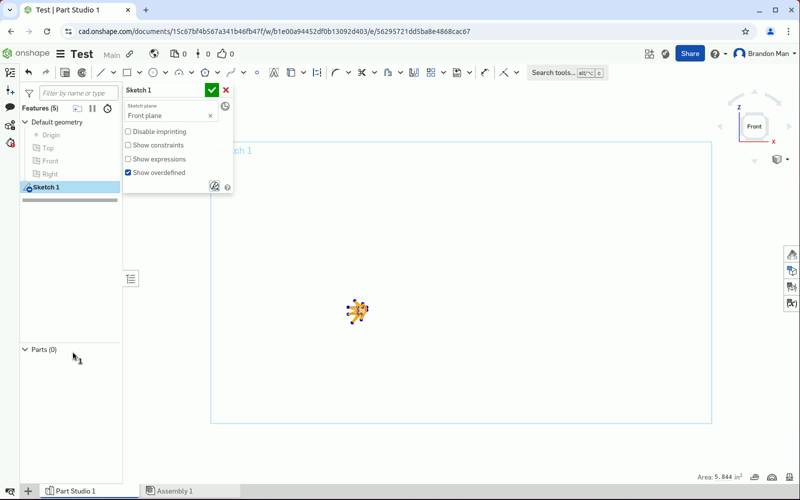
key(shift+e)
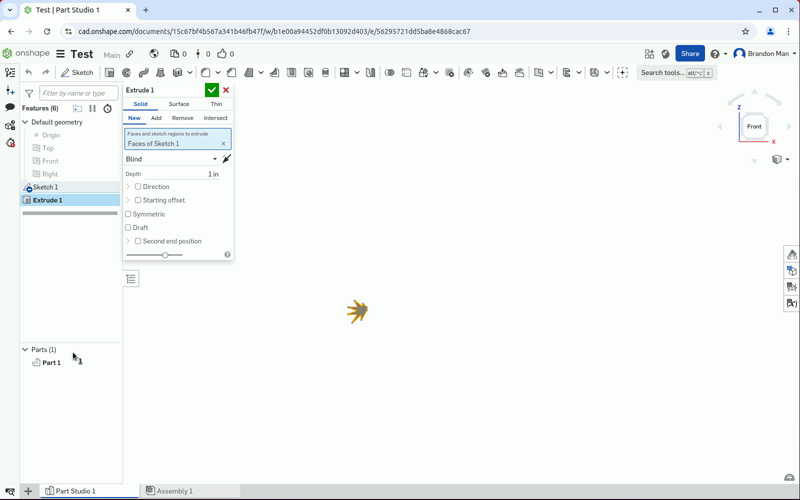
mouse_move(143, 106)
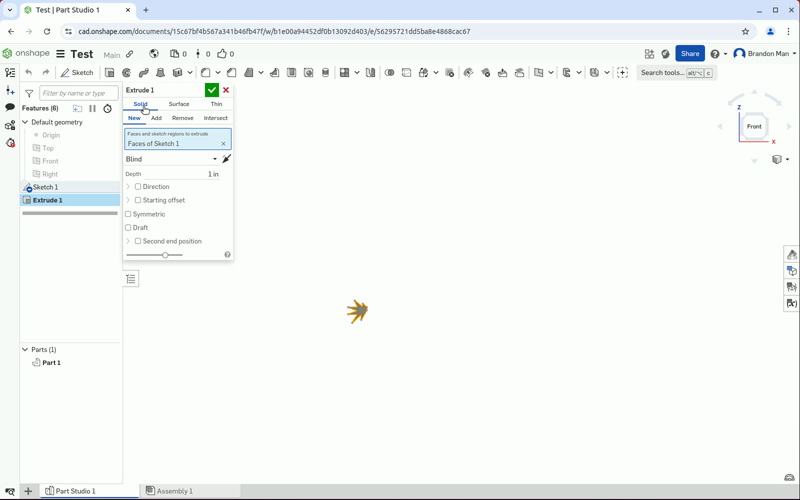
click(143, 106)
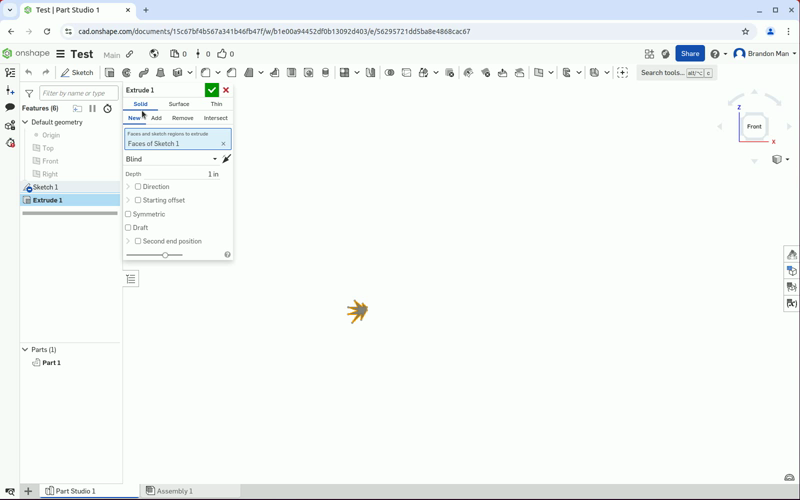
mouse_move(137, 120)
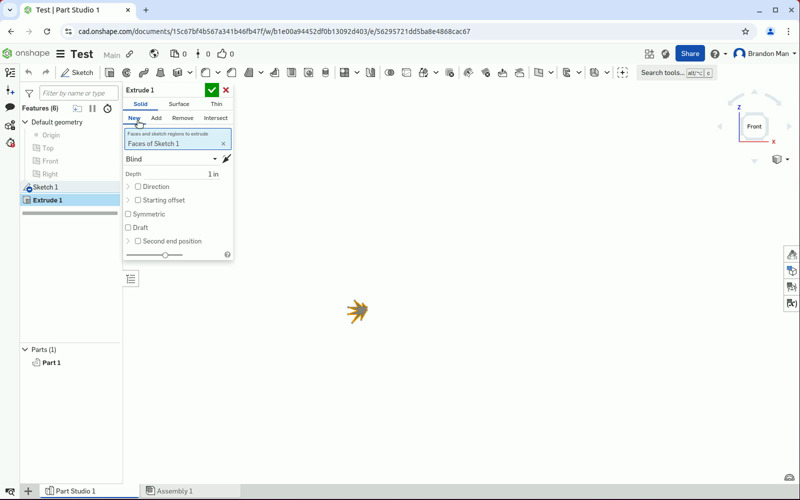
click(137, 120)
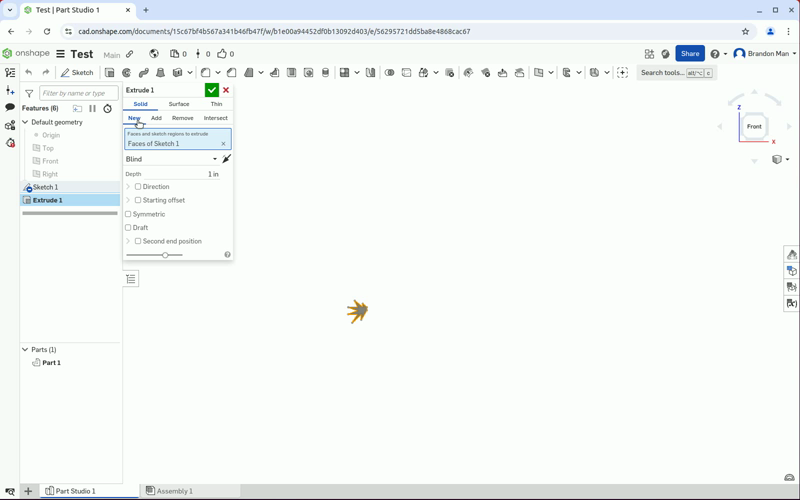
key(tab, 4)
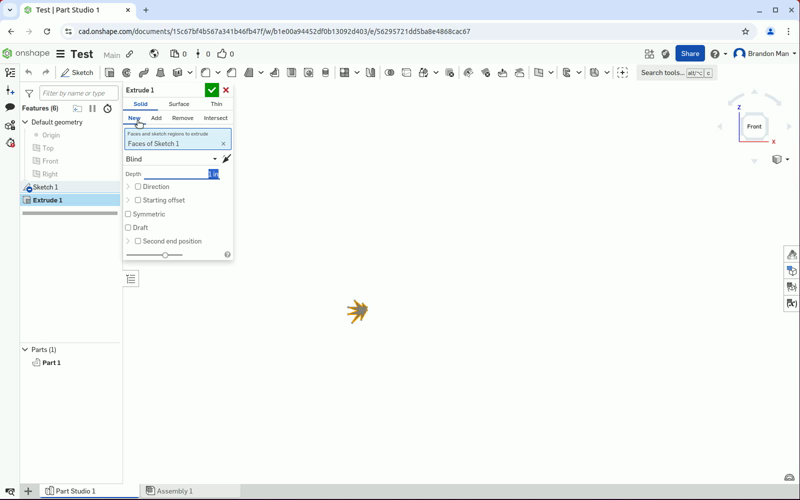
text(0.481)
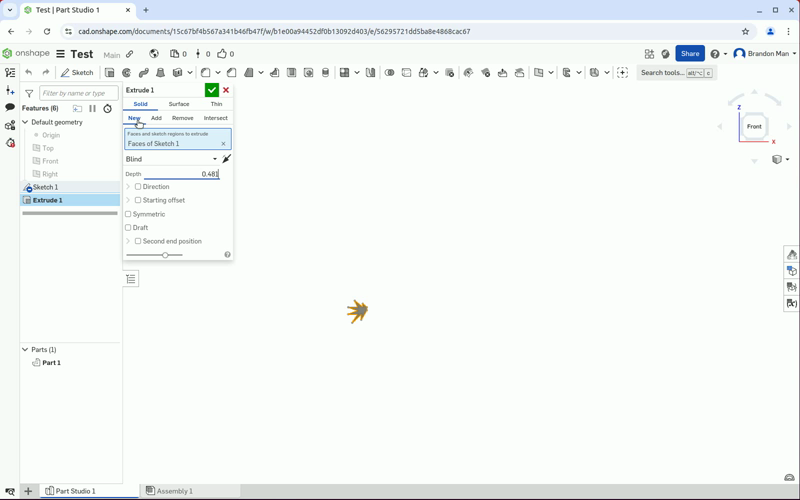
key(enter)
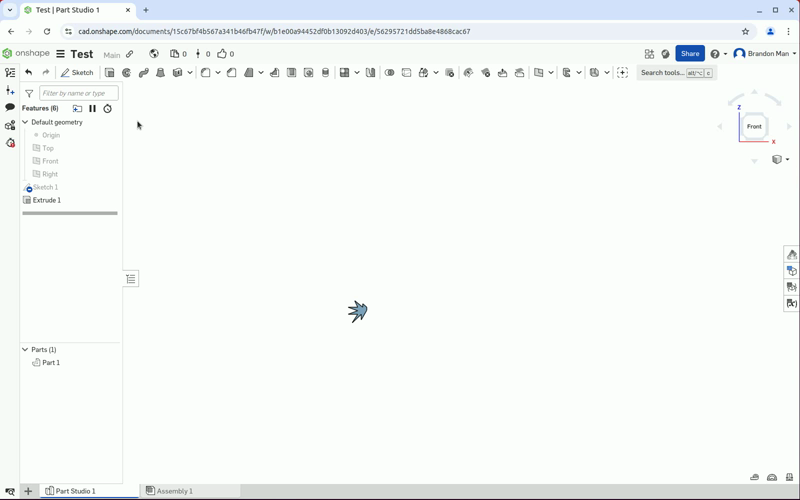
key(shift+h)
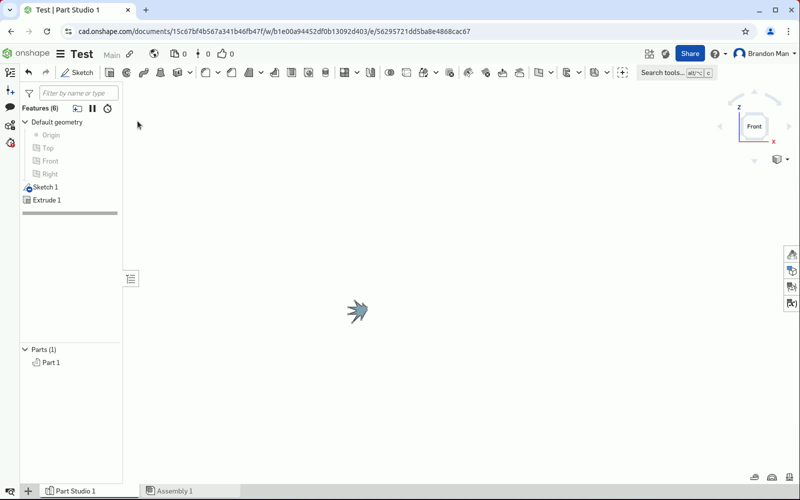
key(shift+h)
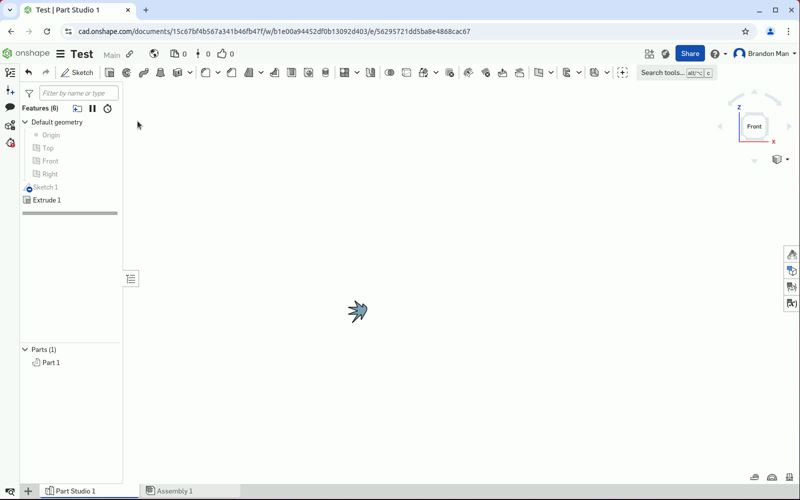
mouse_move(73, 189)
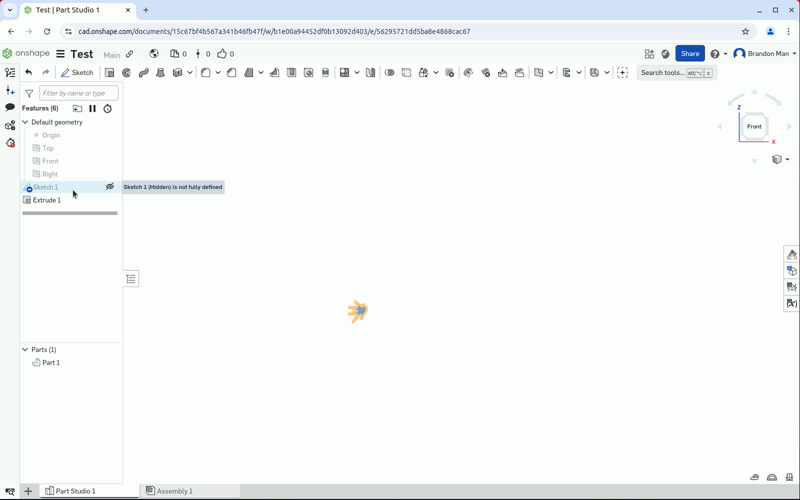
click(73, 189)
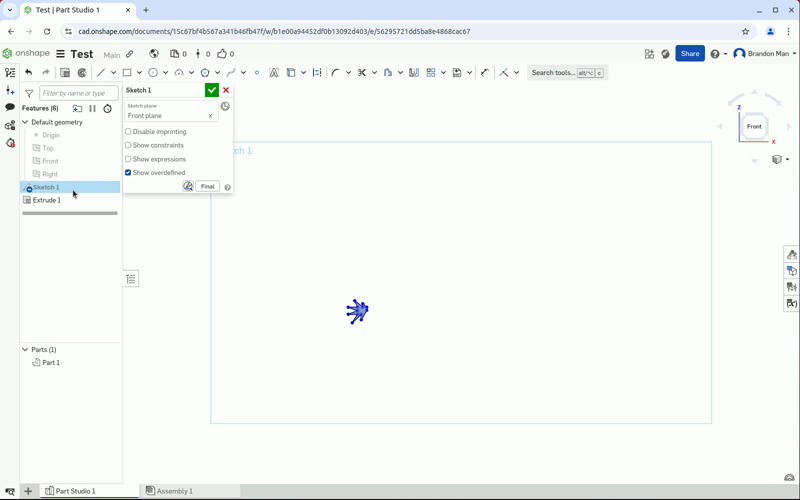
mouse_move(229, 92)
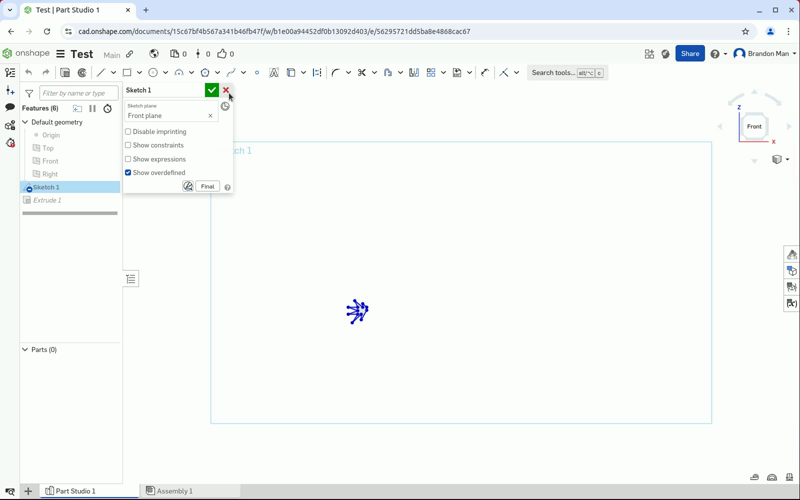
click(229, 92)
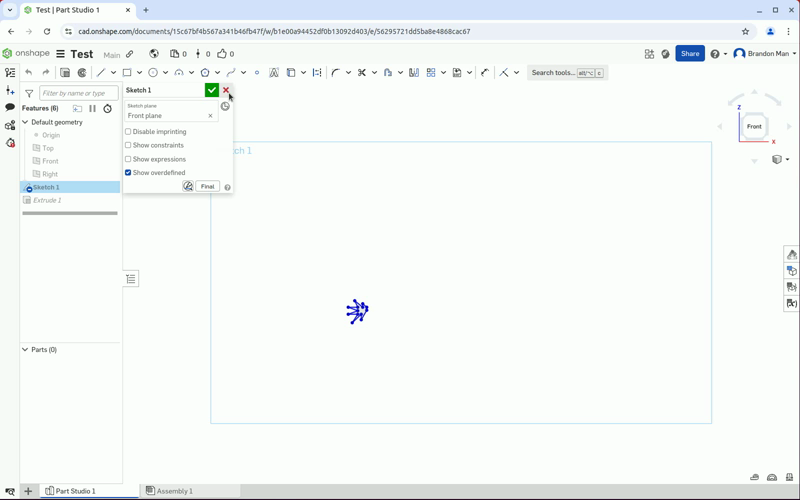
key(shift+s)
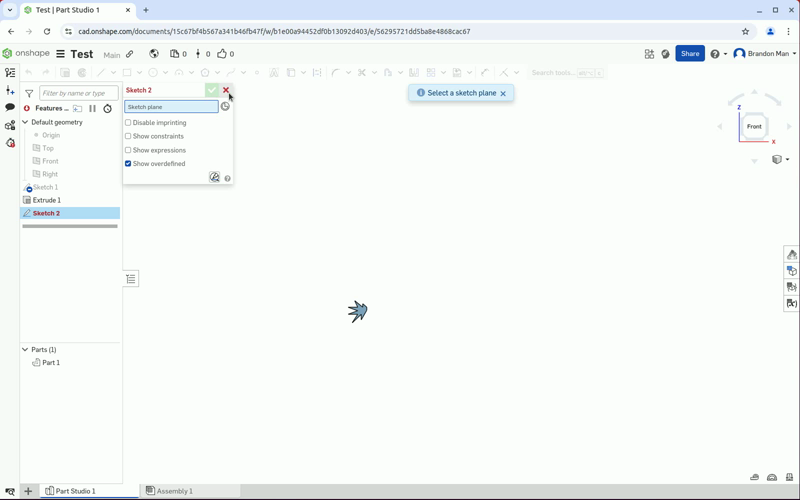
mouse_move(73, 163)
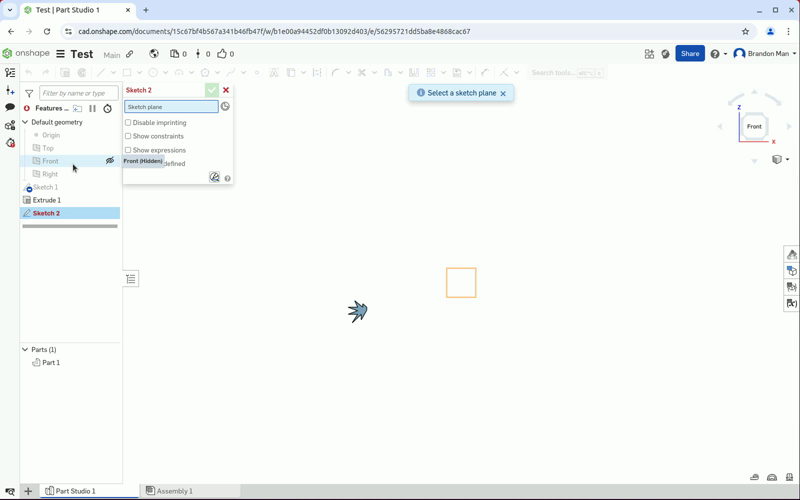
click(73, 163)
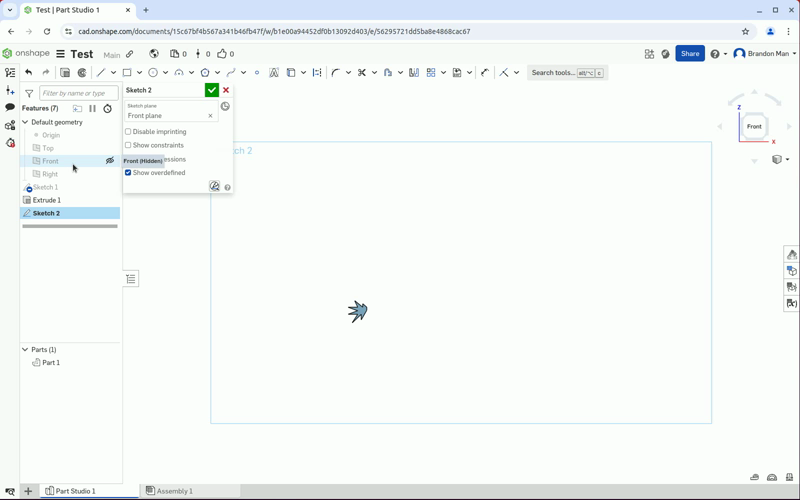
mouse_move(73, 352)
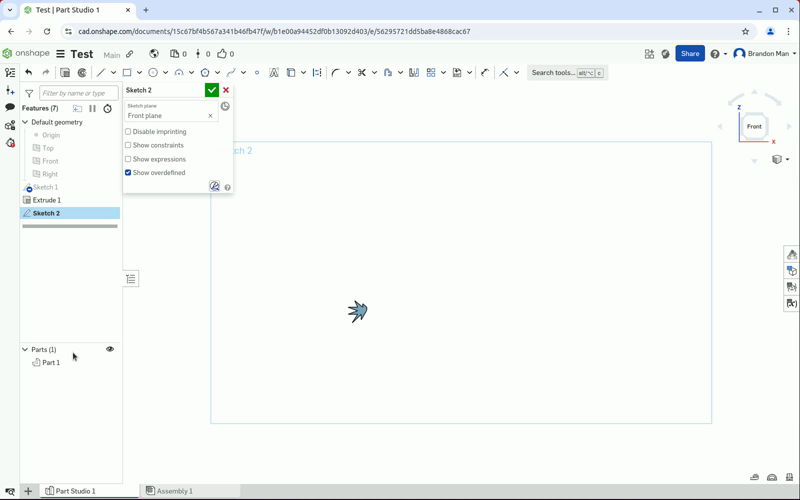
key(y)
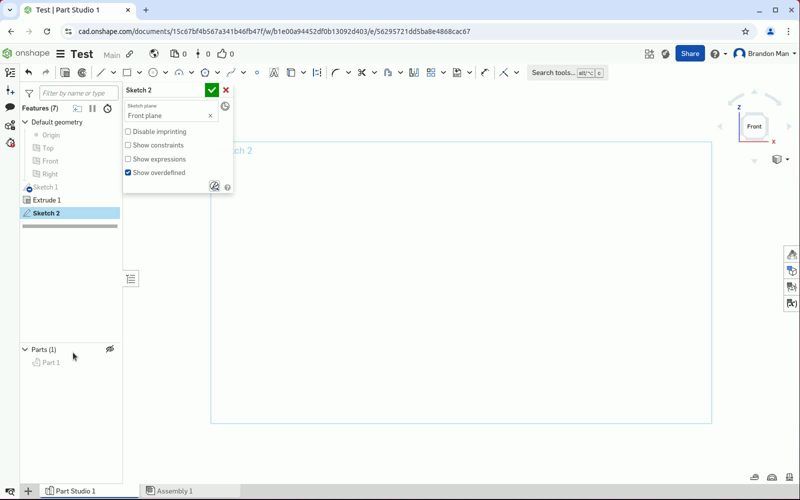
key(l)
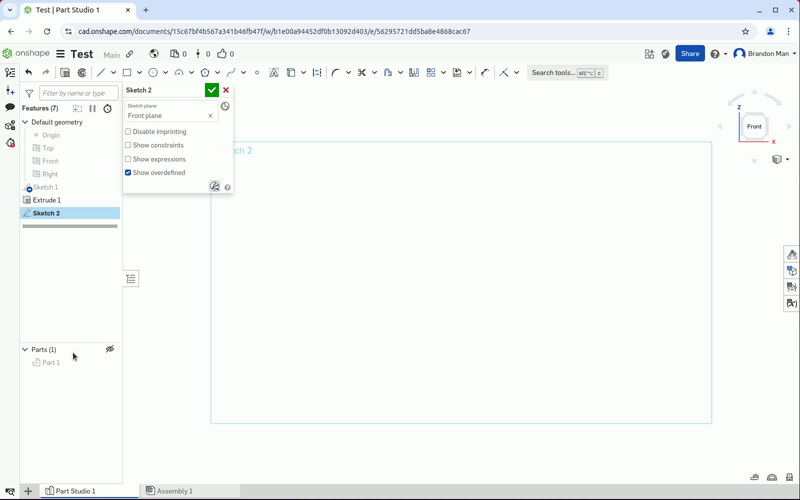
key_down(shift)
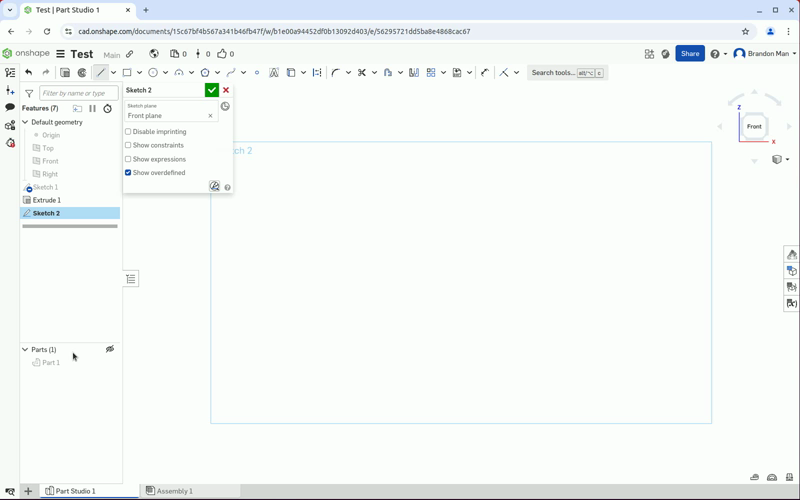
mouse_move(365, 309)
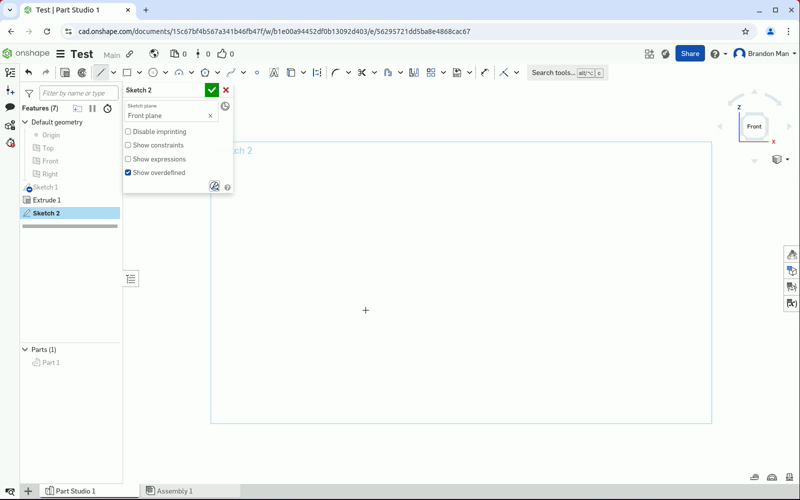
click(365, 309)
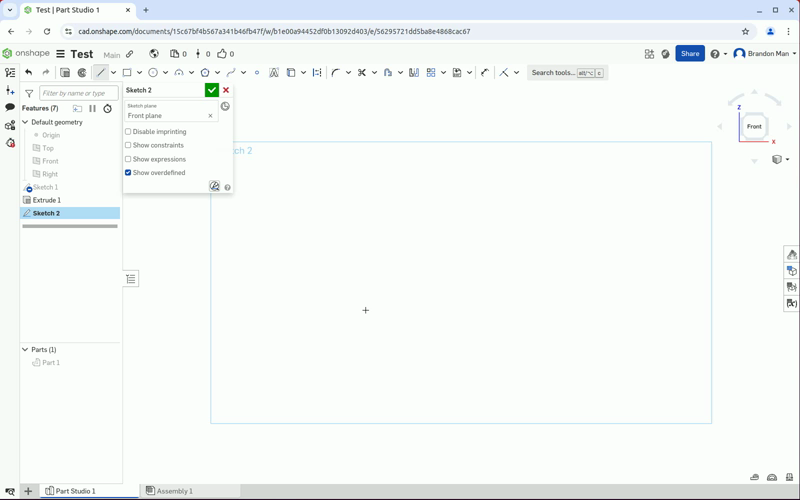
key_up(shift)
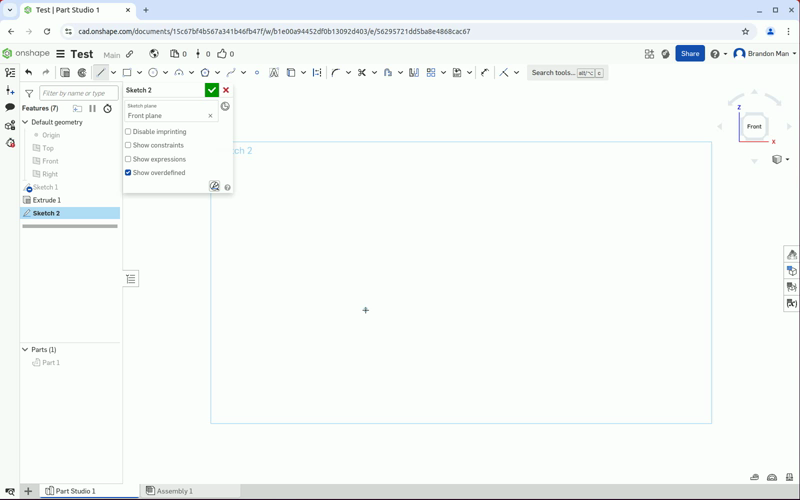
key_down(shift)
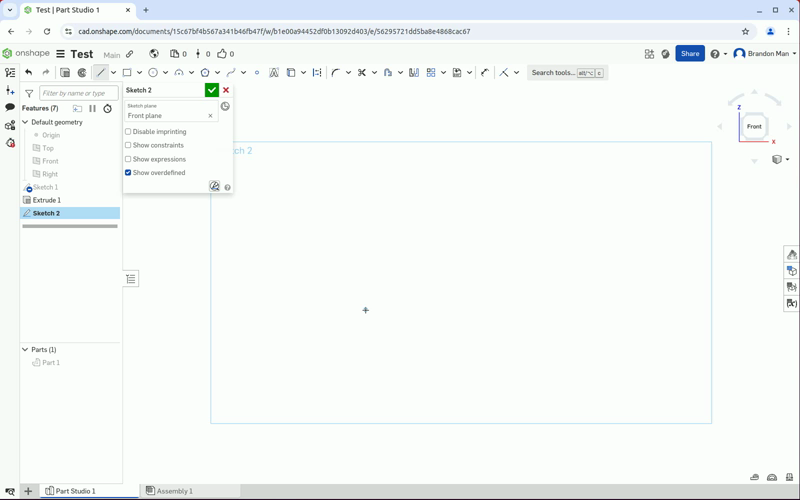
mouse_move(395, 309)
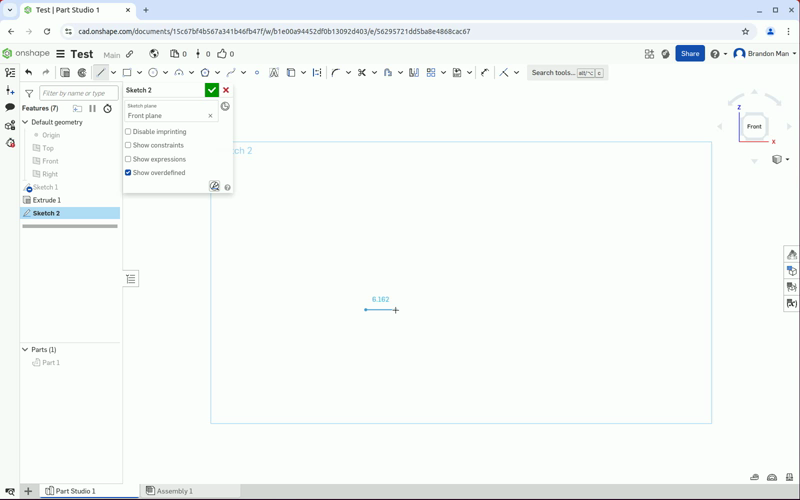
mouse_move(372, 309)
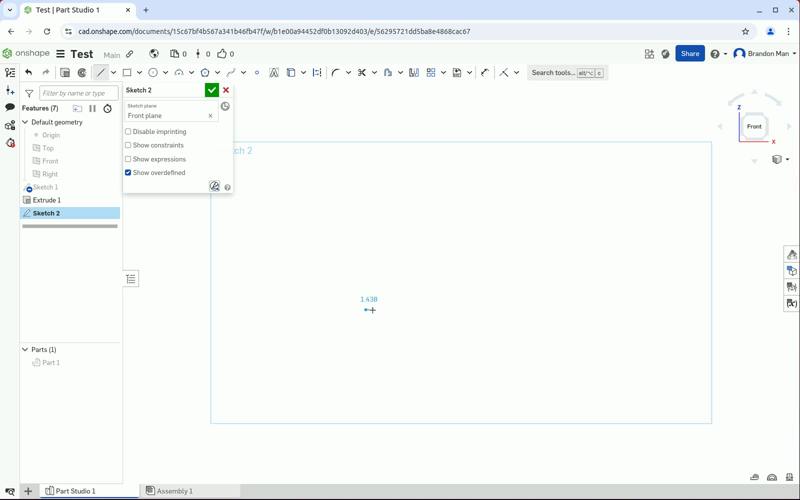
scroll(6)
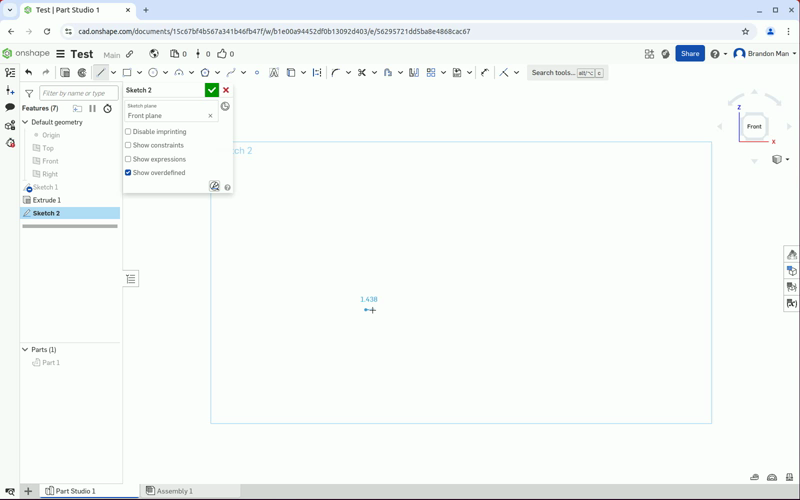
scroll(6)
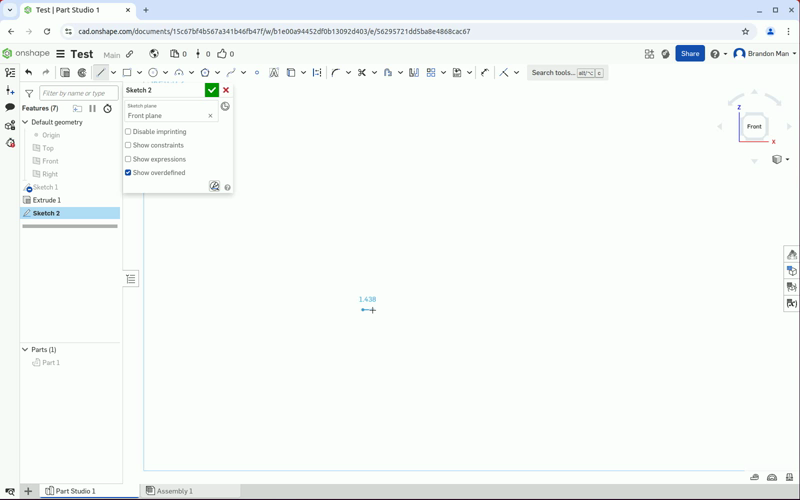
scroll(6)
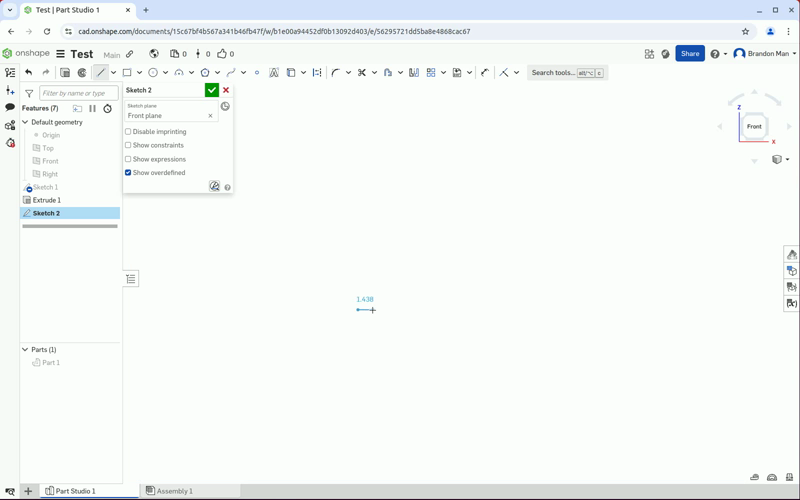
scroll(6)
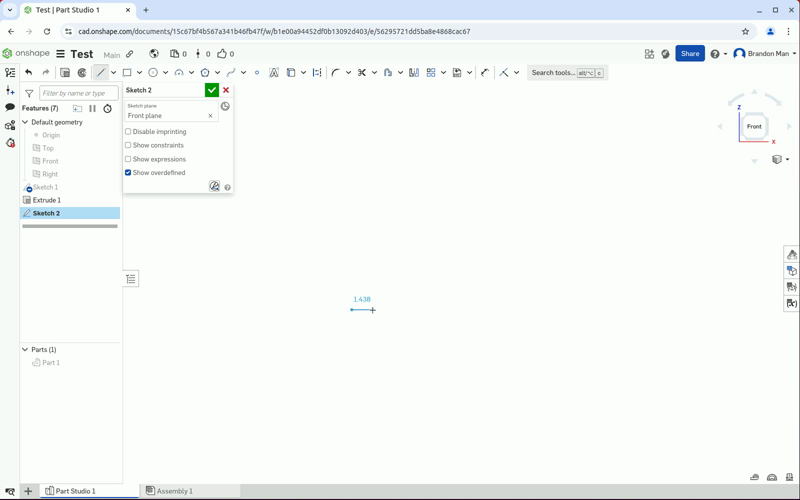
scroll(6)
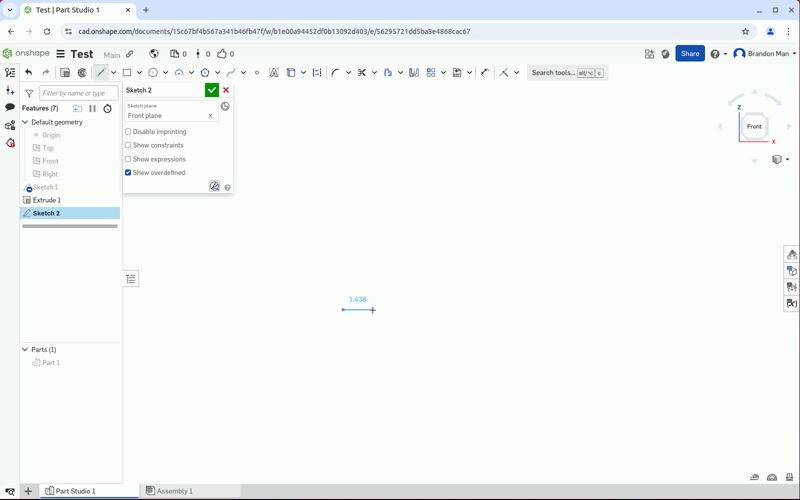
scroll(6)
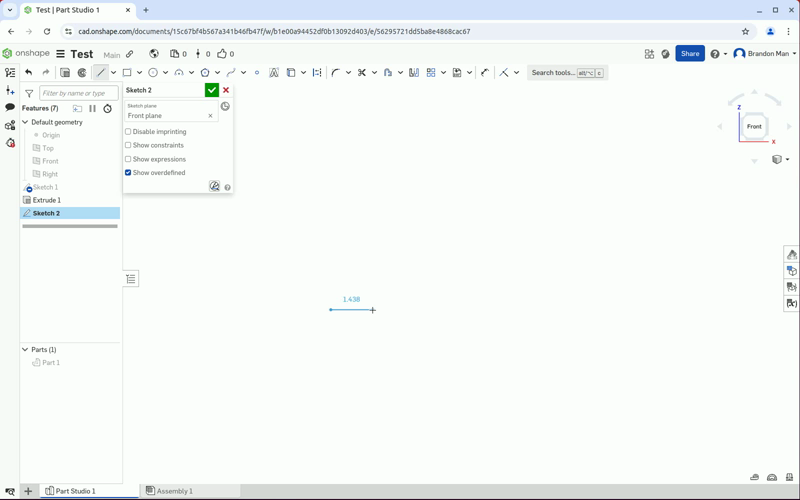
scroll(6)
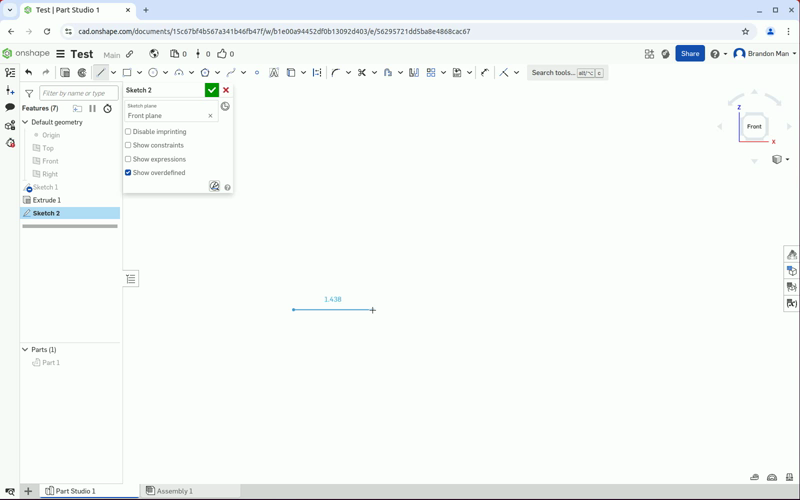
click(372, 309)
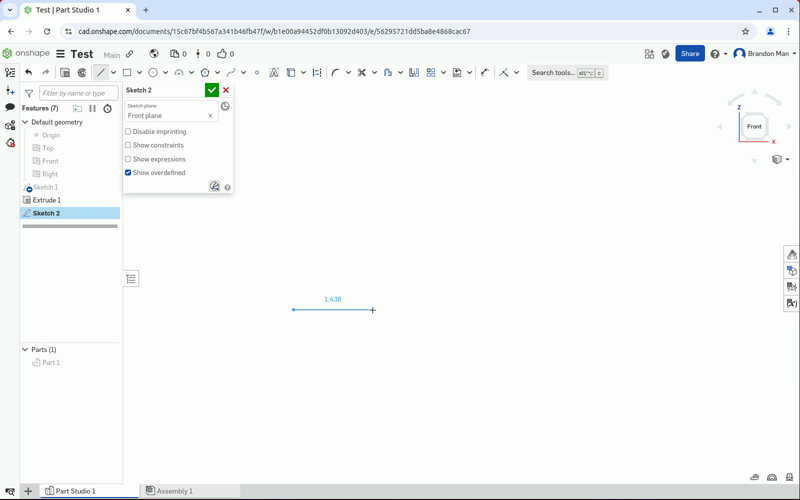
scroll(-6)
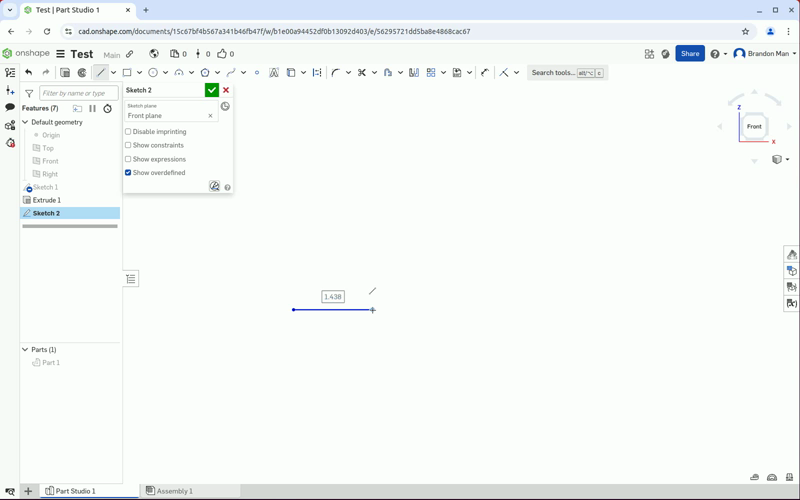
scroll(-6)
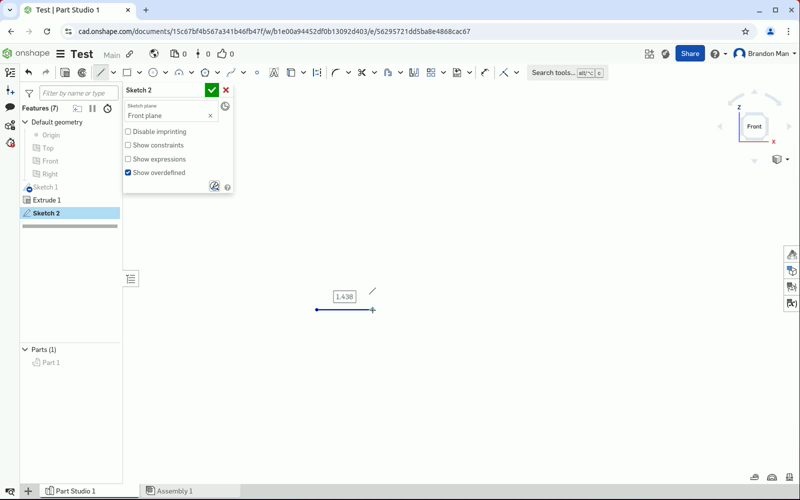
scroll(-6)
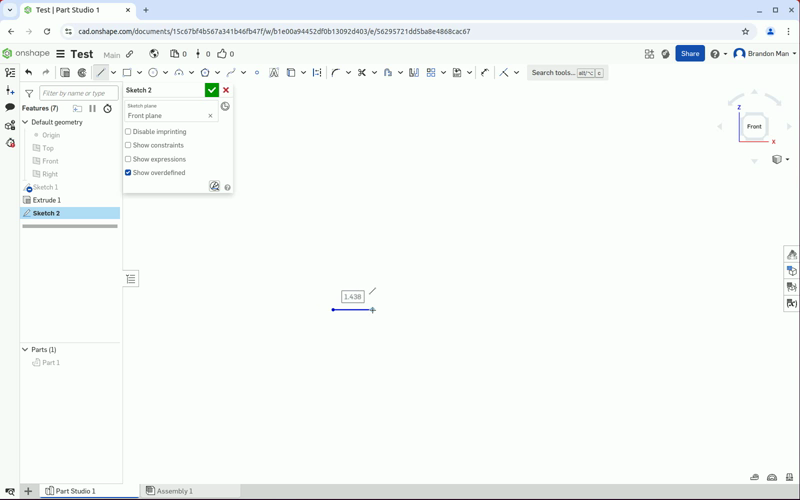
scroll(-6)
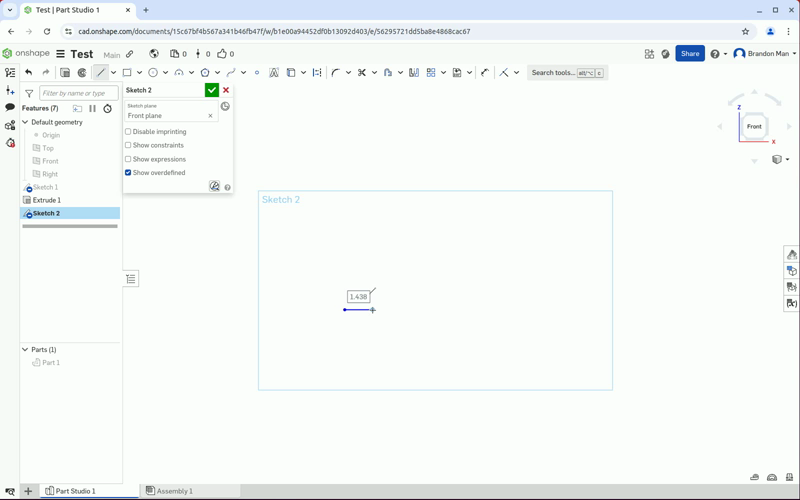
scroll(-6)
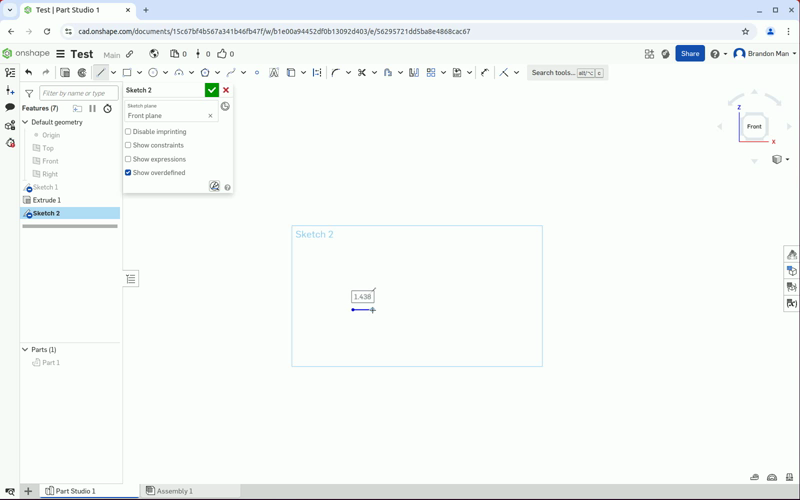
scroll(-6)
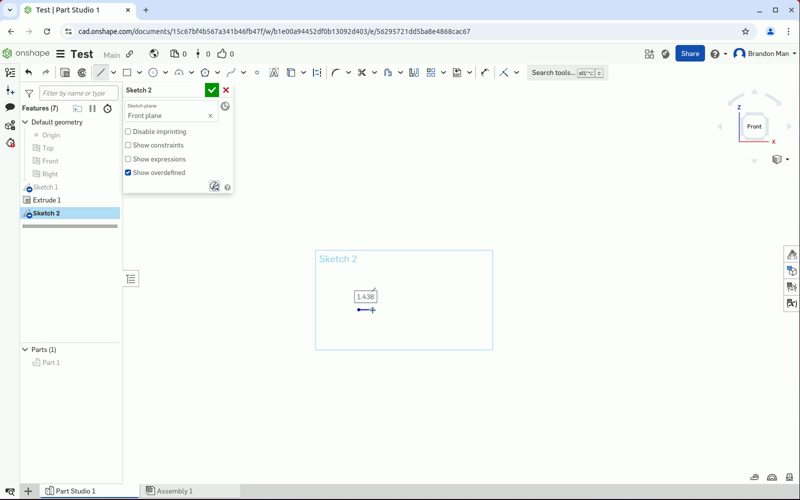
scroll(-6)
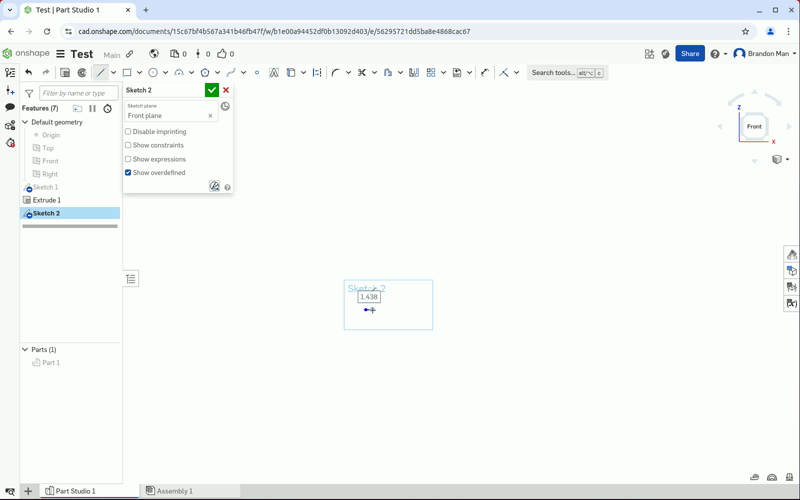
key_up(shift)
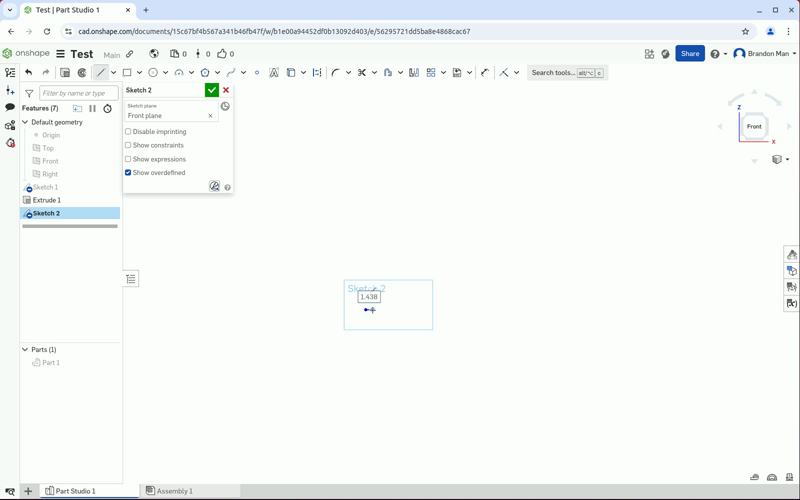
key_down(shift)
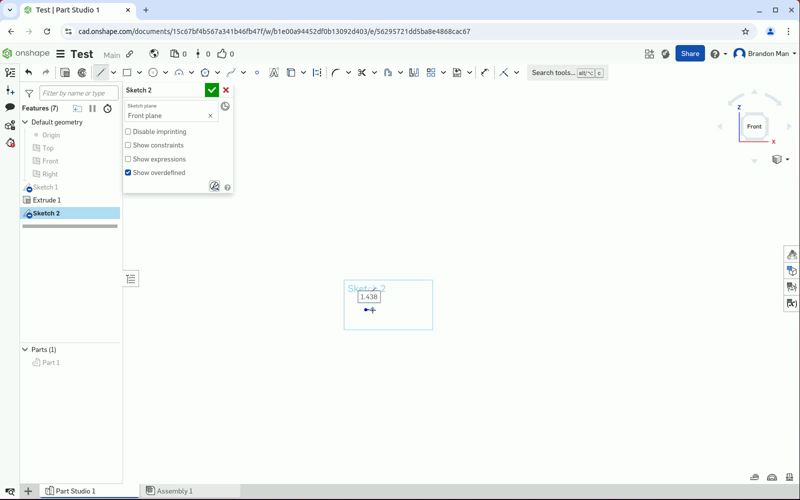
mouse_move(402, 309)
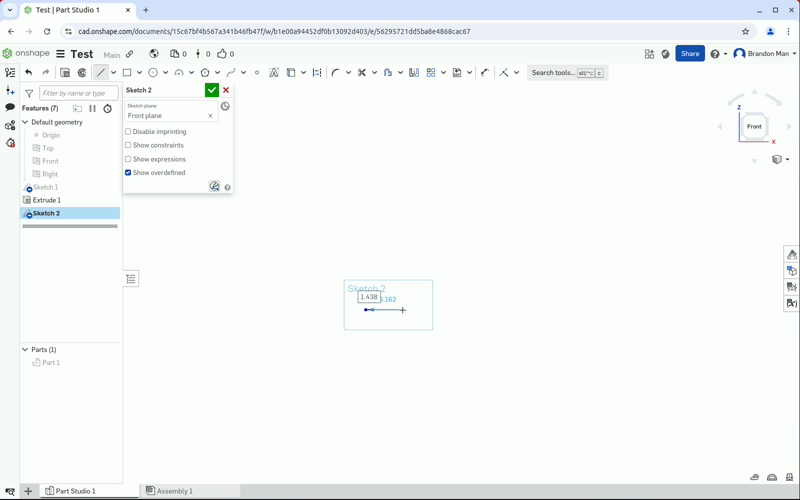
mouse_move(372, 306)
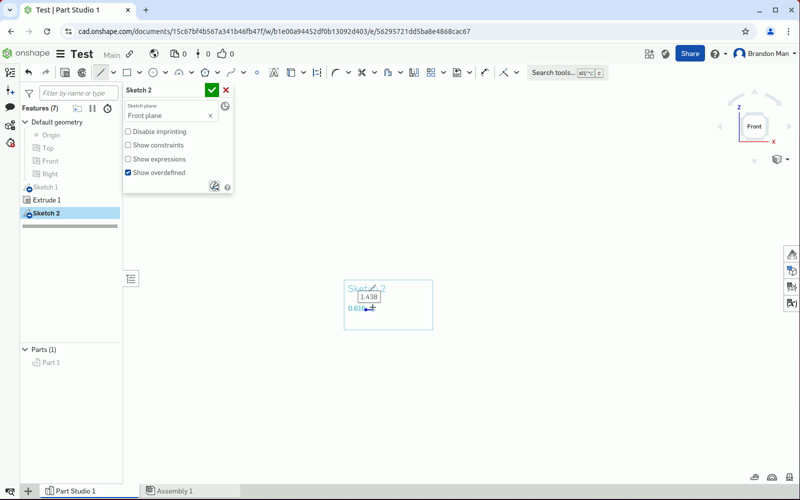
scroll(6)
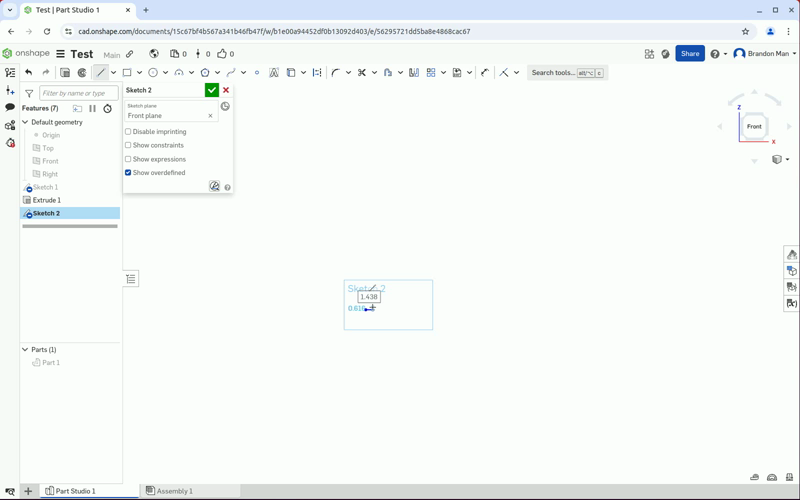
scroll(6)
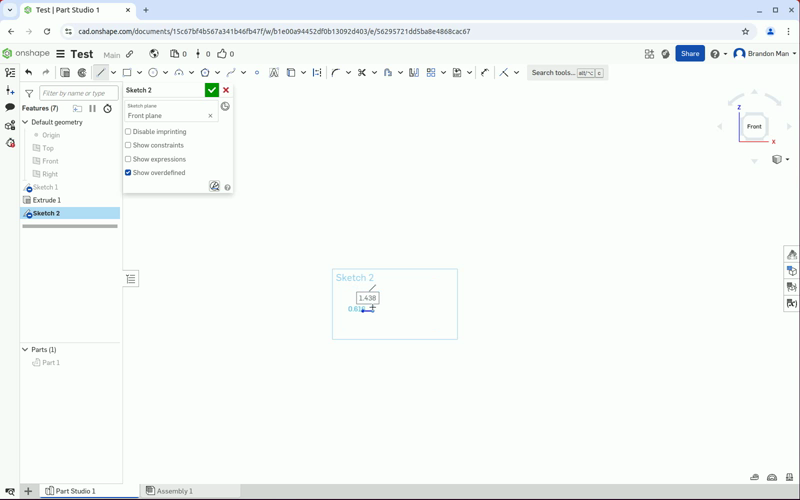
scroll(6)
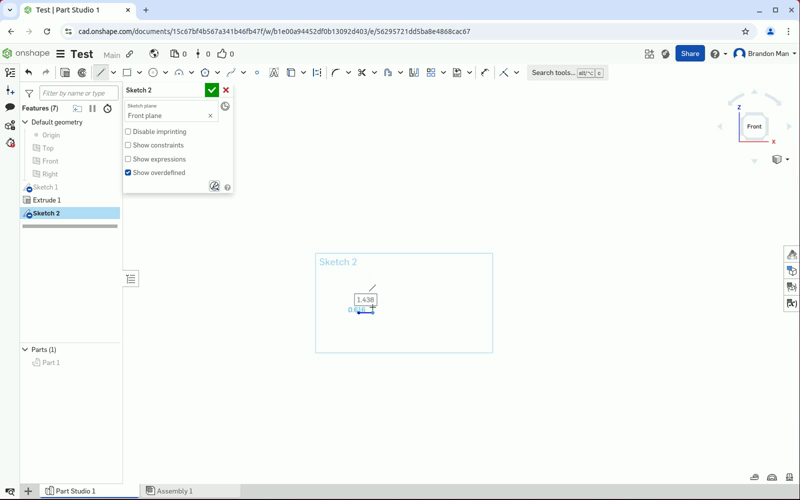
scroll(6)
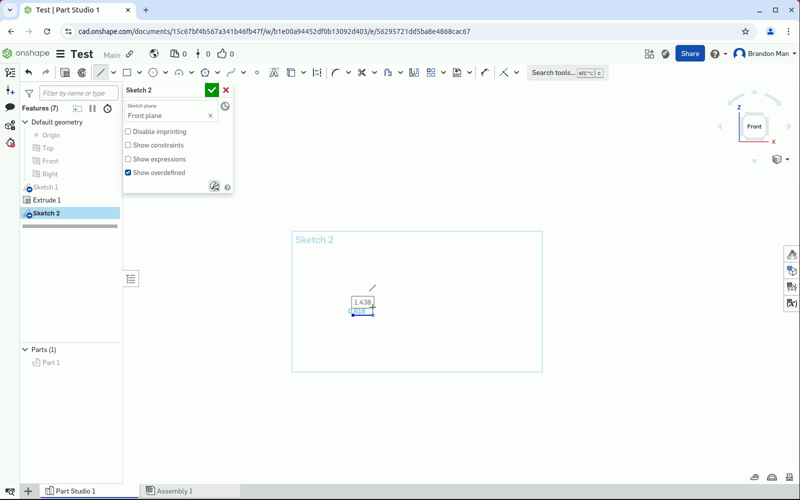
scroll(6)
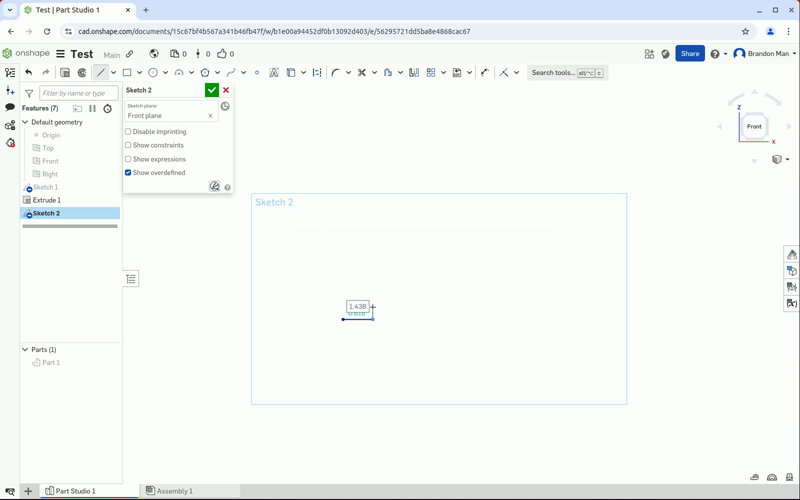
scroll(6)
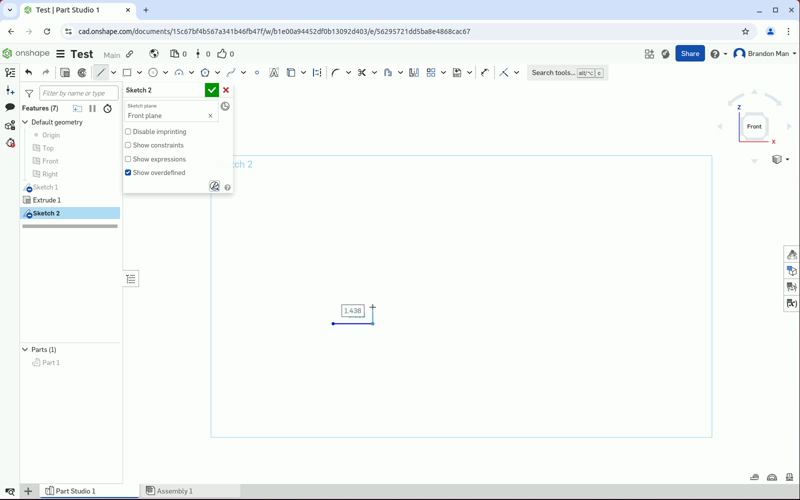
scroll(6)
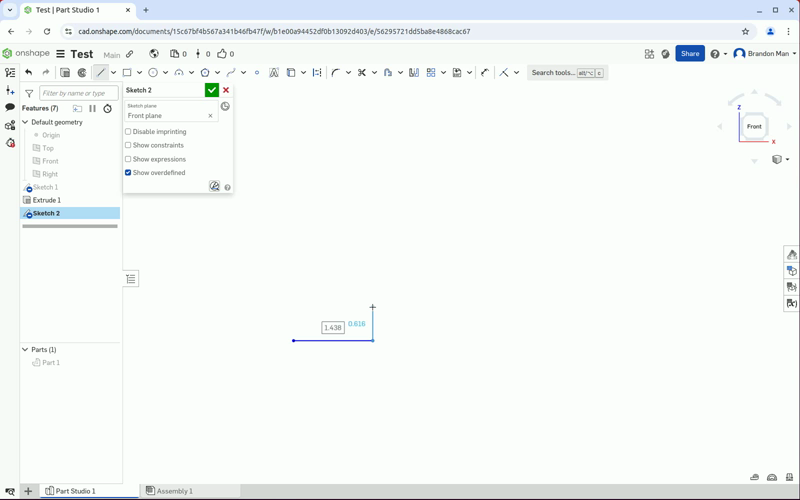
click(372, 306)
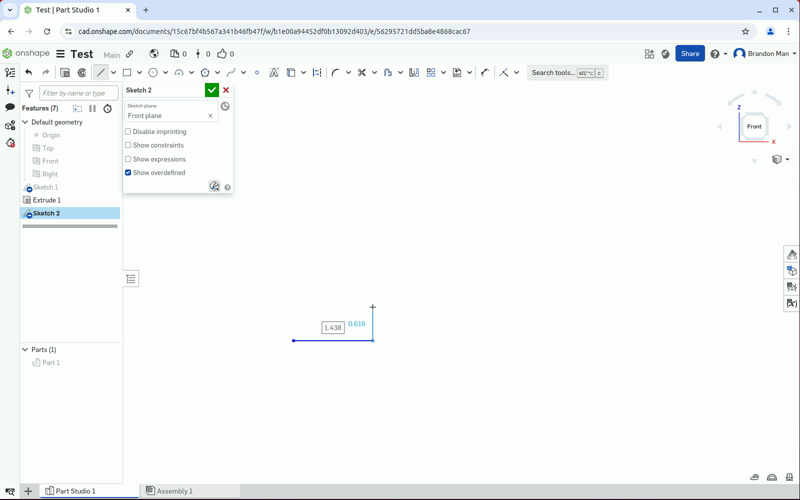
scroll(-6)
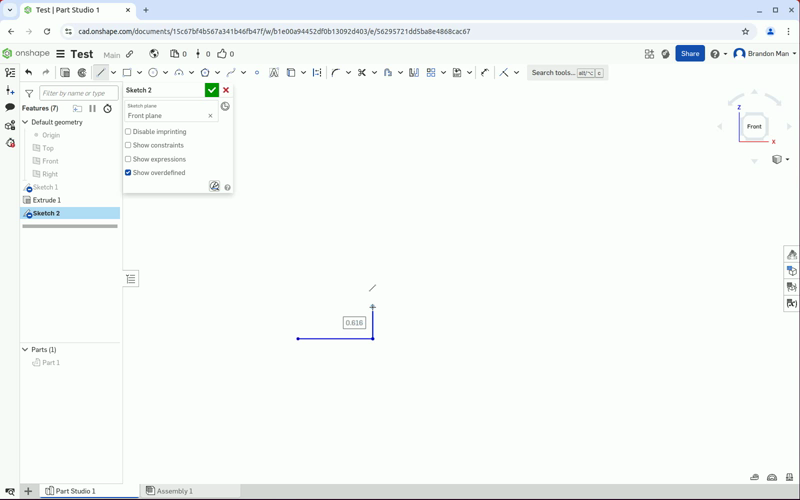
scroll(-6)
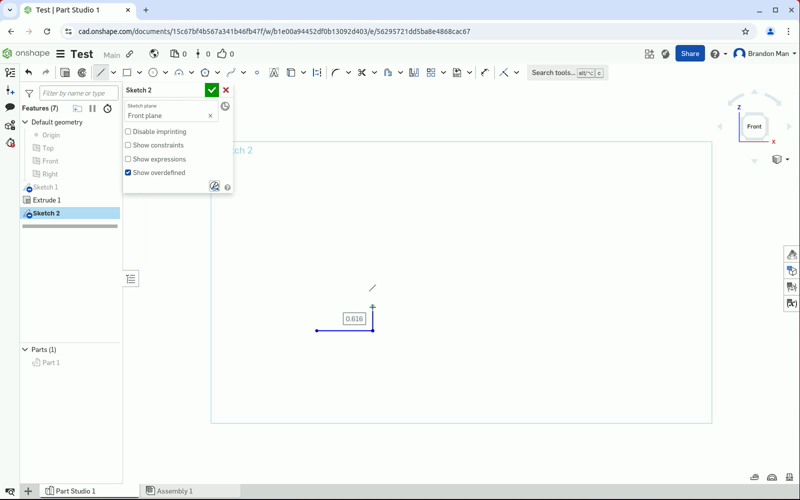
scroll(-6)
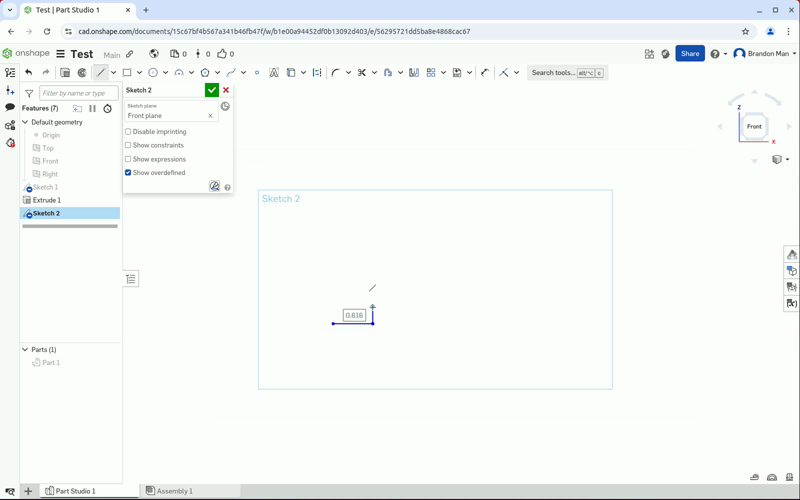
scroll(-6)
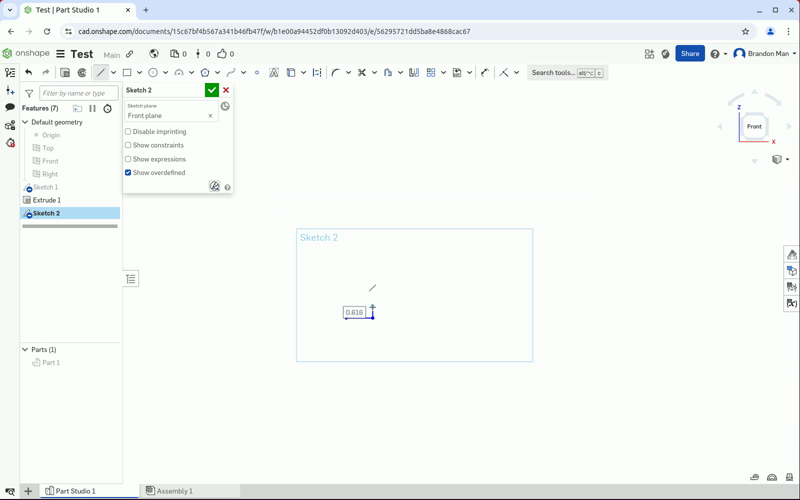
scroll(-6)
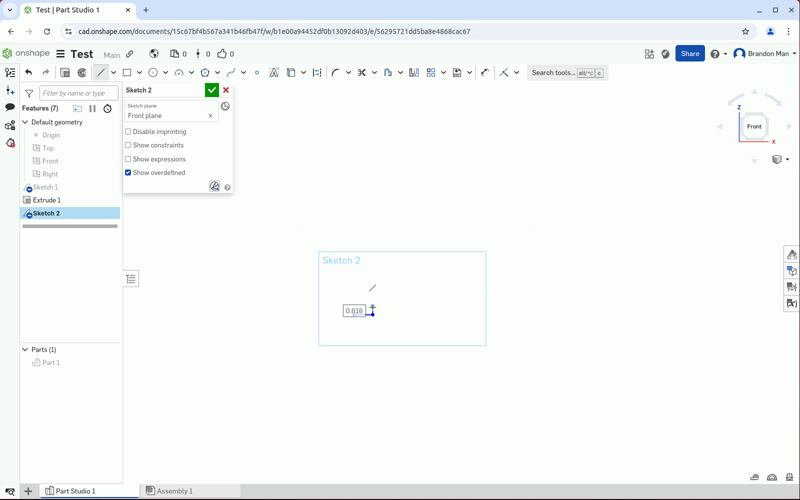
scroll(-6)
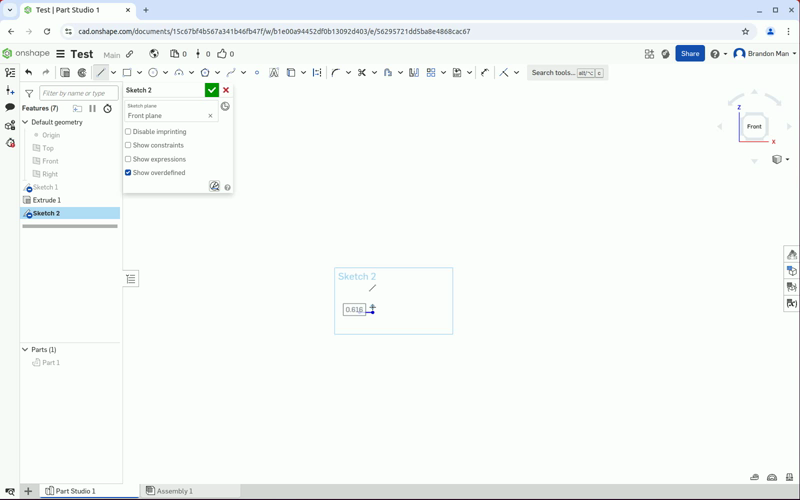
scroll(-6)
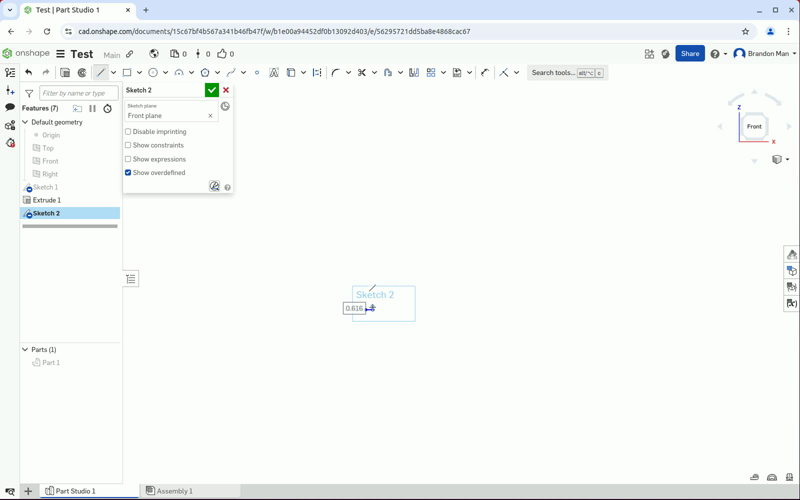
key_up(shift)
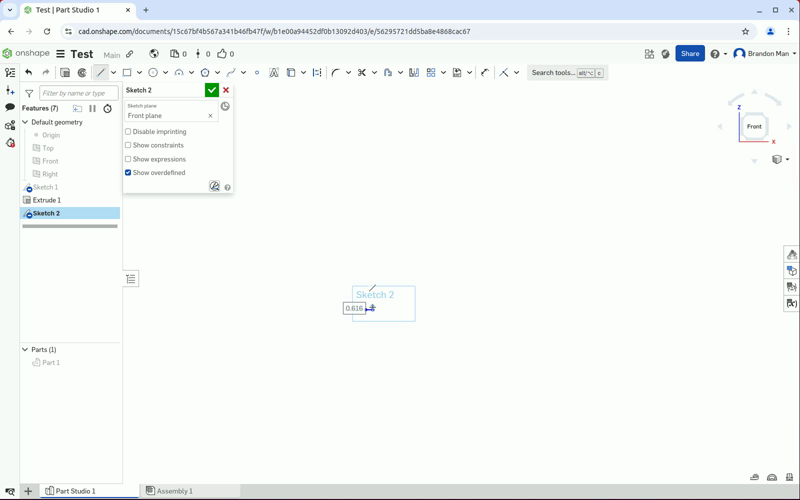
key_down(shift)
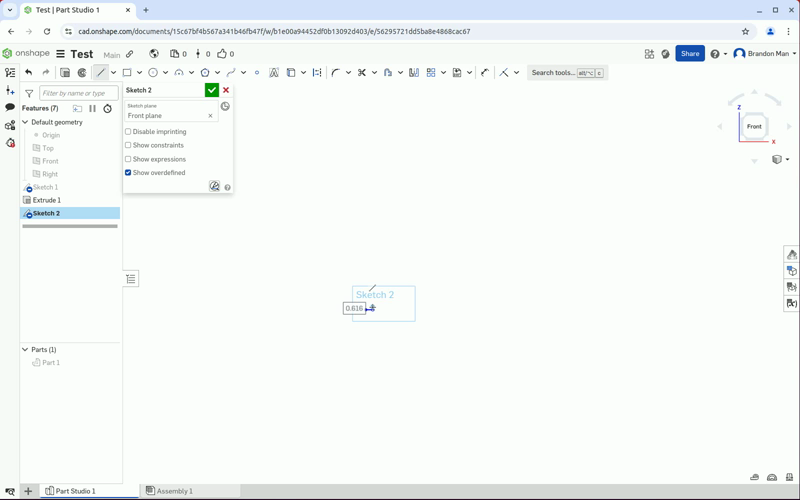
mouse_move(402, 306)
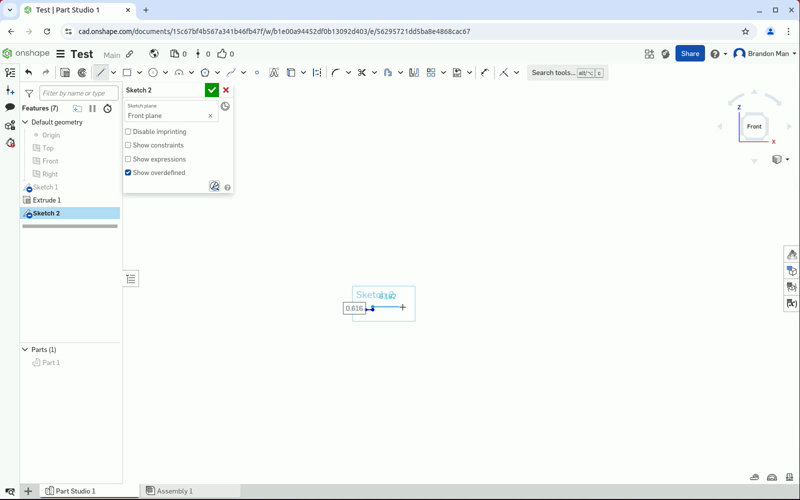
mouse_move(365, 306)
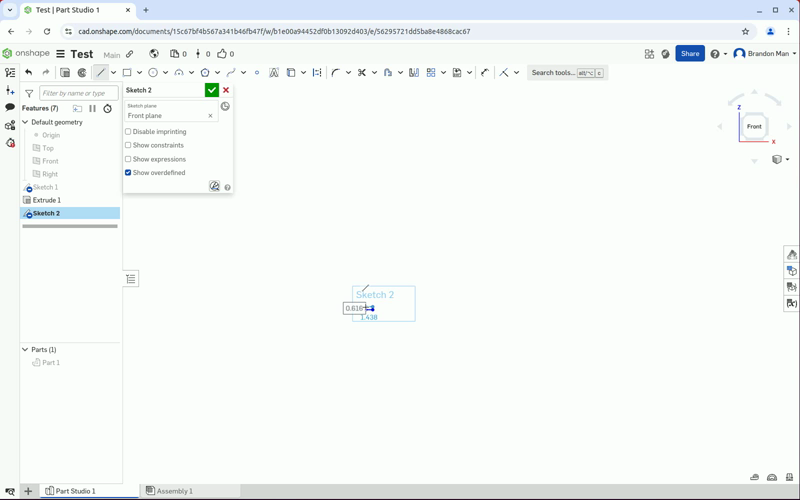
scroll(6)
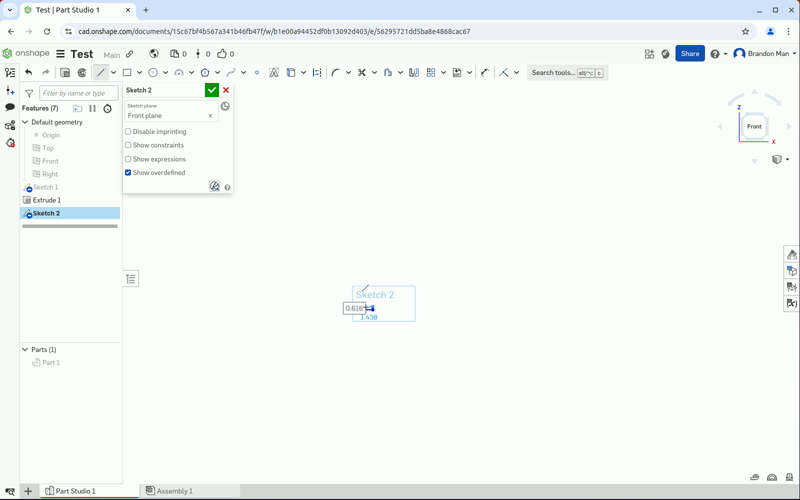
scroll(6)
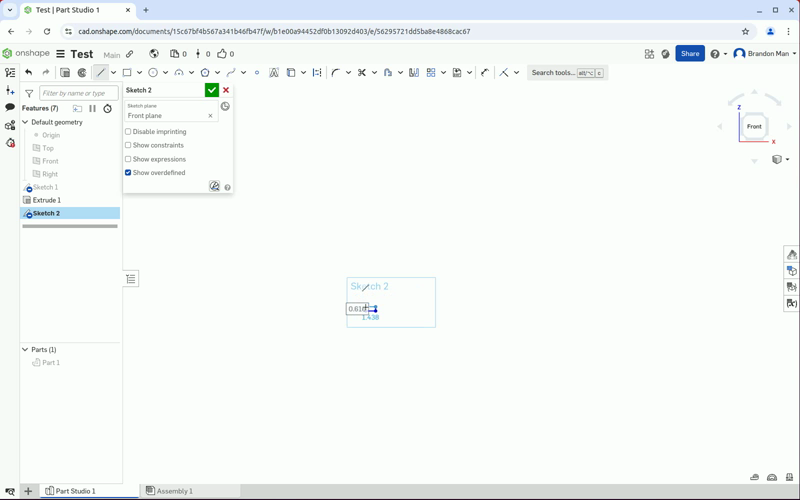
scroll(6)
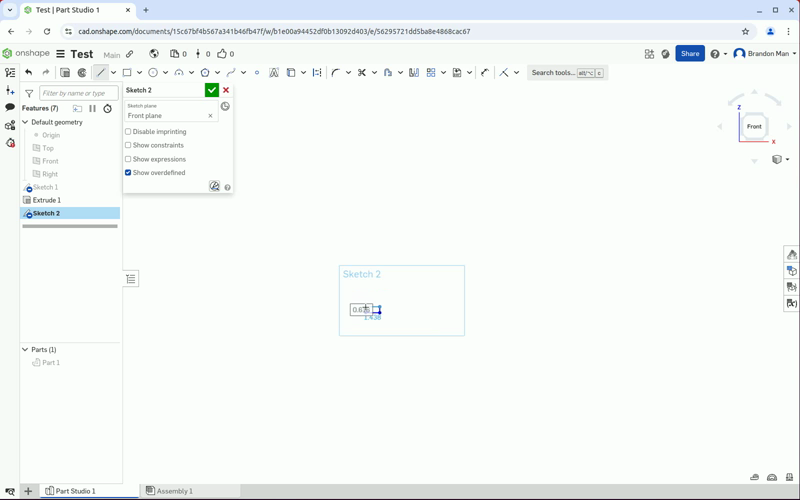
scroll(6)
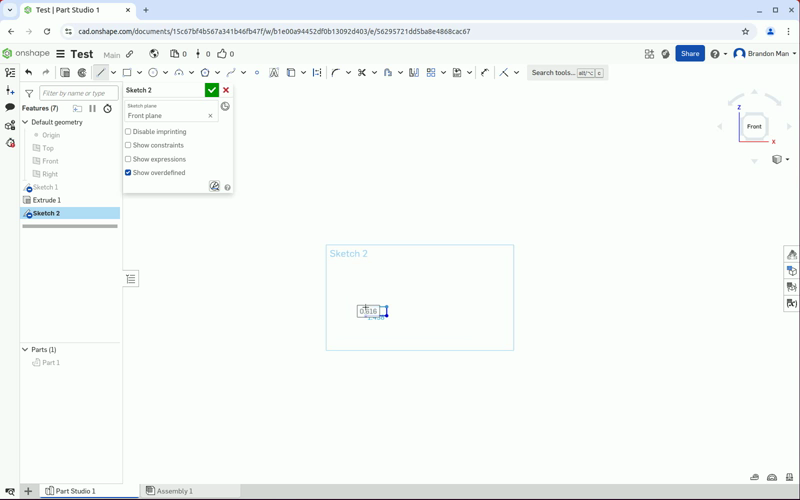
scroll(6)
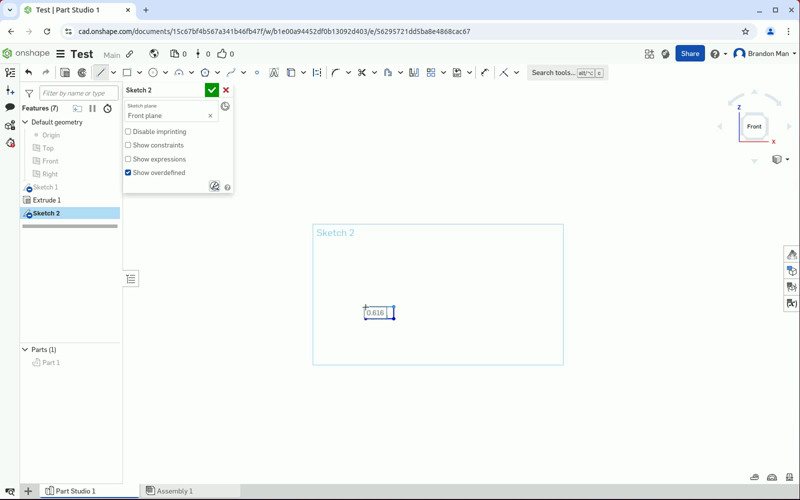
scroll(6)
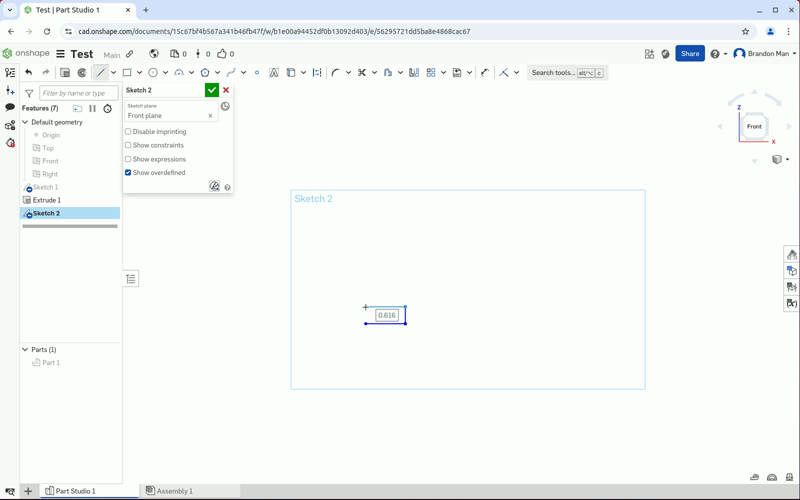
scroll(6)
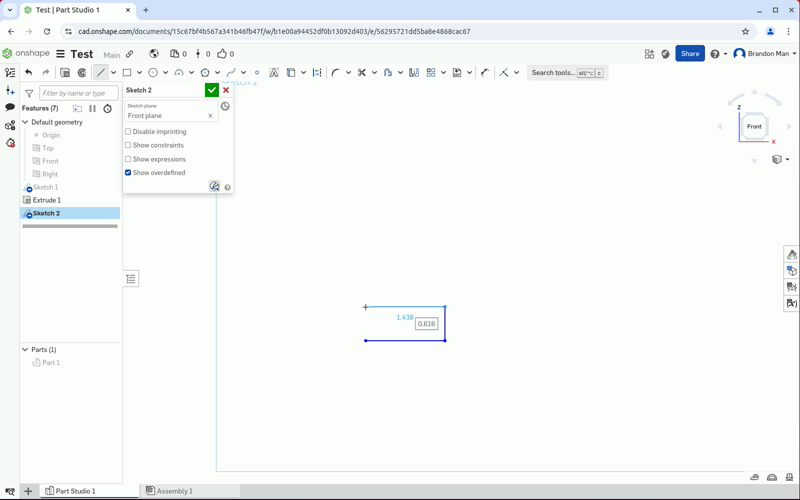
click(365, 306)
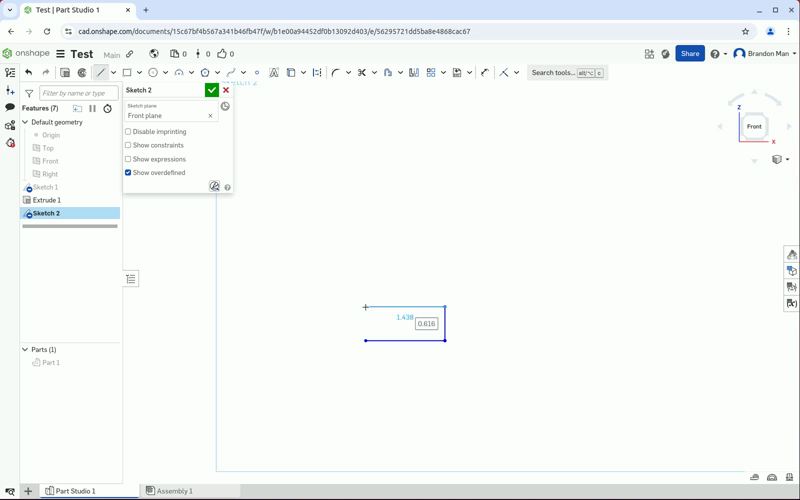
scroll(-6)
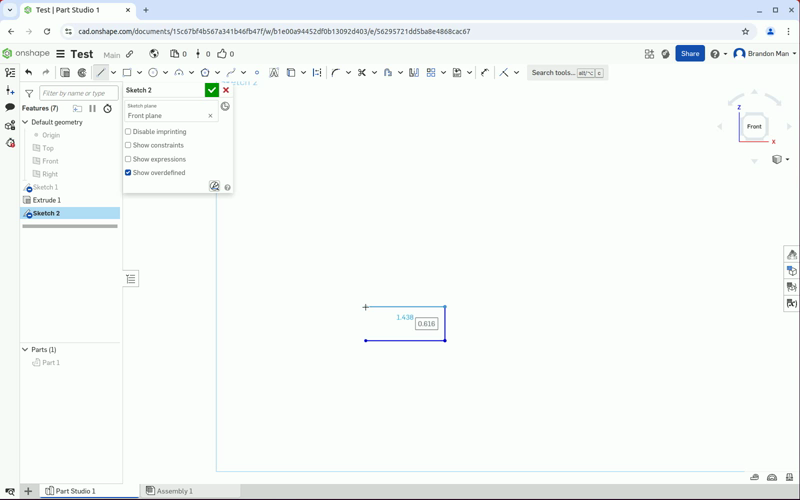
scroll(-6)
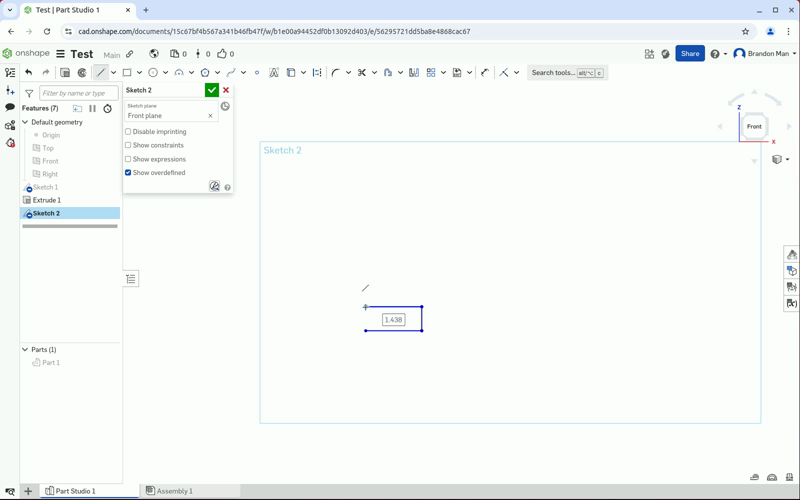
scroll(-6)
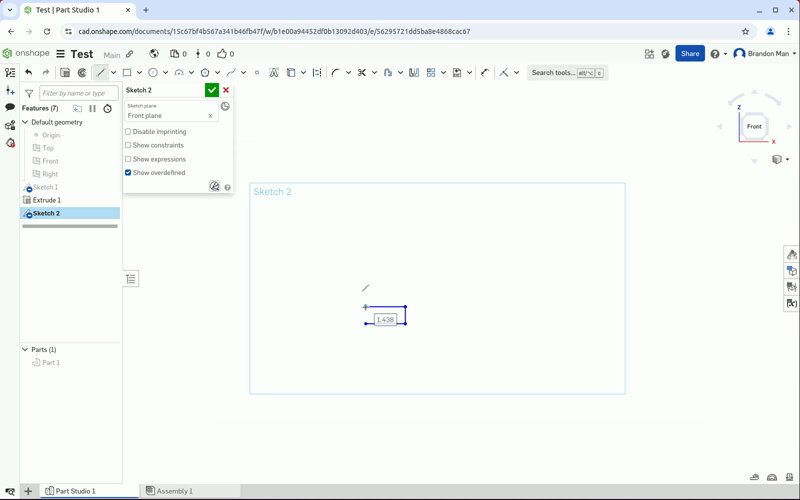
scroll(-6)
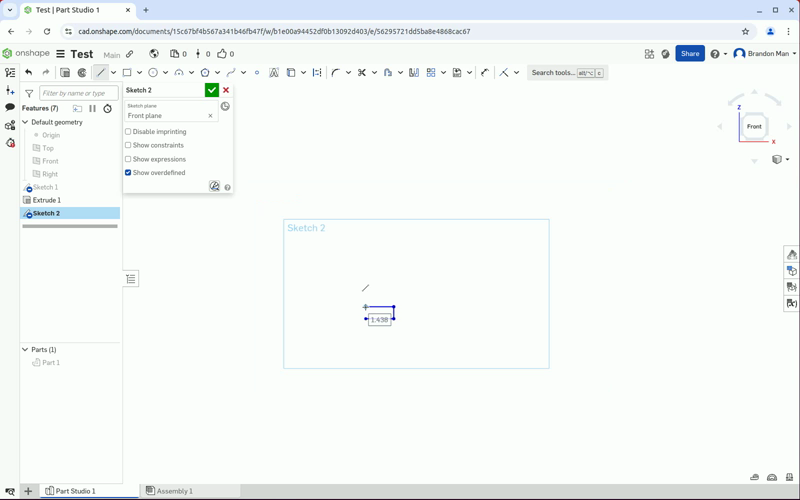
scroll(-6)
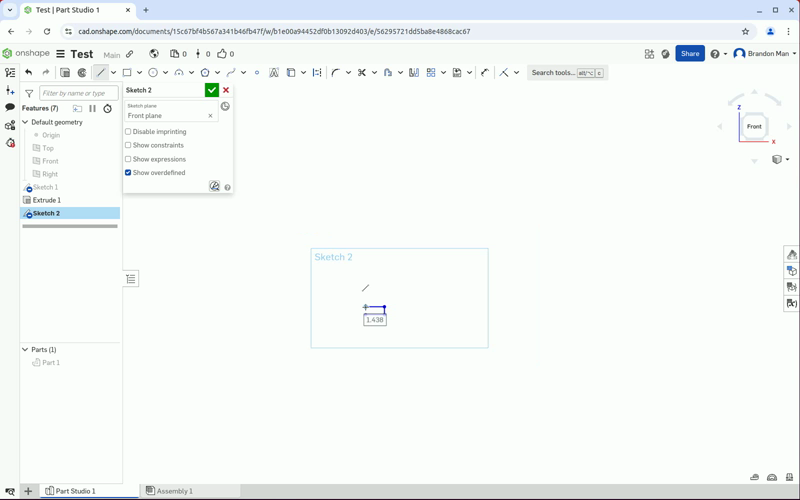
scroll(-6)
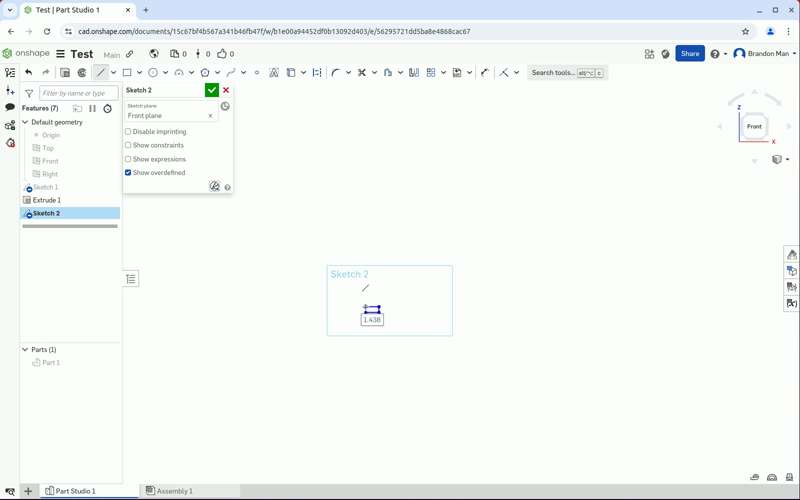
scroll(-6)
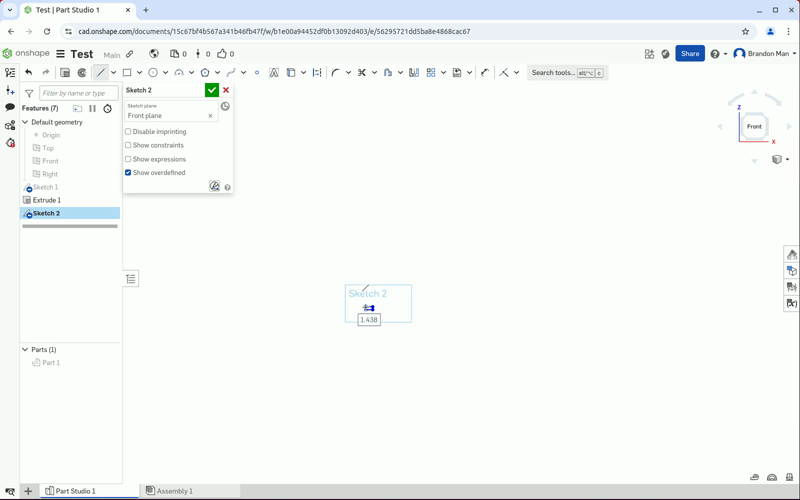
key_up(shift)
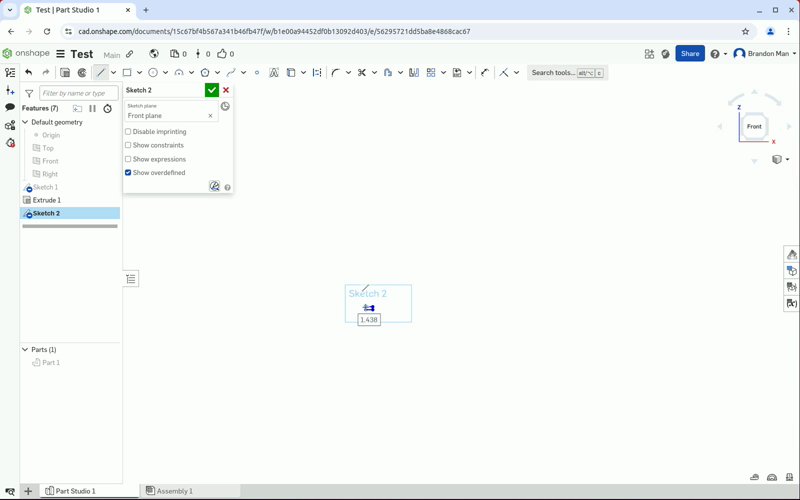
mouse_move(395, 306)
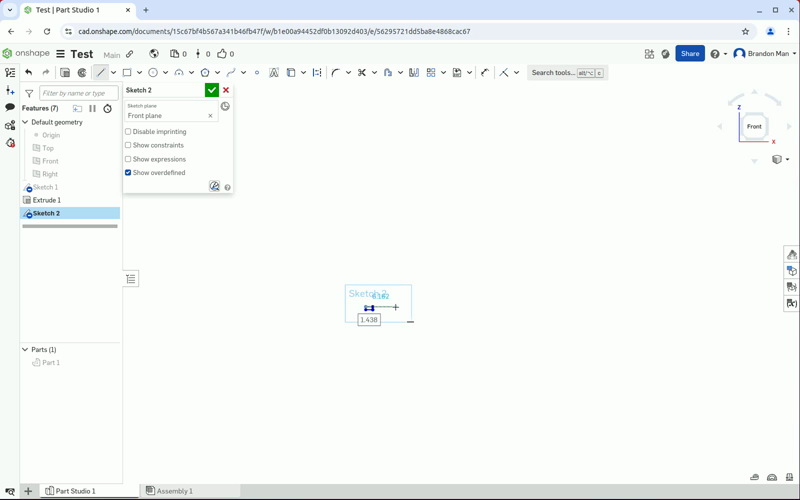
key_down(shift)
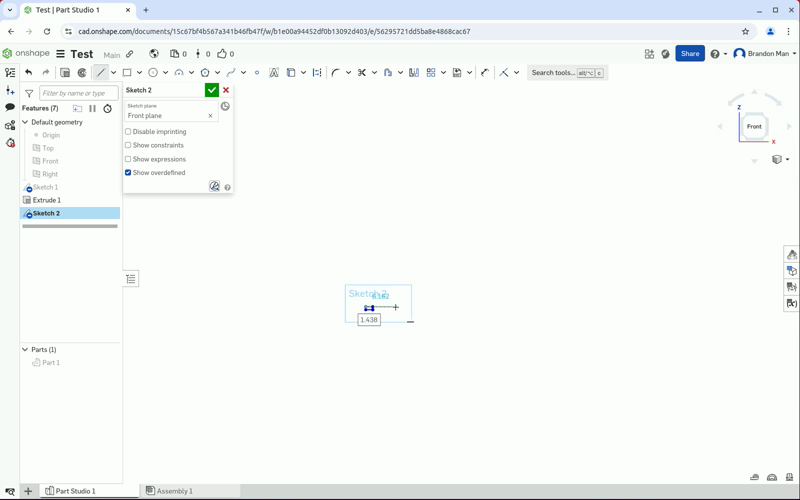
mouse_move(365, 309)
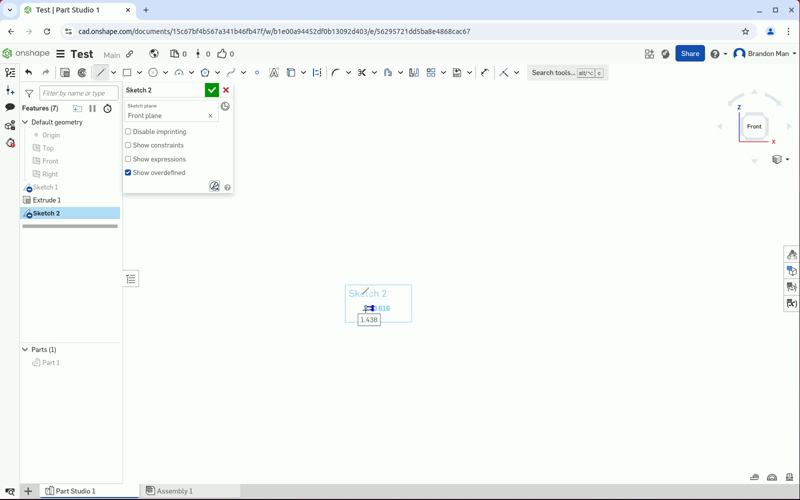
scroll(6)
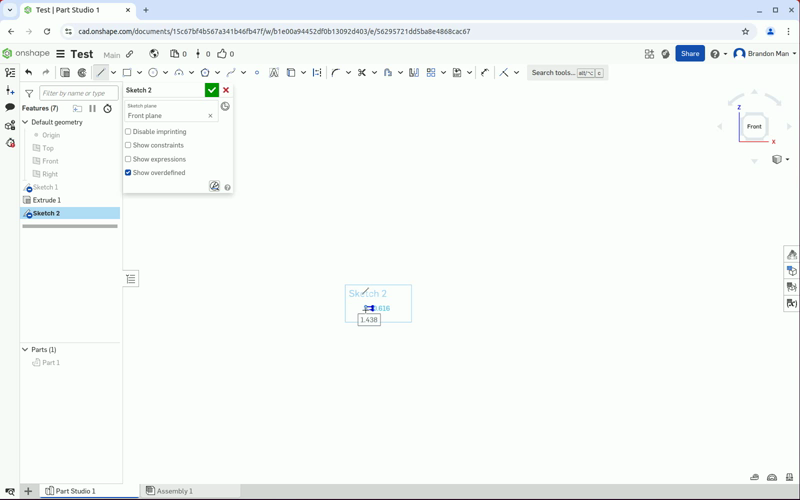
scroll(6)
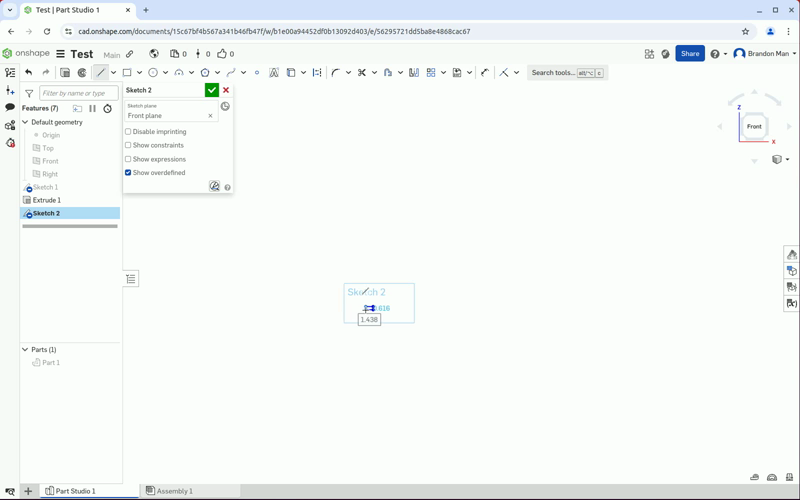
scroll(6)
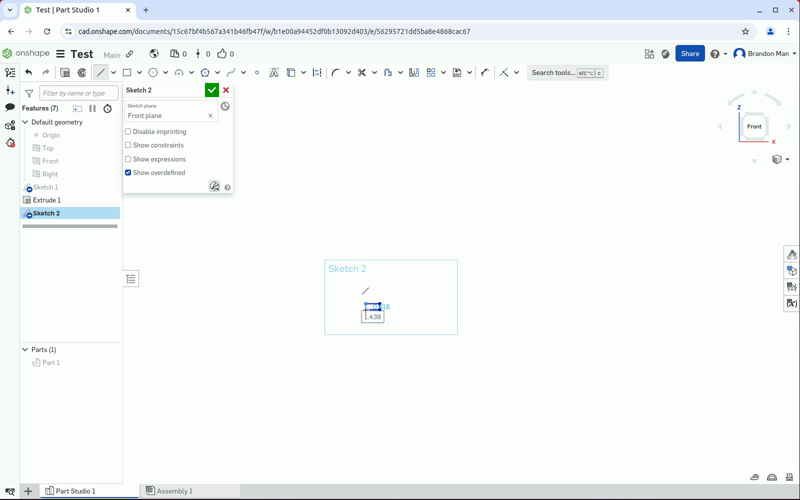
scroll(6)
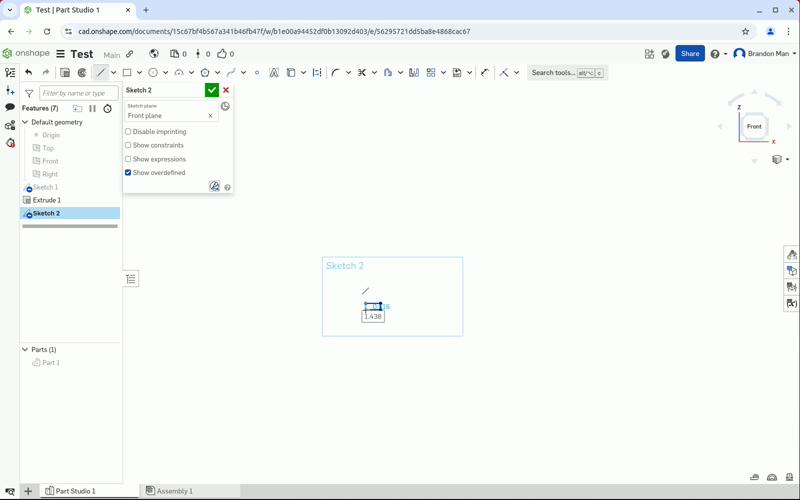
scroll(6)
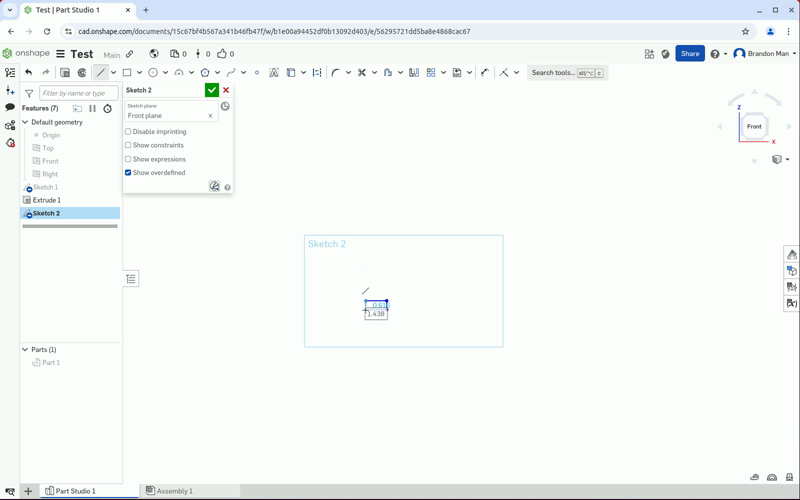
scroll(6)
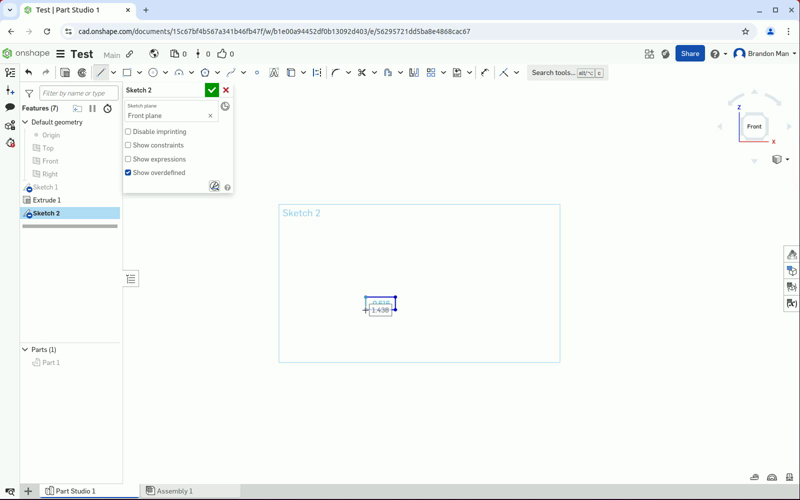
scroll(6)
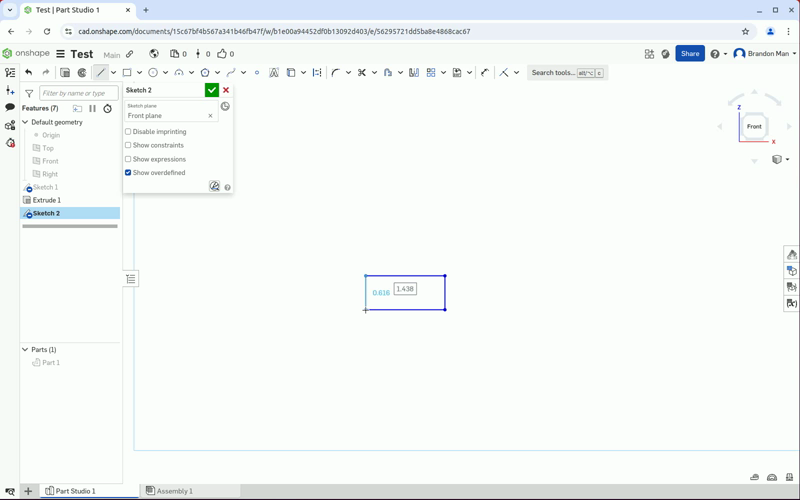
key_up(shift)
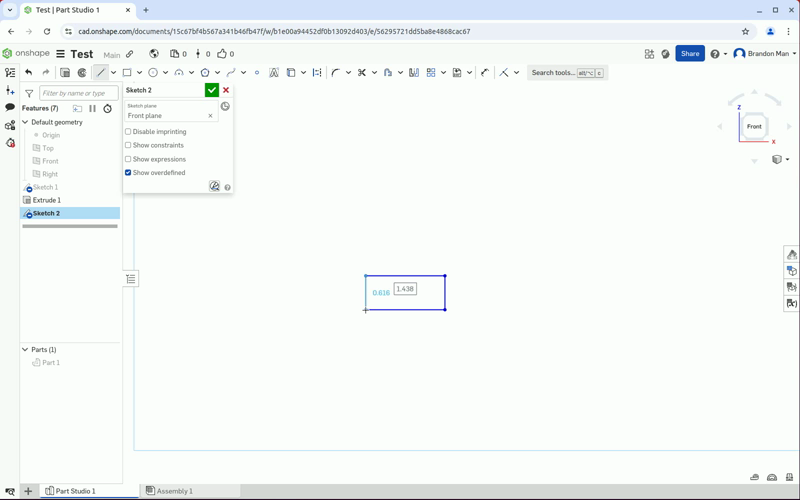
click(365, 309)
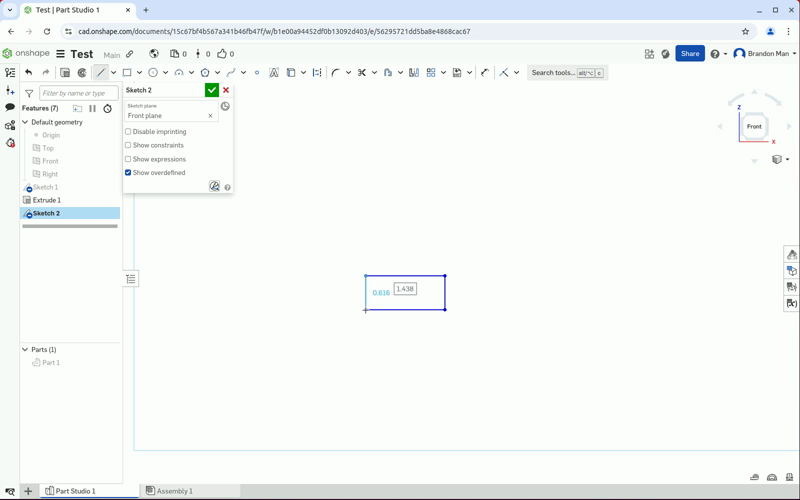
scroll(-6)
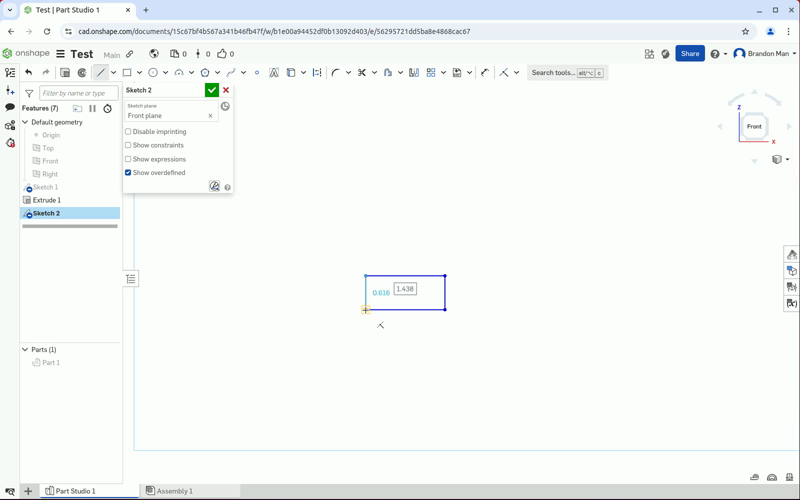
scroll(-6)
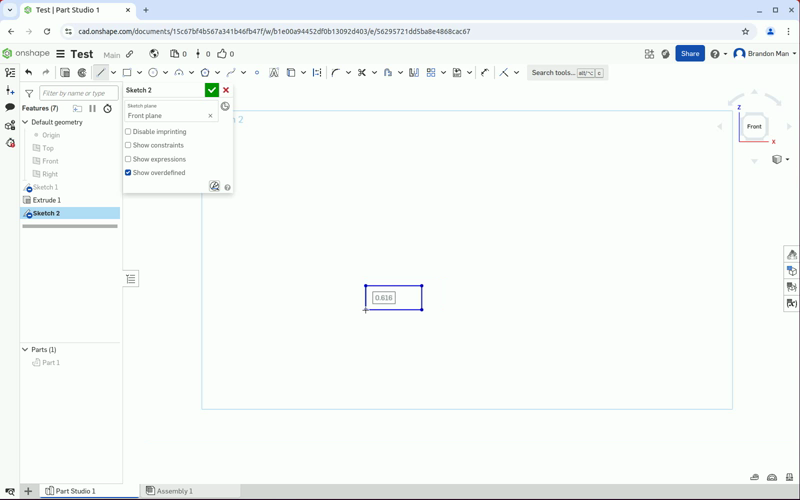
scroll(-6)
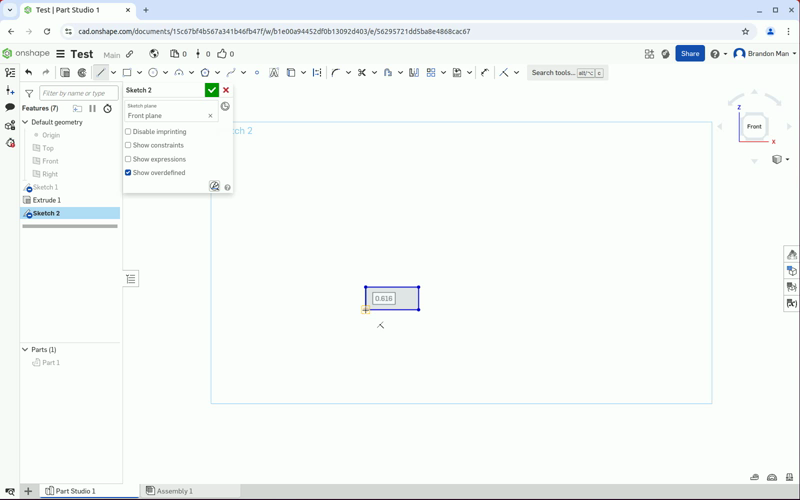
scroll(-6)
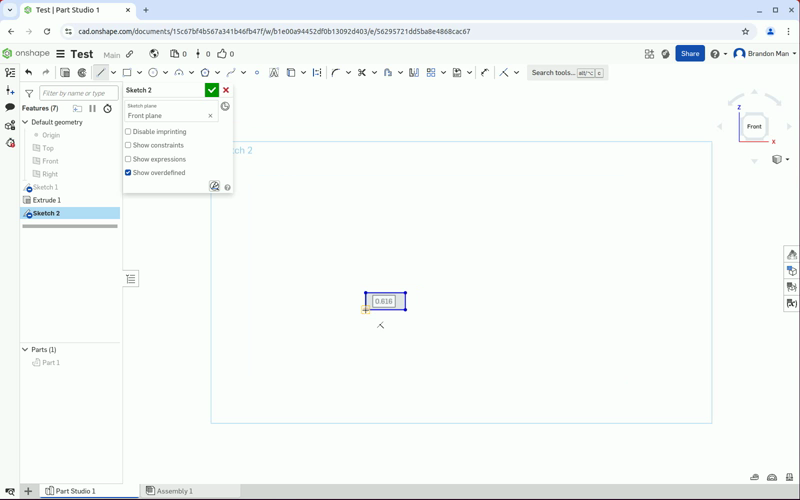
scroll(-6)
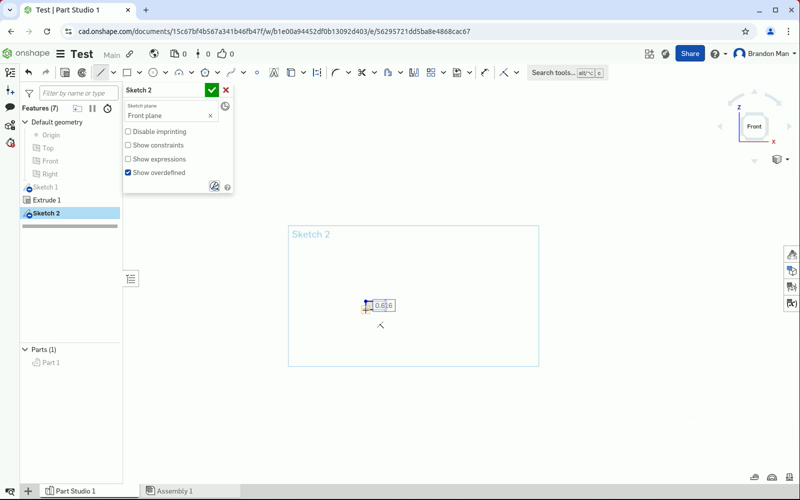
scroll(-6)
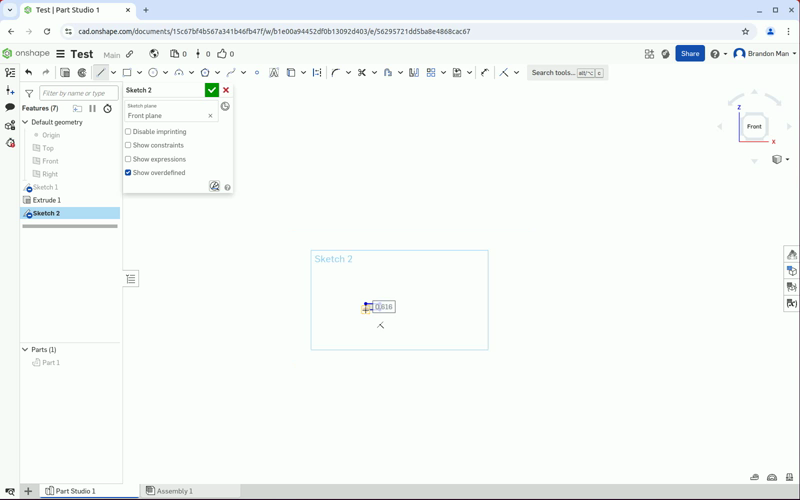
scroll(-6)
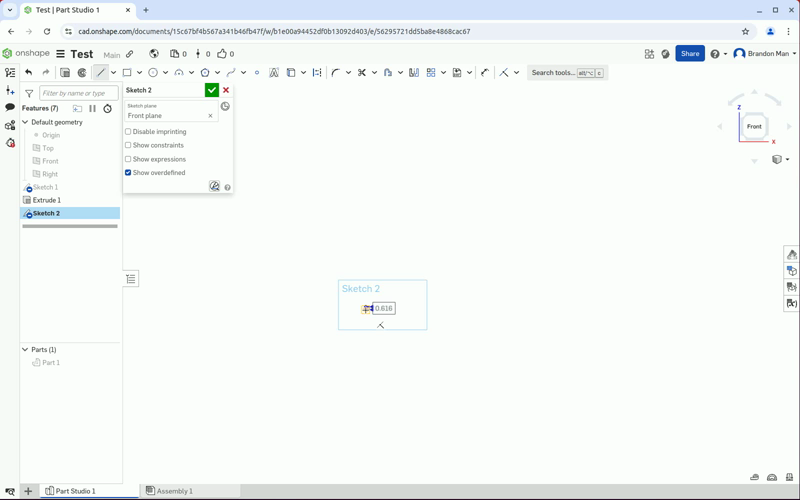
key(esc)
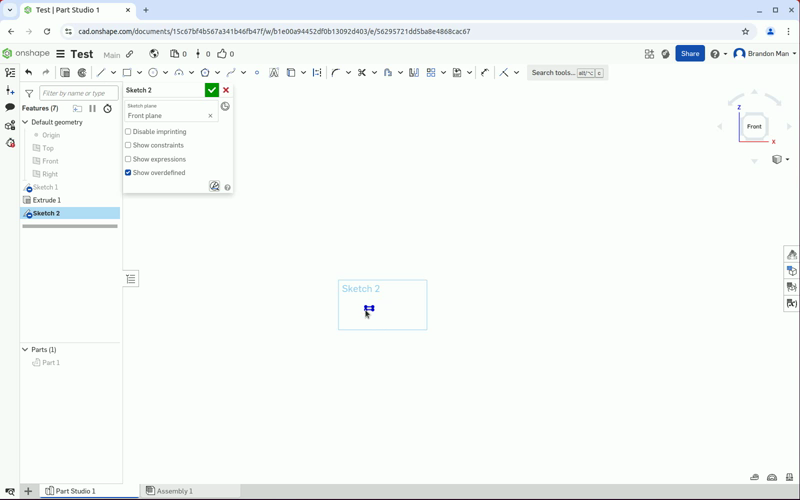
mouse_move(368, 308)
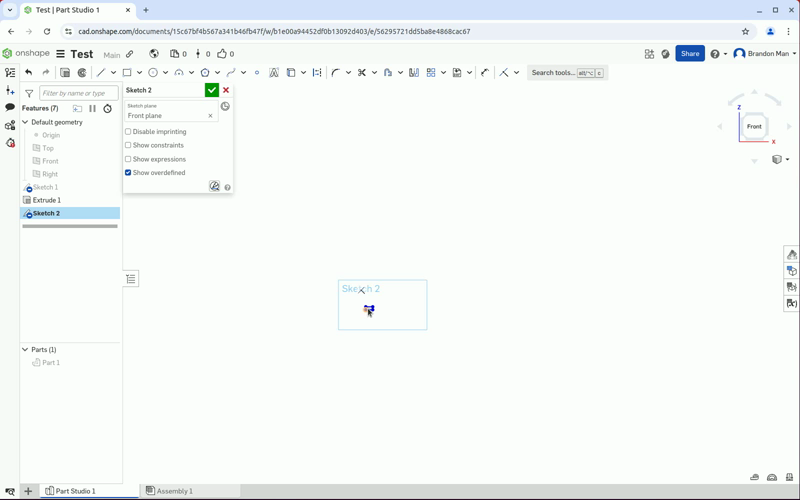
scroll(6)
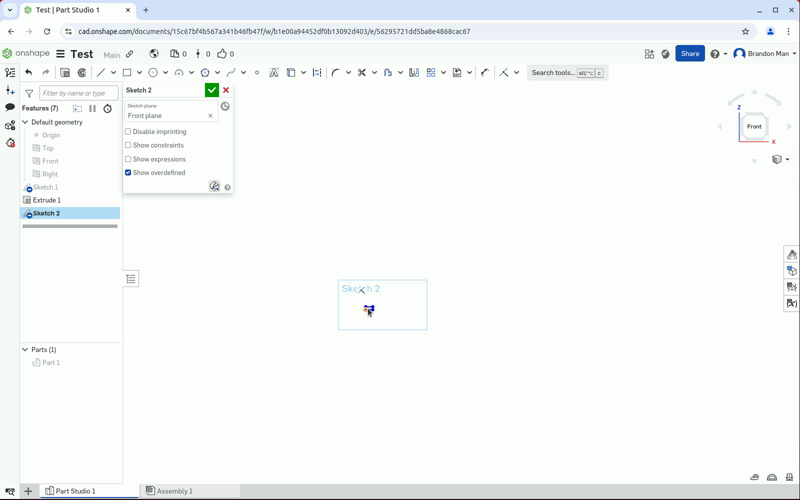
scroll(6)
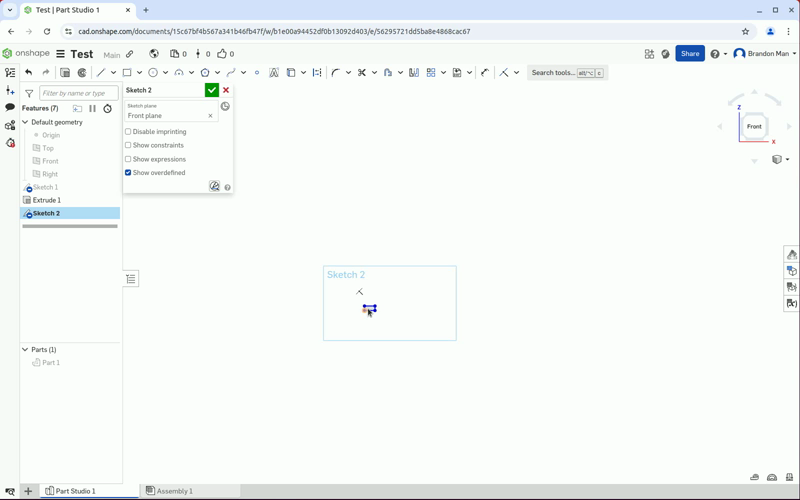
scroll(6)
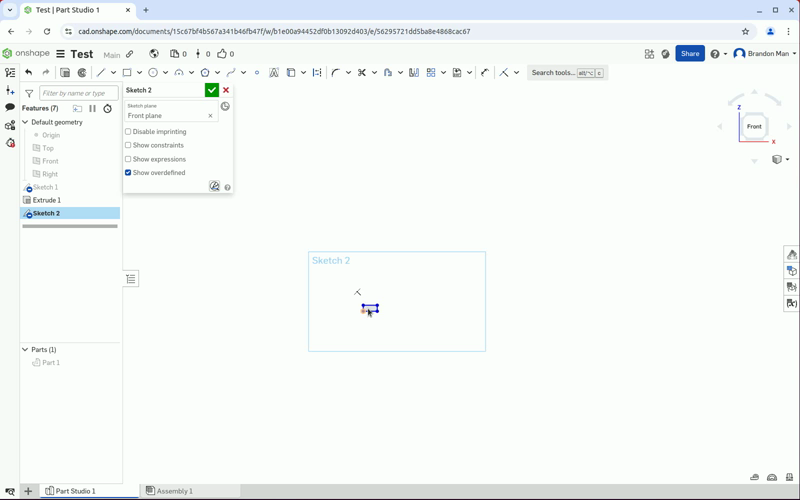
scroll(6)
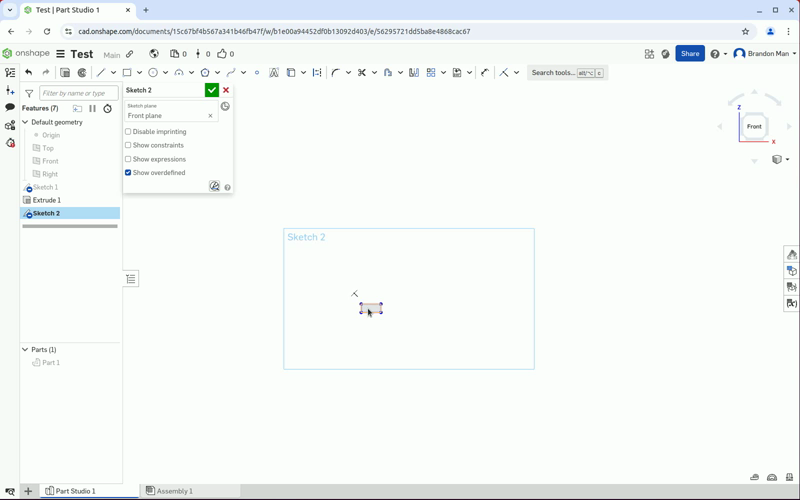
scroll(6)
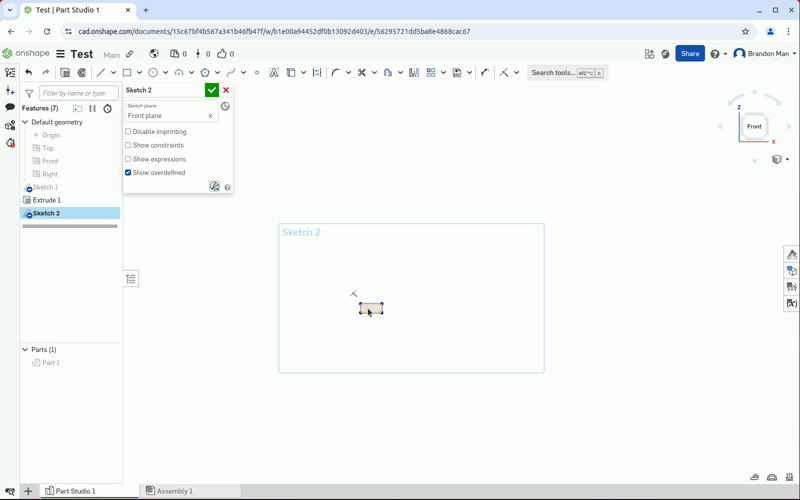
scroll(6)
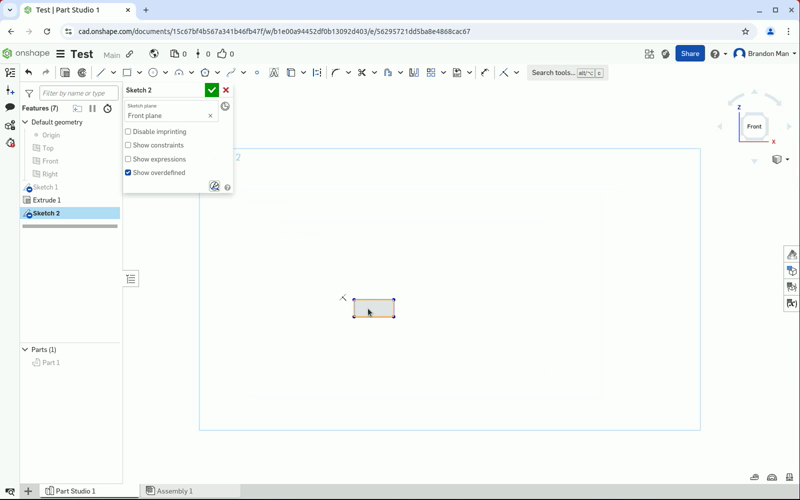
scroll(6)
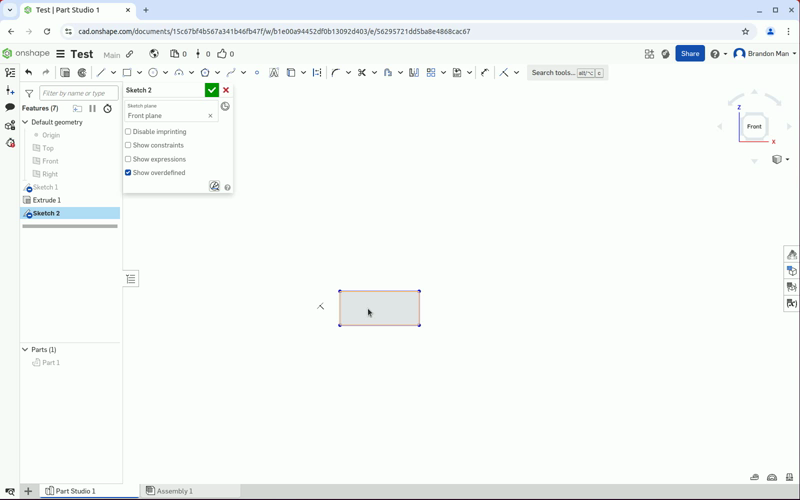
click(368, 308)
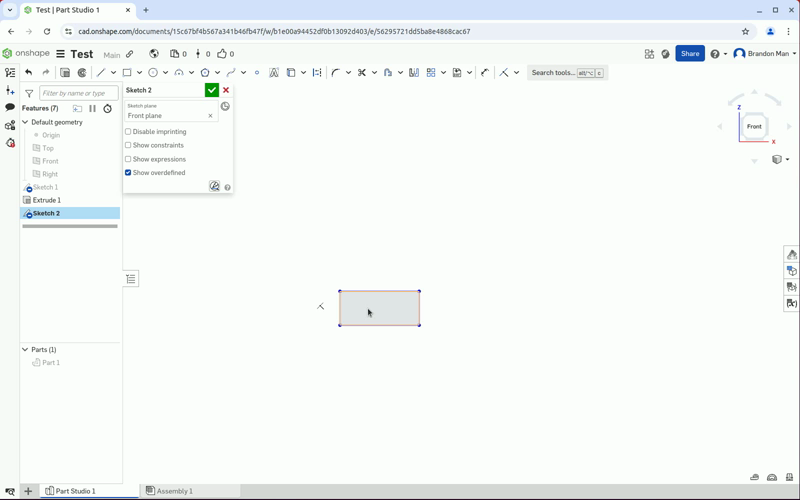
scroll(-6)
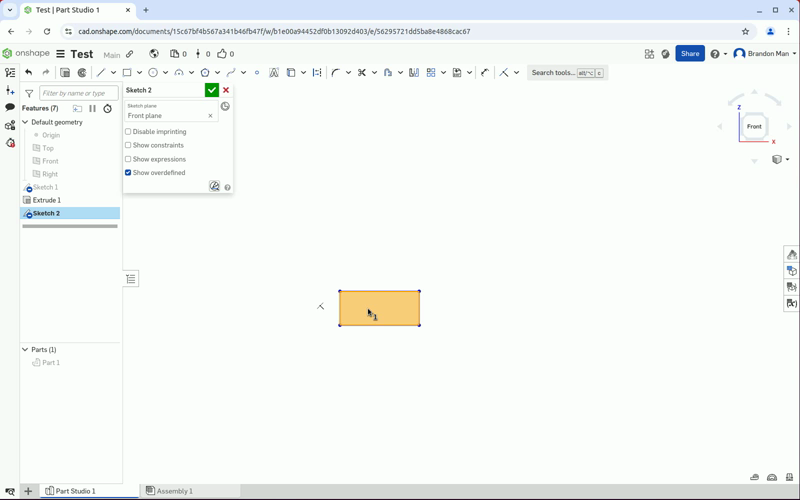
scroll(-6)
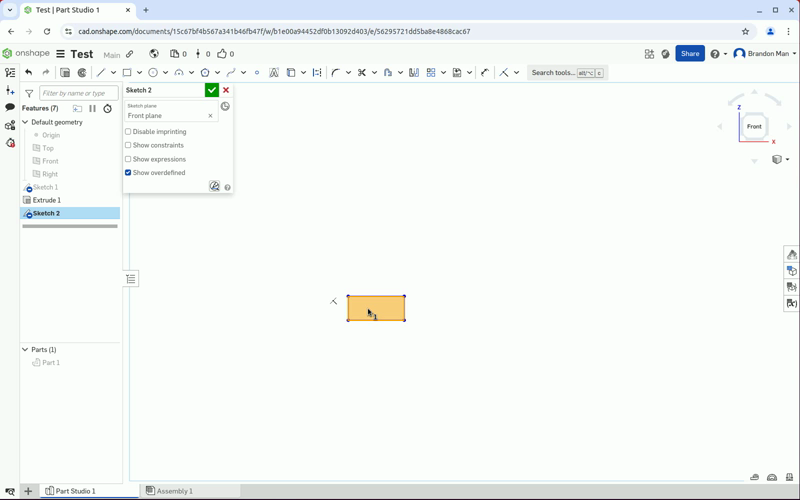
scroll(-6)
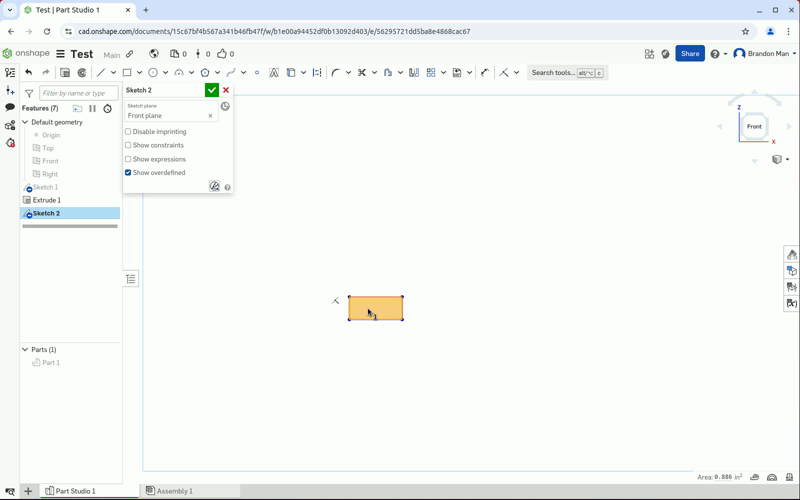
scroll(-6)
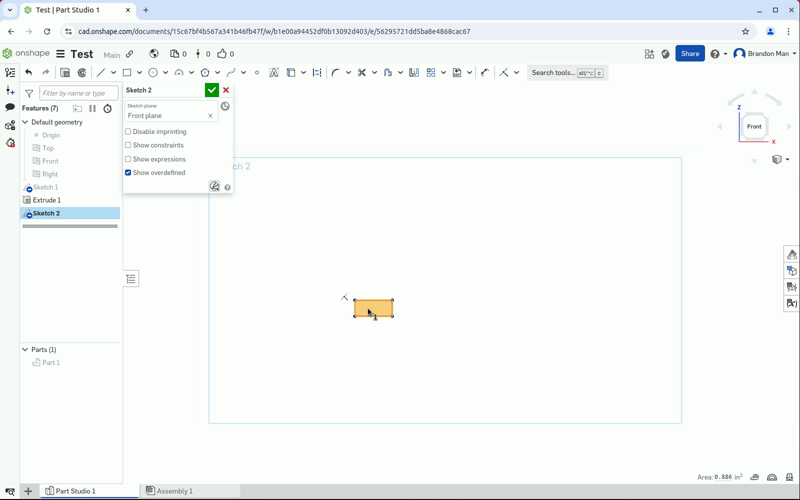
scroll(-6)
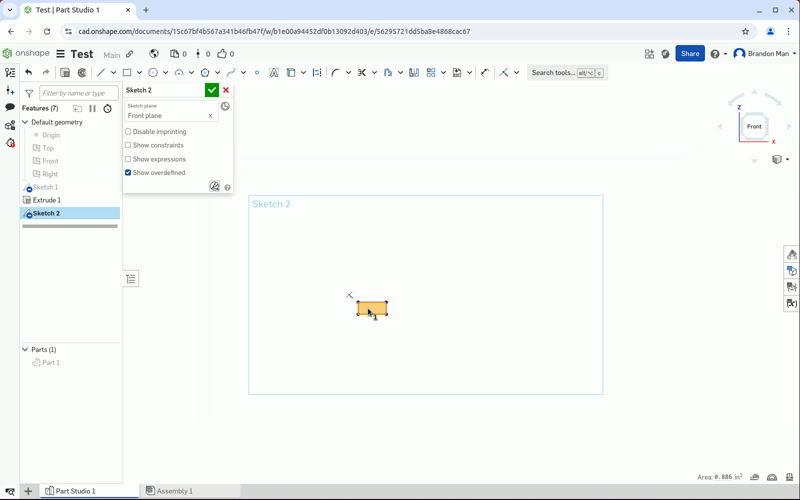
scroll(-6)
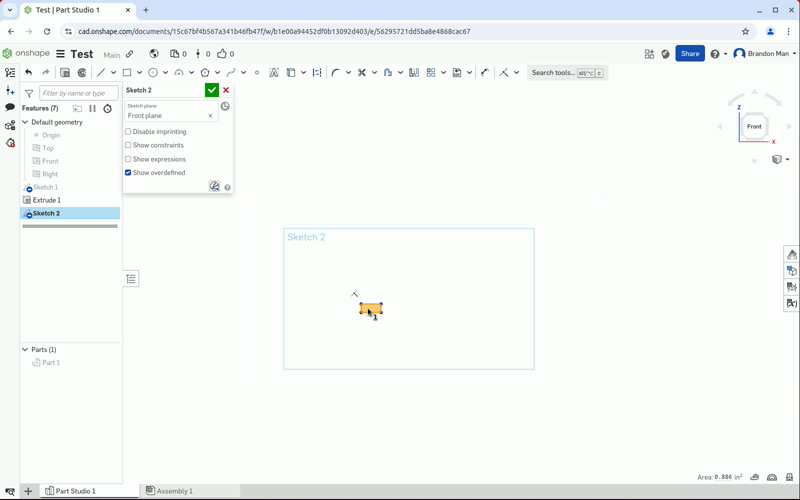
scroll(-6)
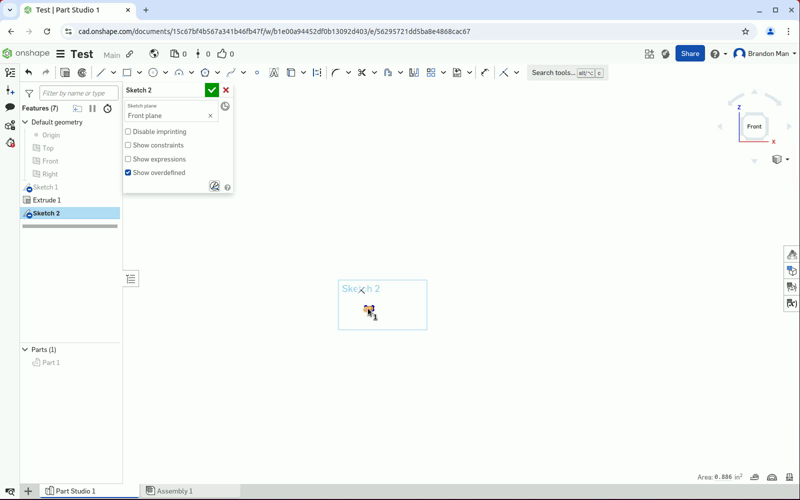
mouse_move(73, 352)
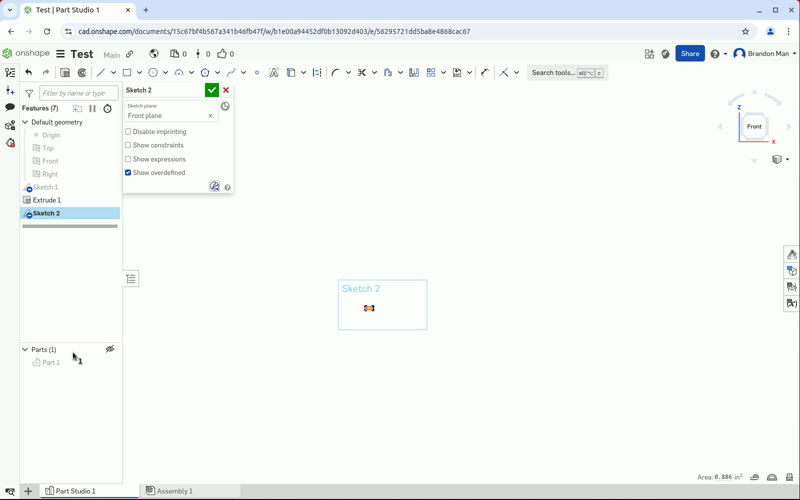
key(shift+y)
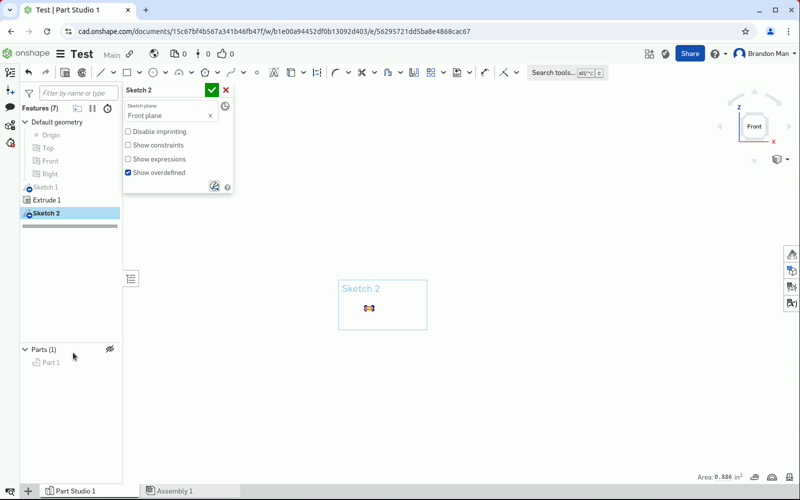
key(shift+e)
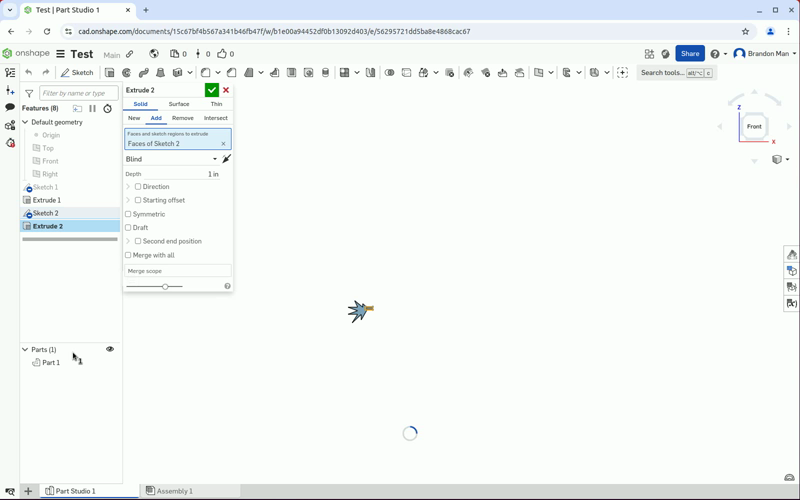
mouse_move(143, 106)
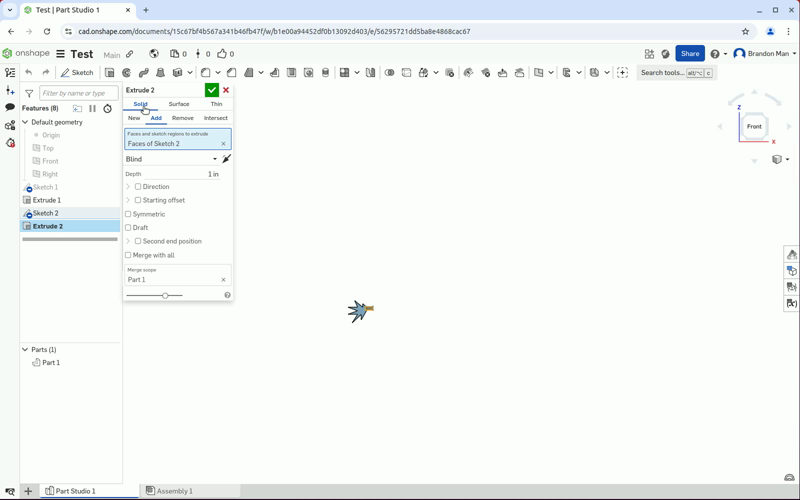
click(143, 106)
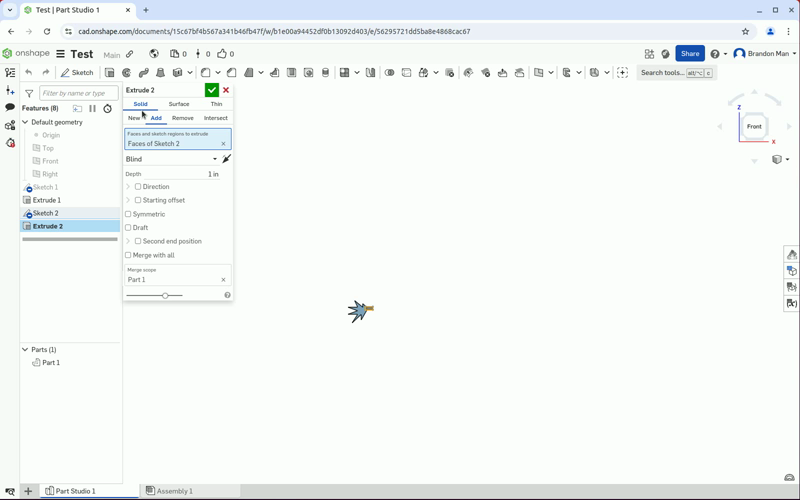
mouse_move(137, 120)
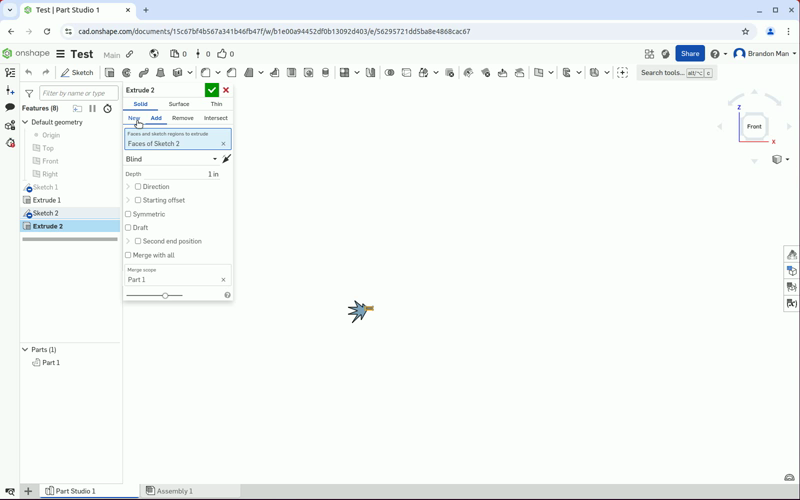
click(137, 120)
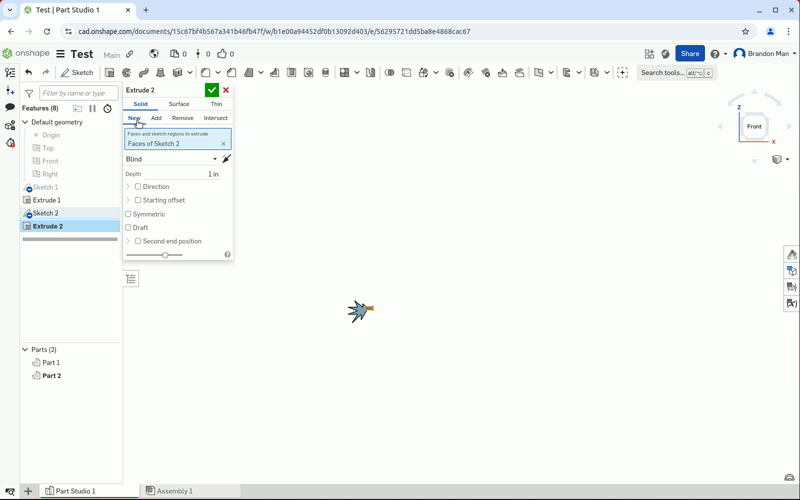
key(tab, 4)
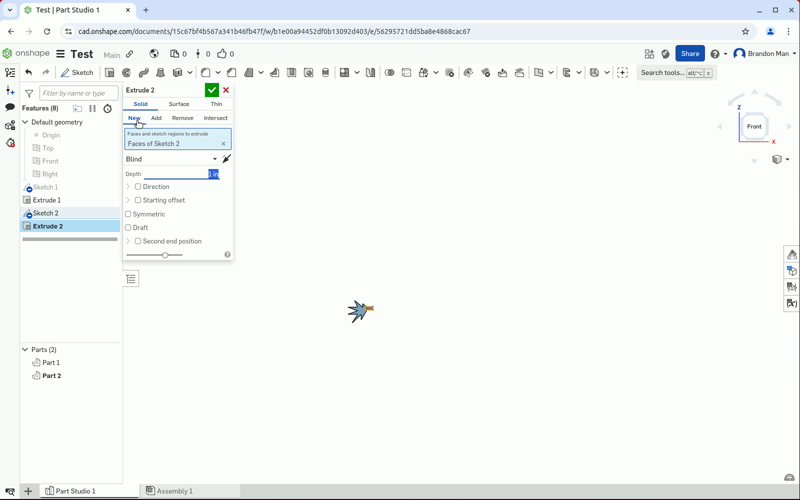
text(0.481)
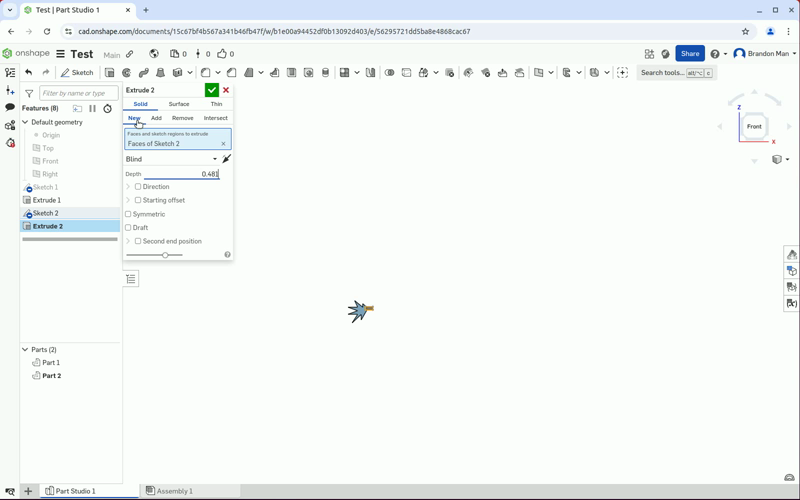
key(enter)
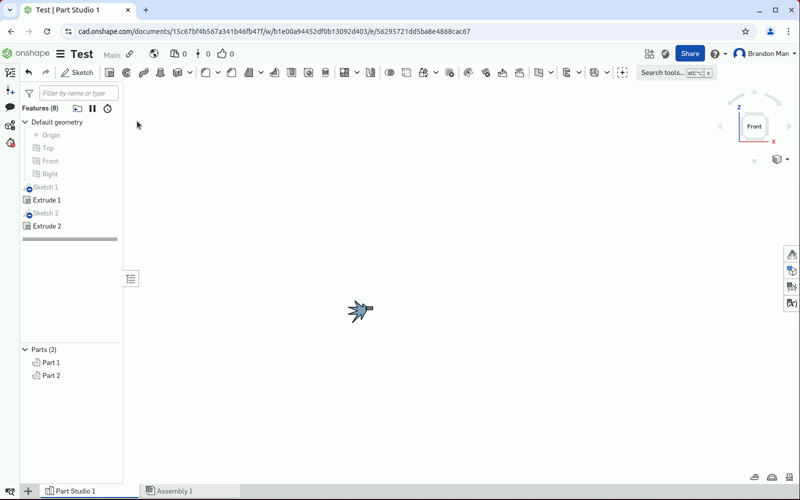
key(shift+h)
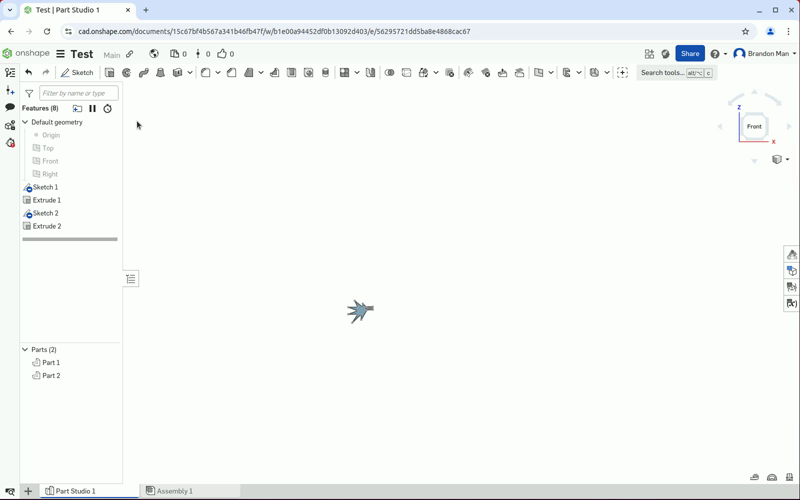
key(shift+h)
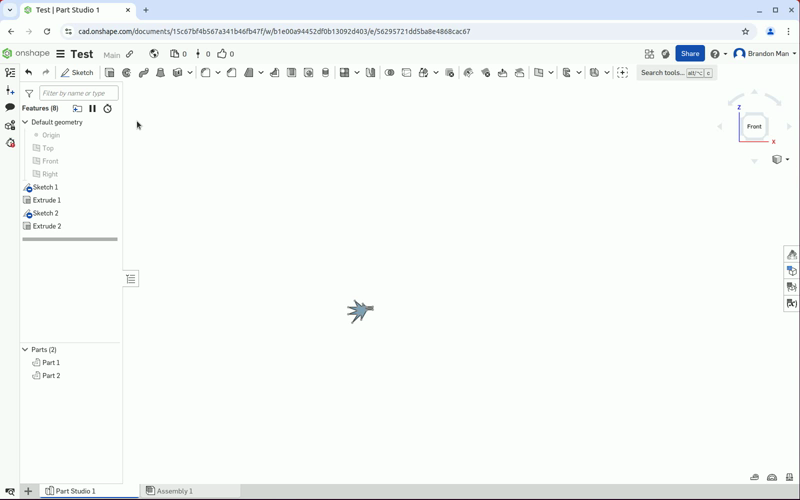
key(shift+7)
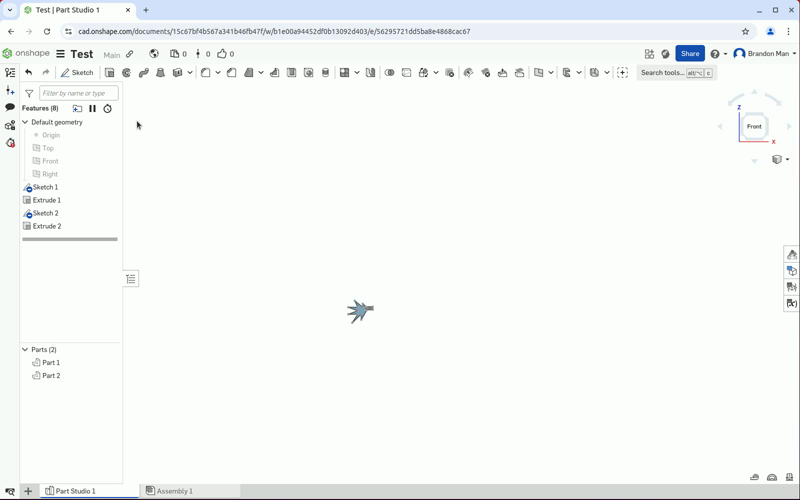
key(left, 2)
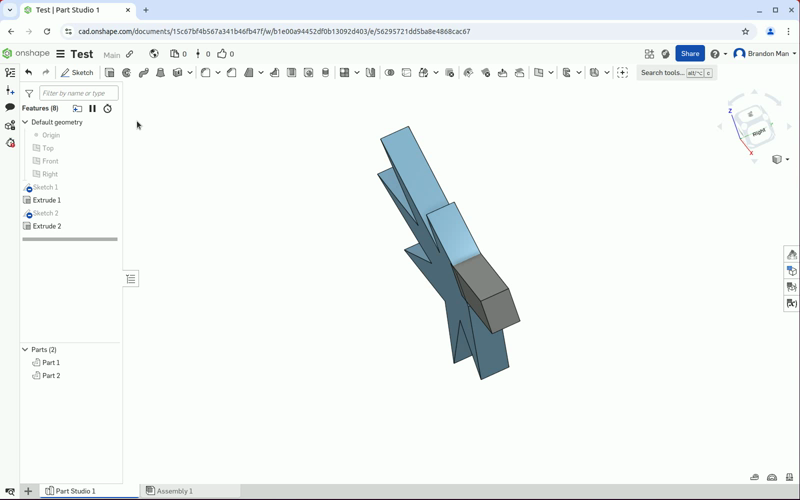
key(down, 2)
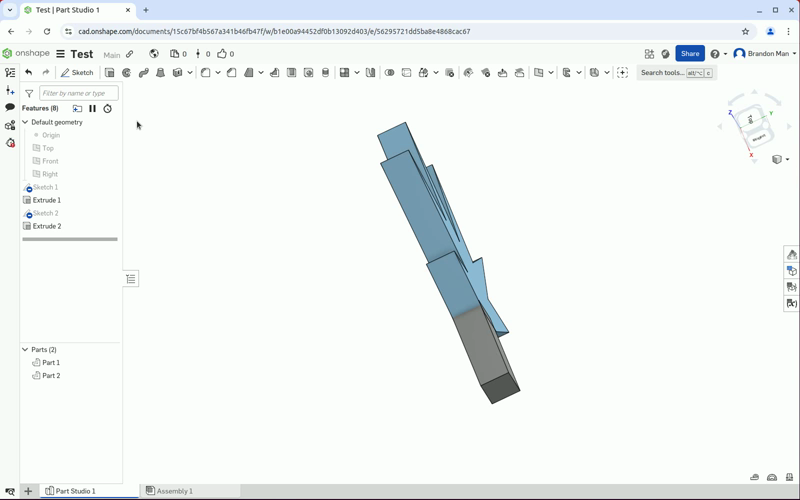
key(up, 2)
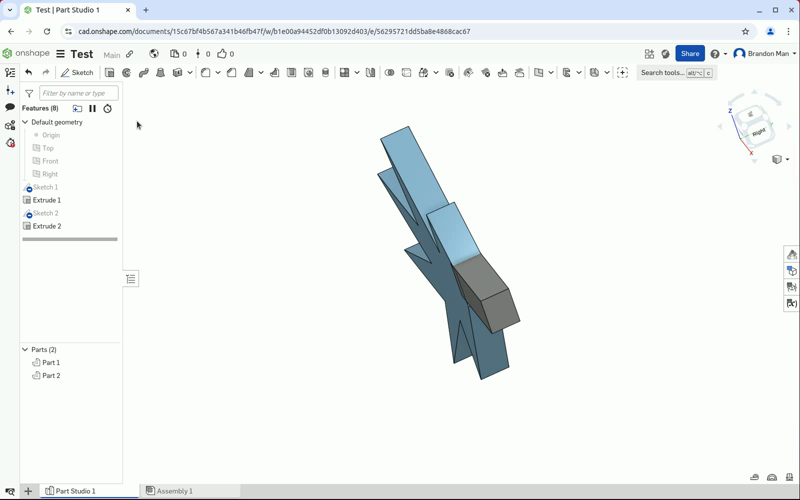
key(right, 2)
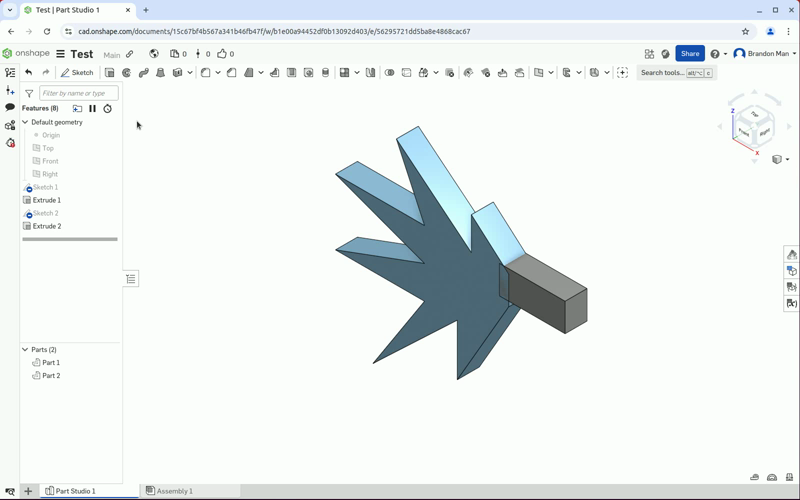
mouse_move(73, 189)
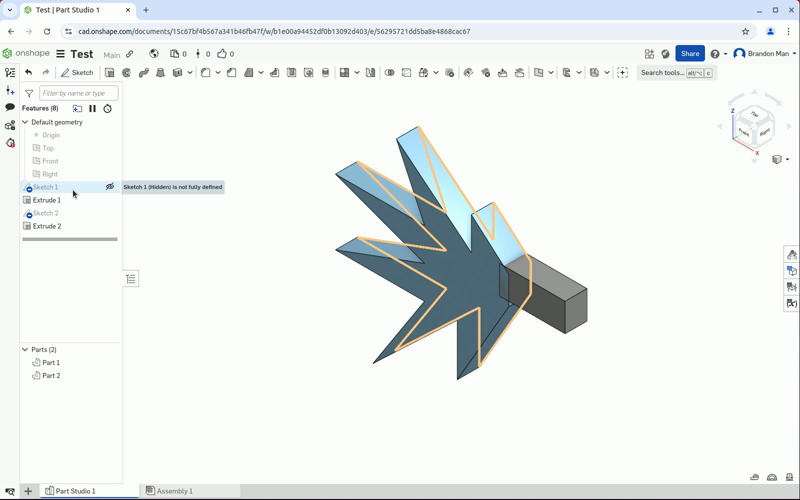
click(73, 189)